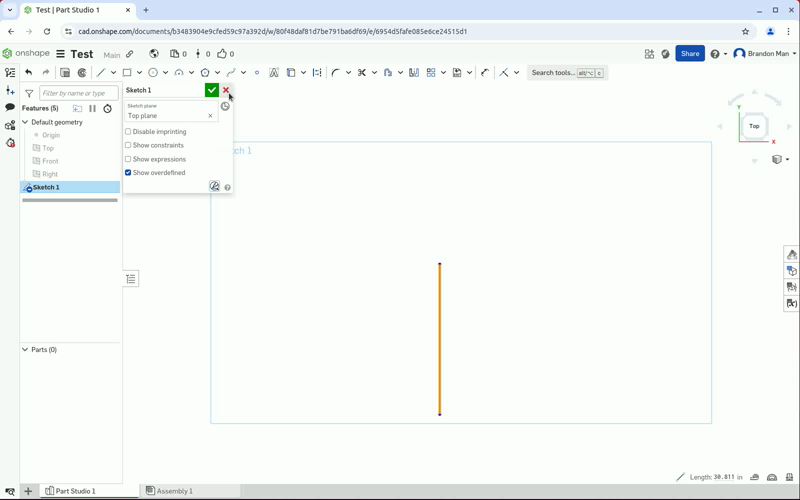
key(shift+h)
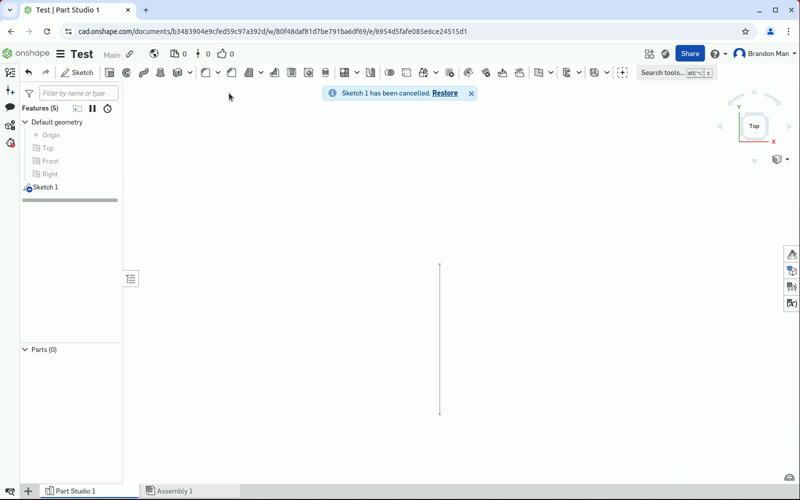
key(shift+s)
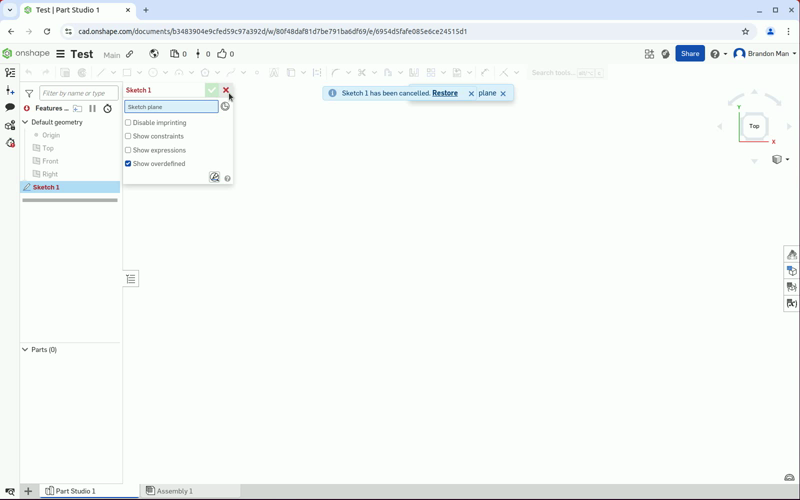
mouse_move(73, 150)
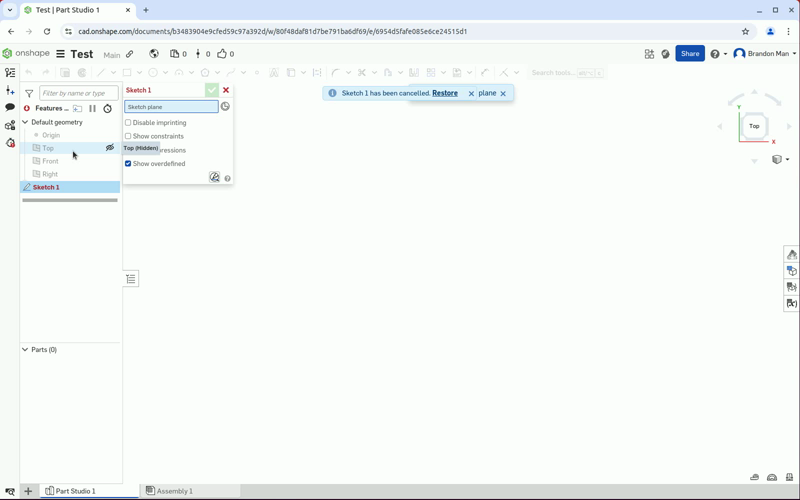
click(73, 150)
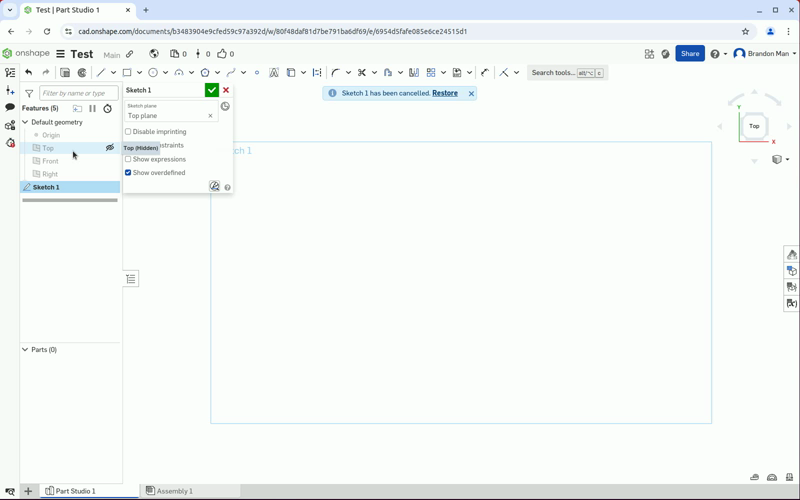
mouse_move(73, 352)
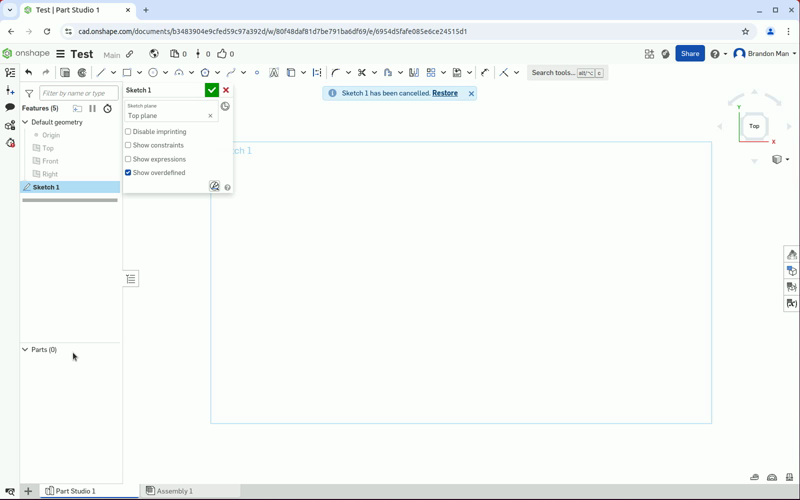
key(y)
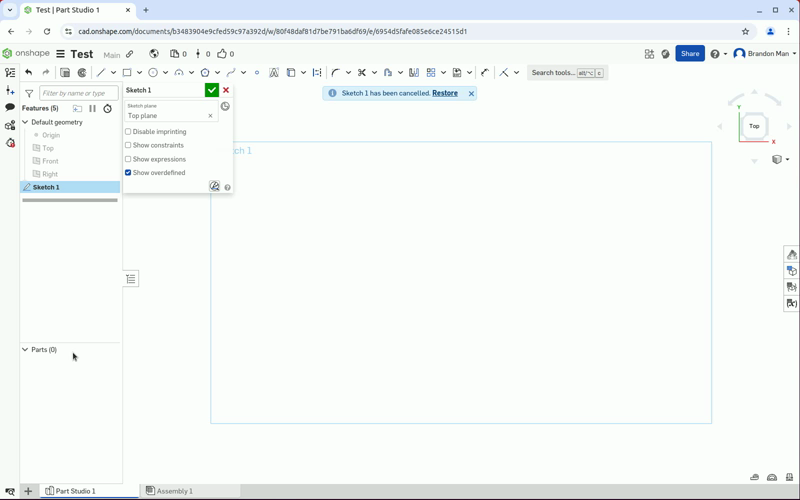
key(l)
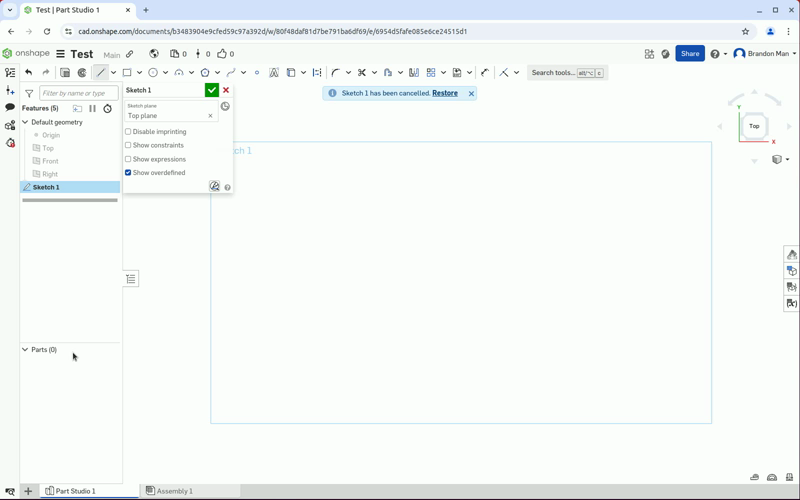
key_down(shift)
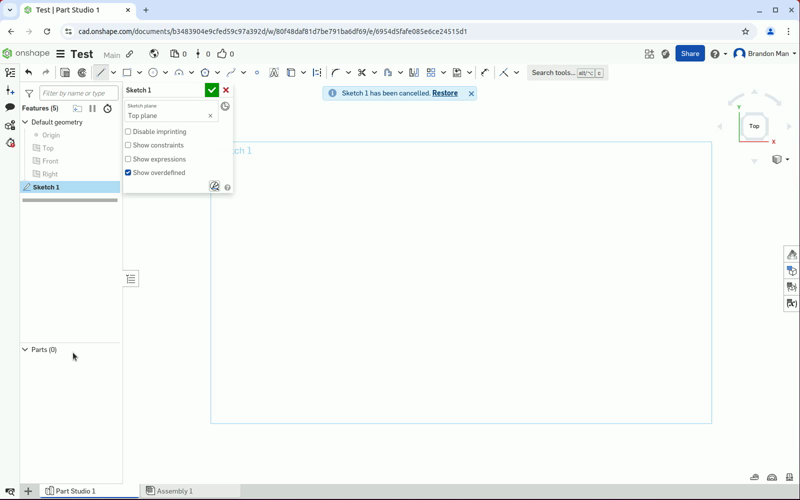
mouse_move(399, 290)
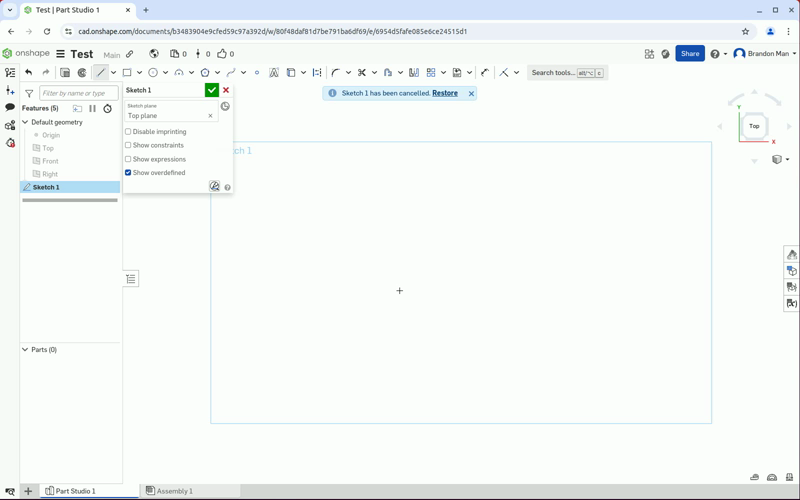
click(399, 290)
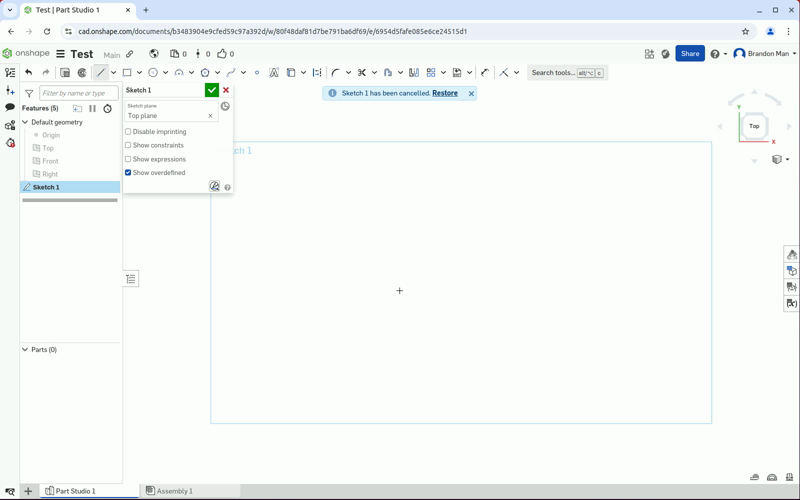
key_up(shift)
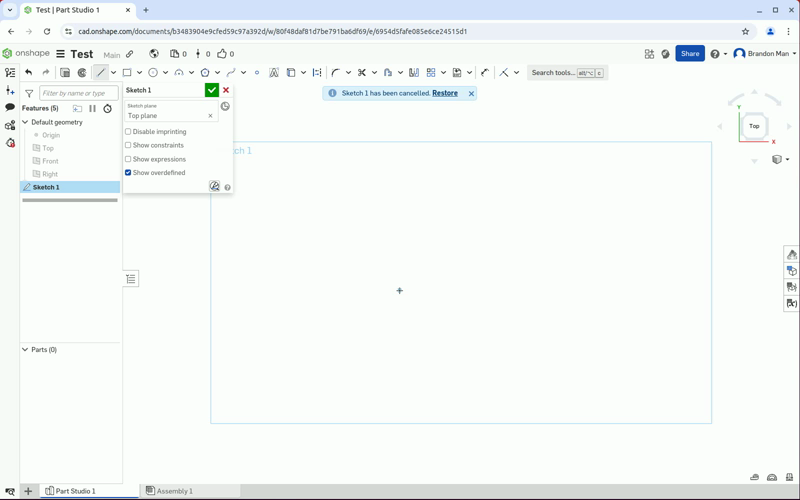
key_down(shift)
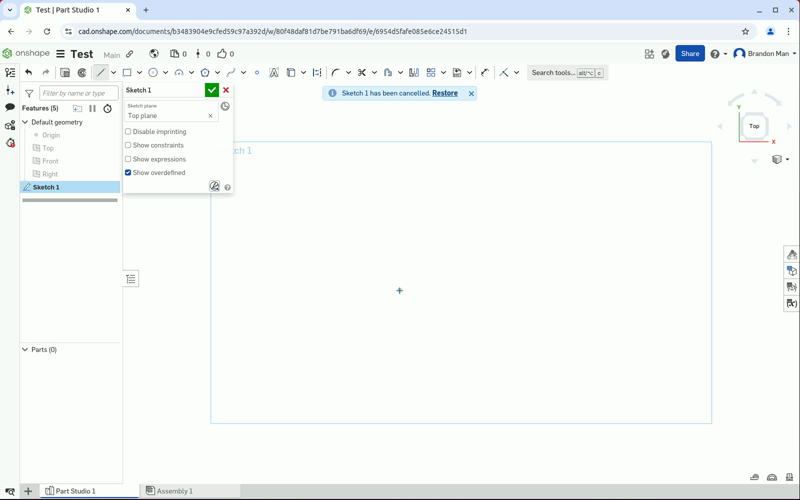
mouse_move(429, 290)
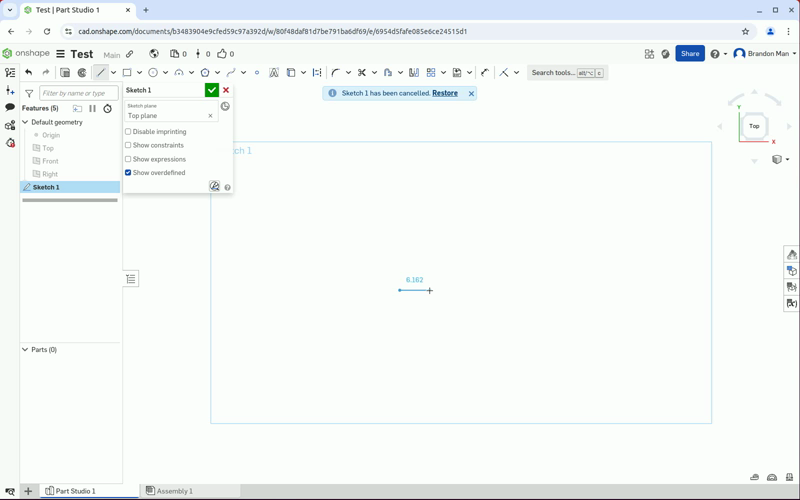
mouse_move(412, 290)
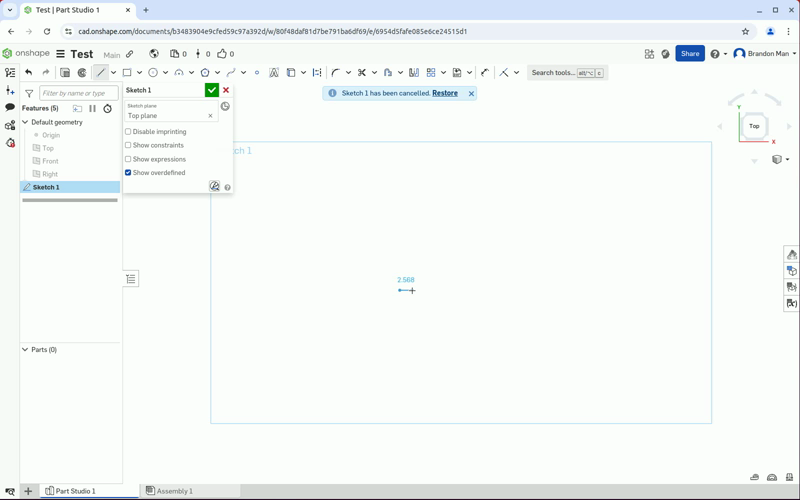
click(412, 290)
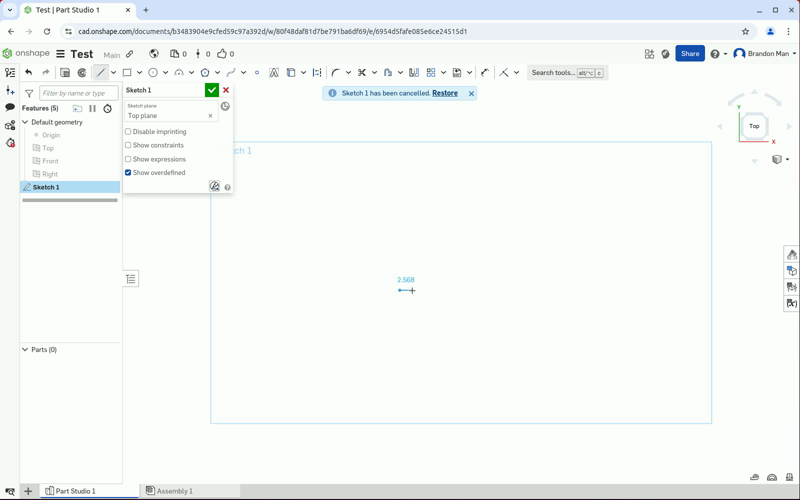
key_up(shift)
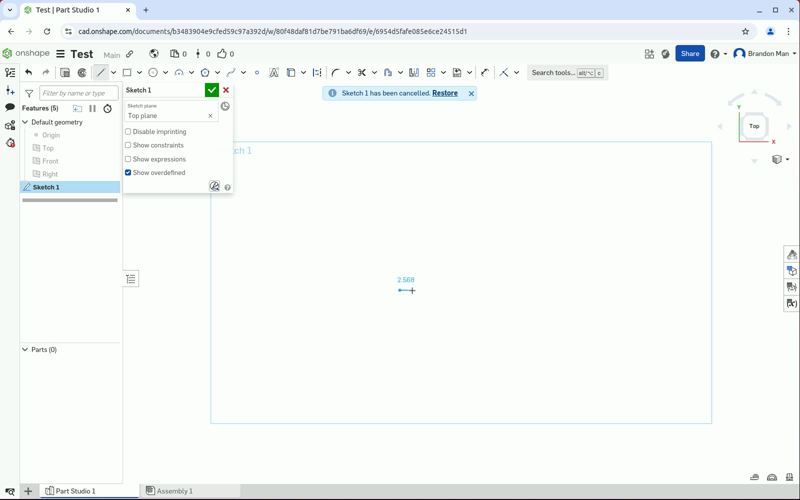
key_down(shift)
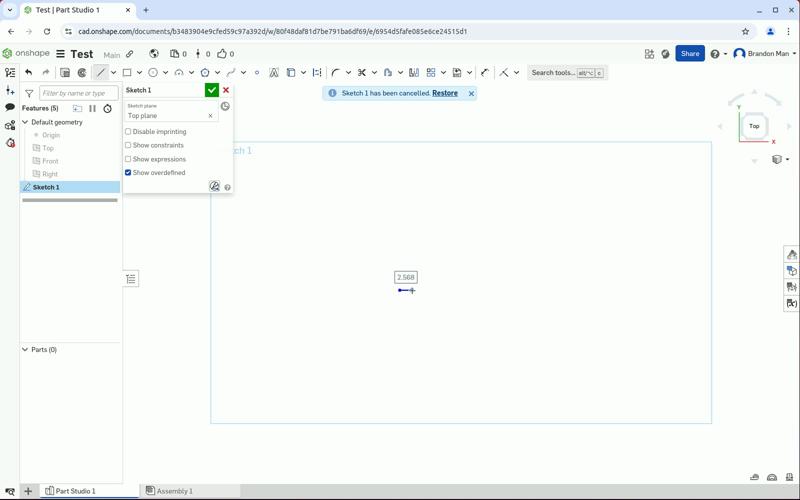
mouse_move(442, 290)
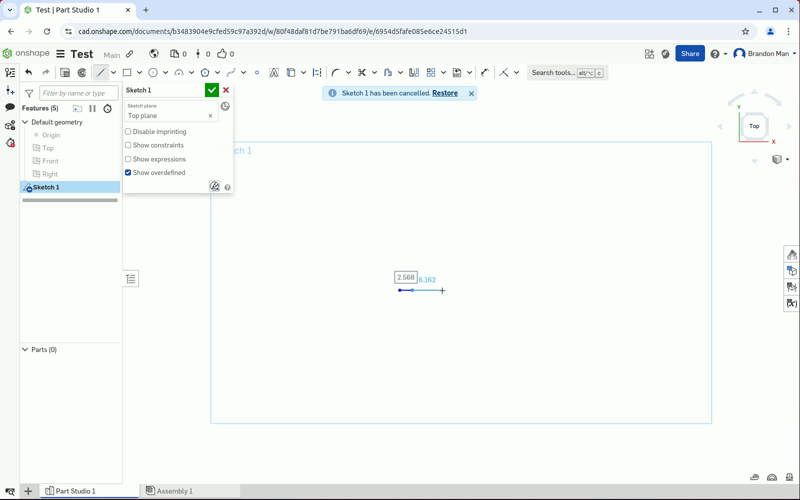
mouse_move(412, 289)
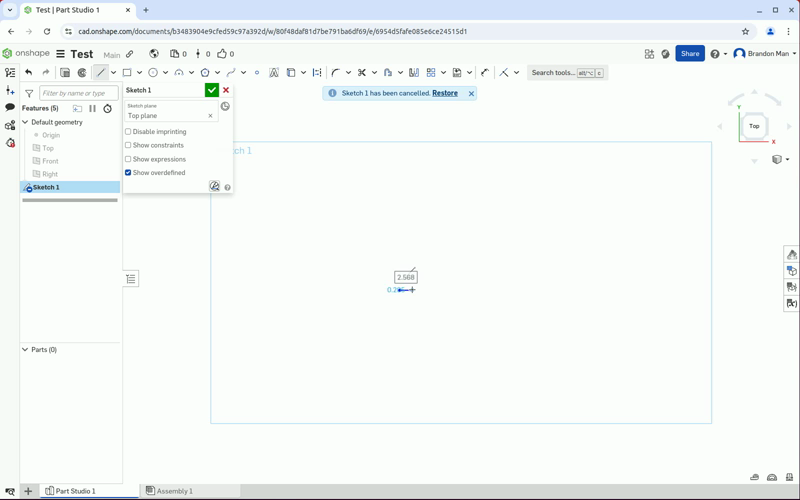
scroll(6)
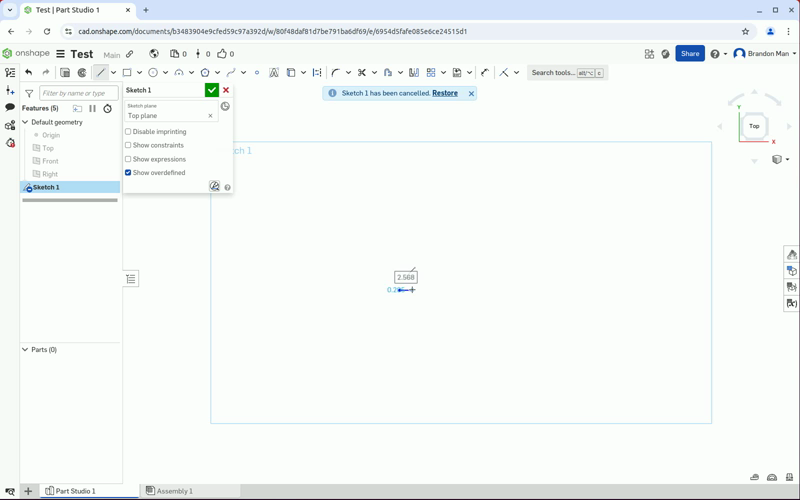
scroll(6)
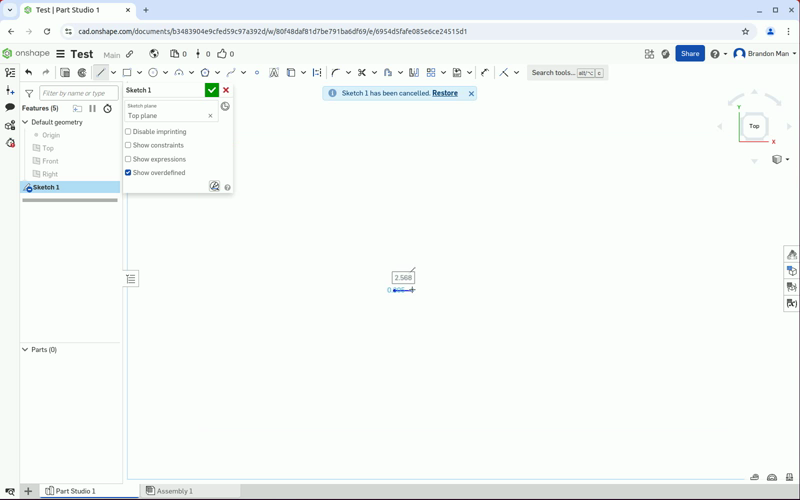
scroll(6)
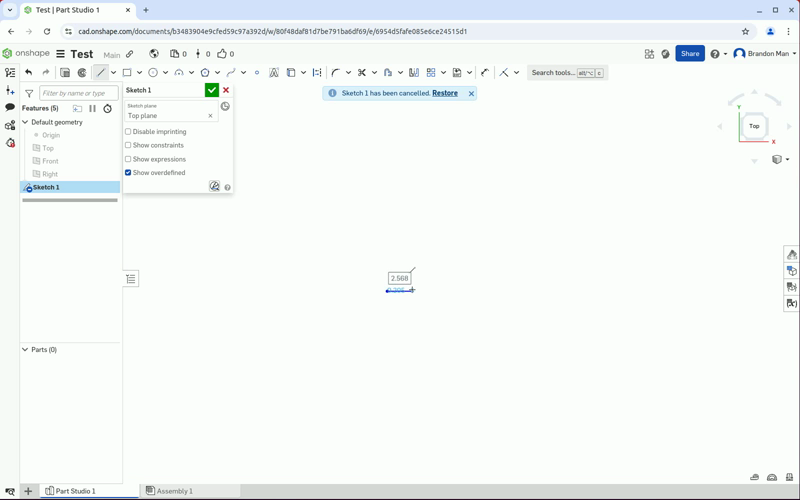
scroll(6)
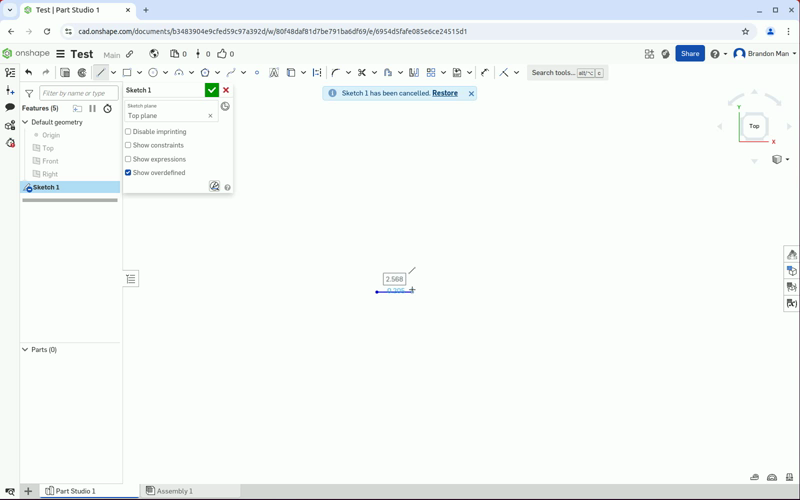
scroll(6)
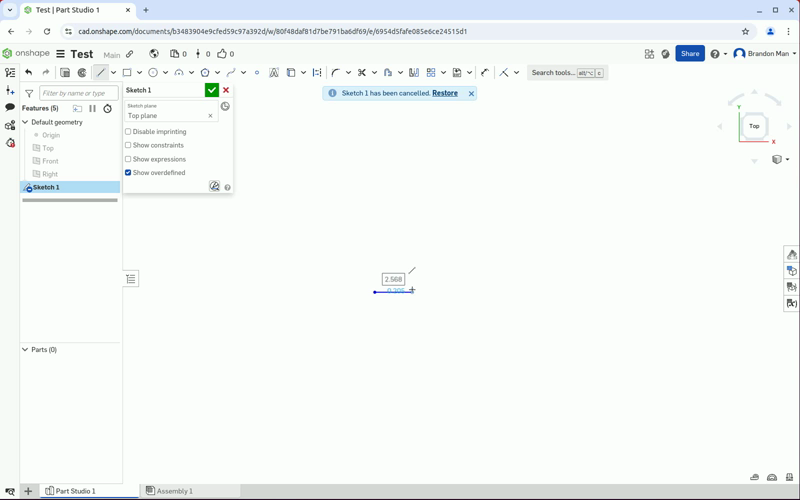
scroll(6)
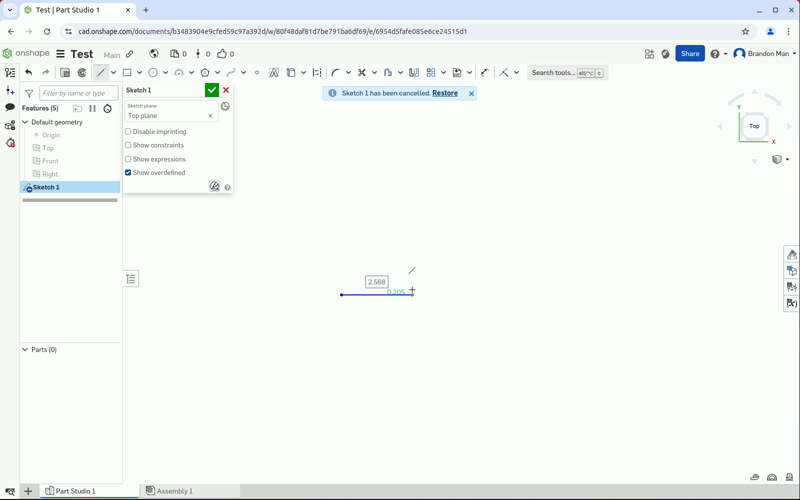
scroll(6)
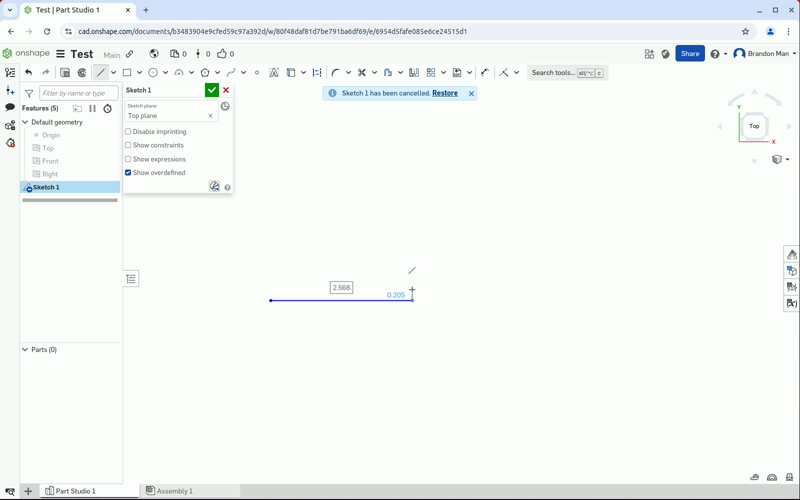
click(412, 289)
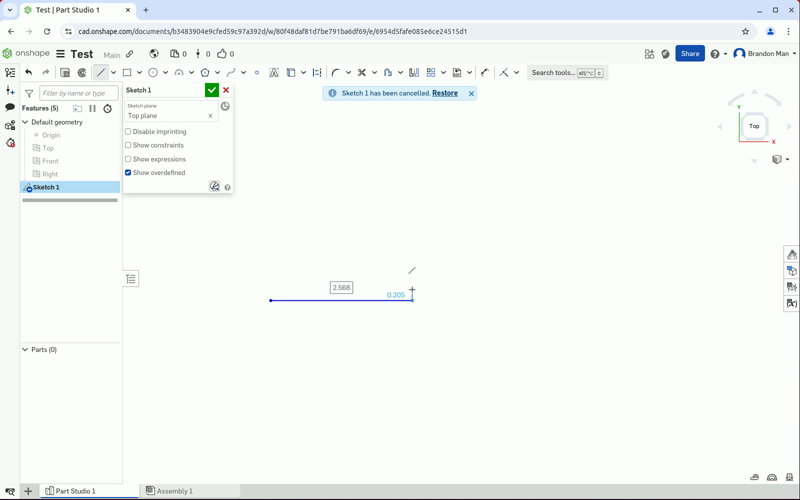
scroll(-6)
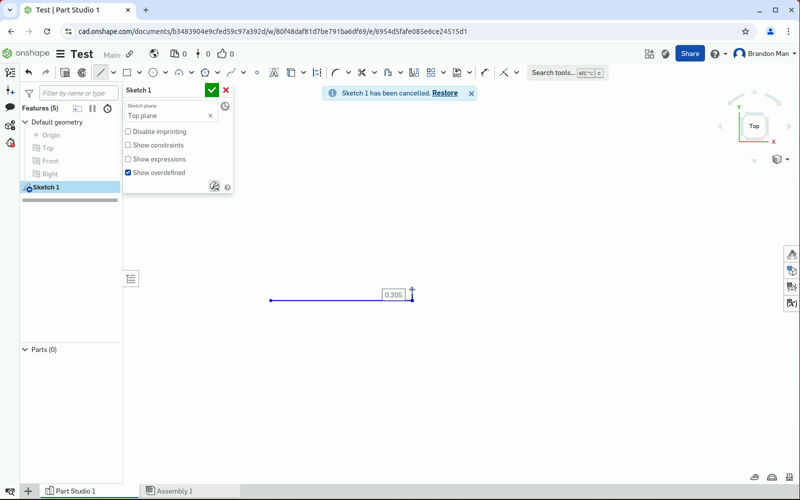
scroll(-6)
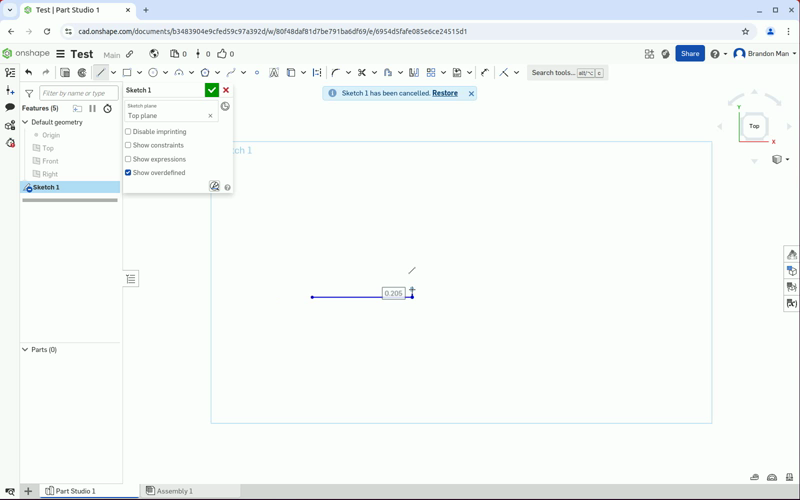
scroll(-6)
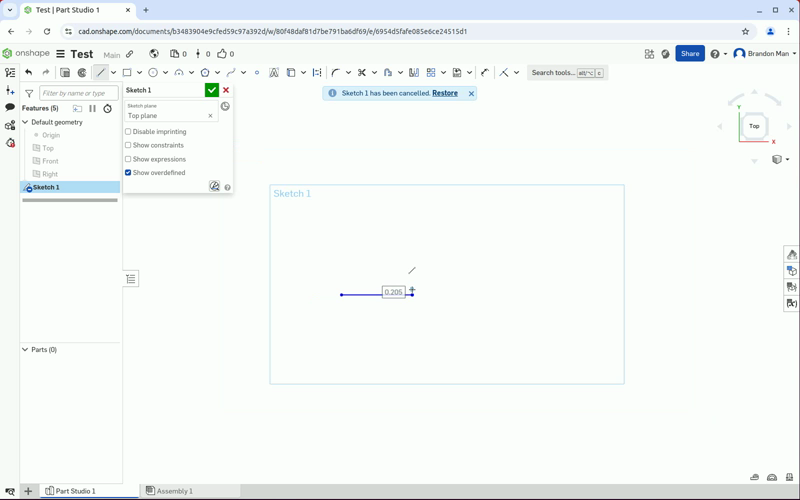
scroll(-6)
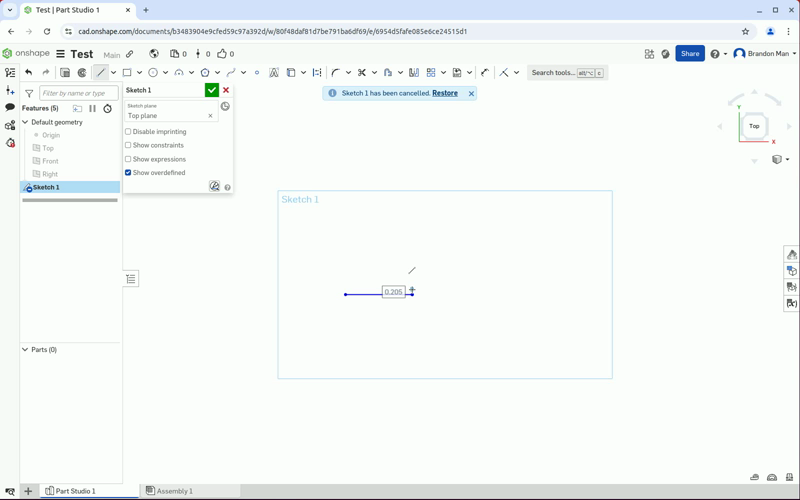
scroll(-6)
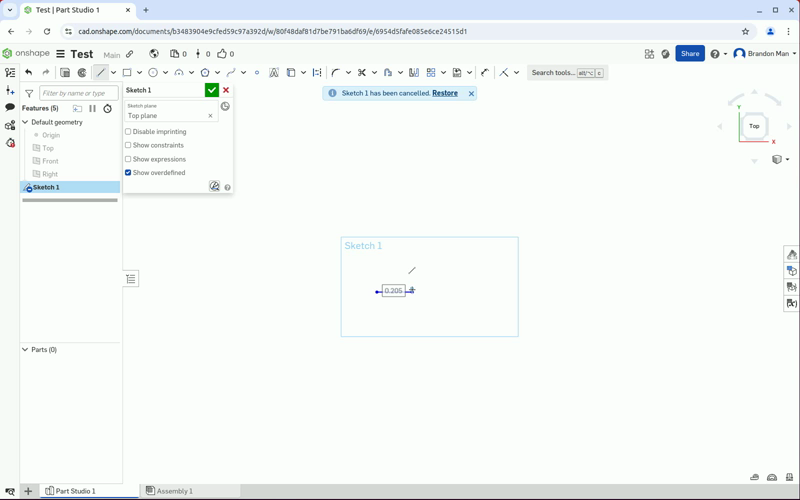
scroll(-6)
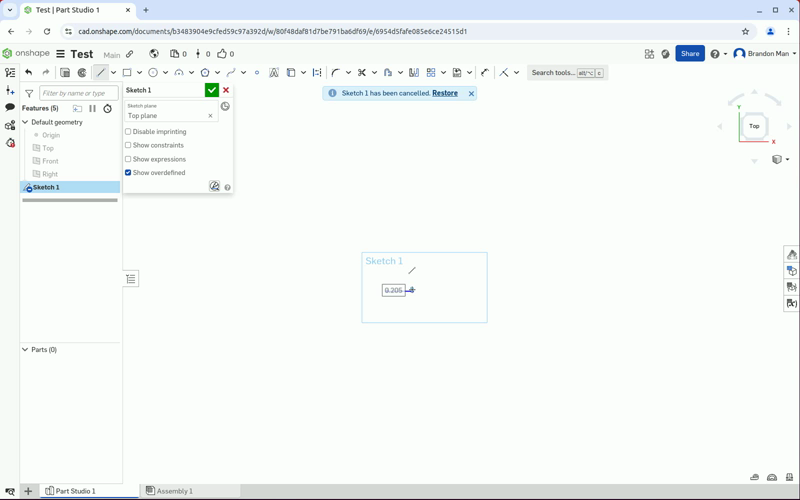
scroll(-6)
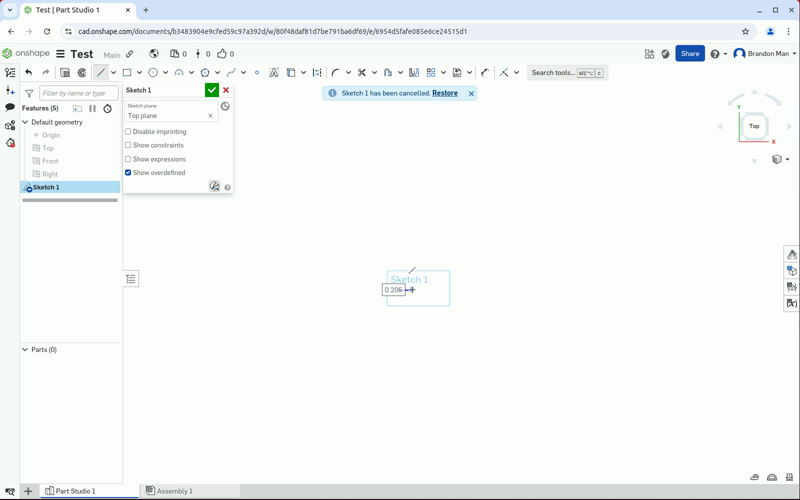
key_up(shift)
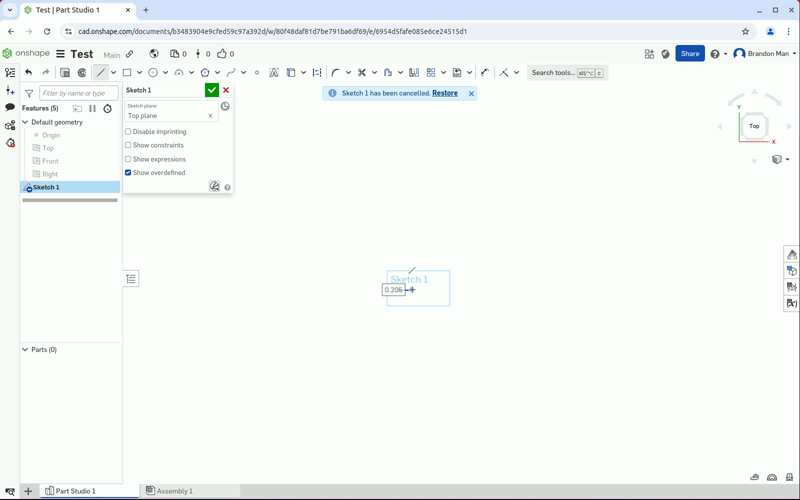
key_down(shift)
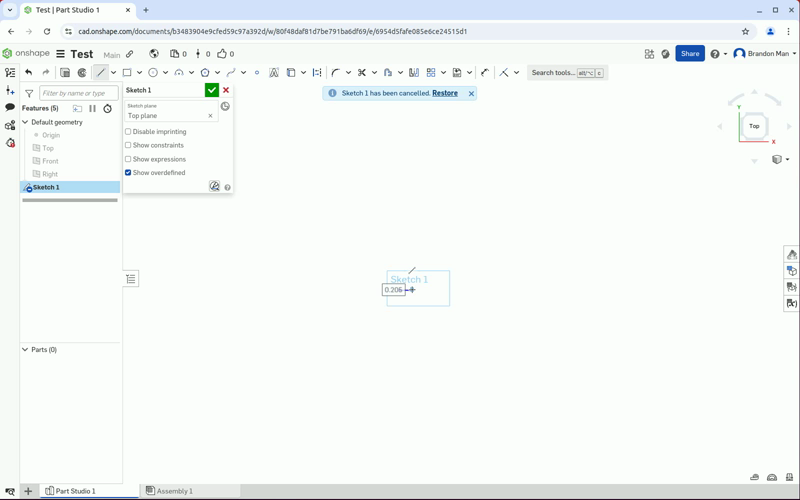
mouse_move(442, 289)
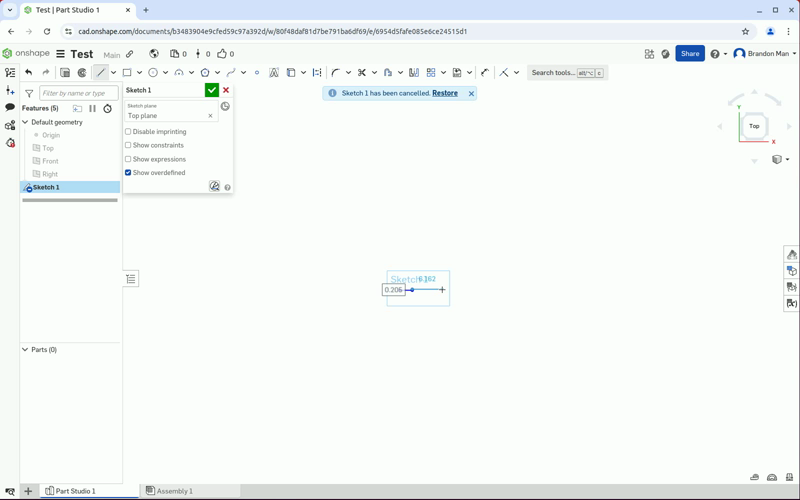
mouse_move(406, 289)
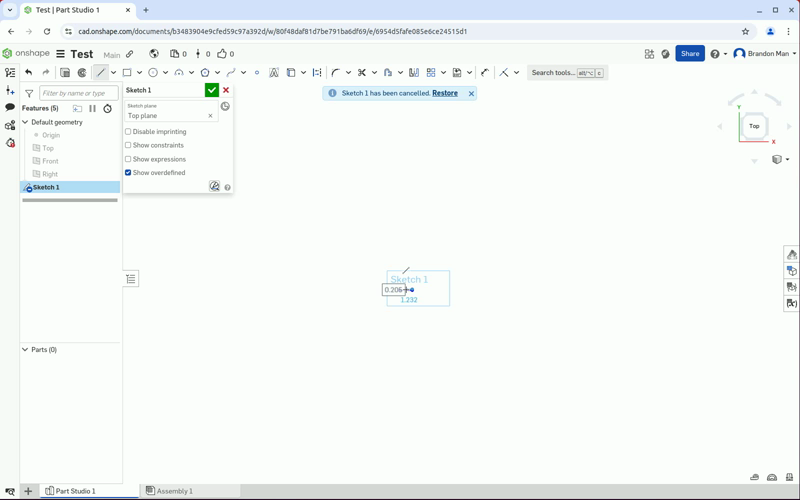
scroll(6)
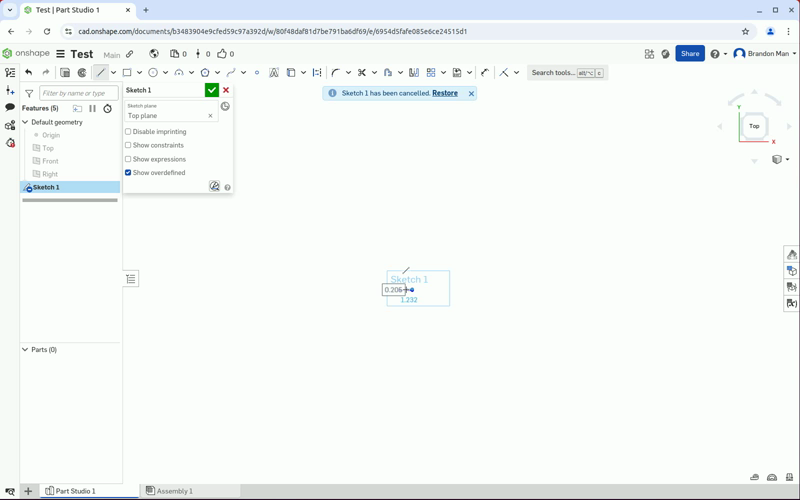
scroll(6)
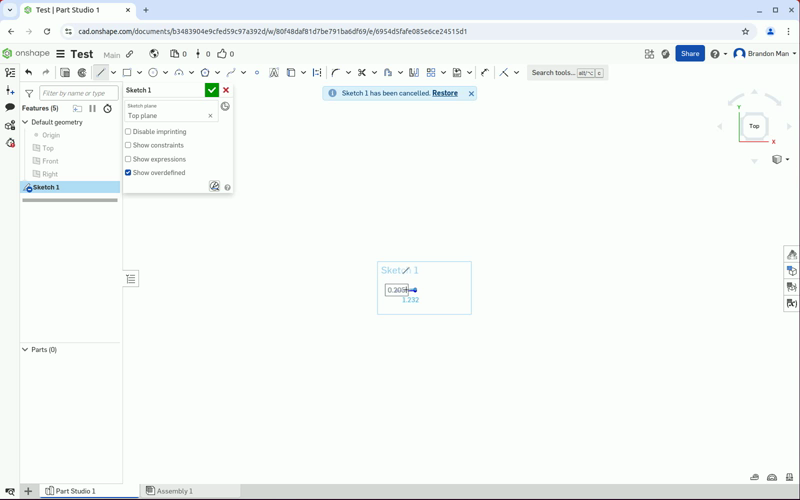
scroll(6)
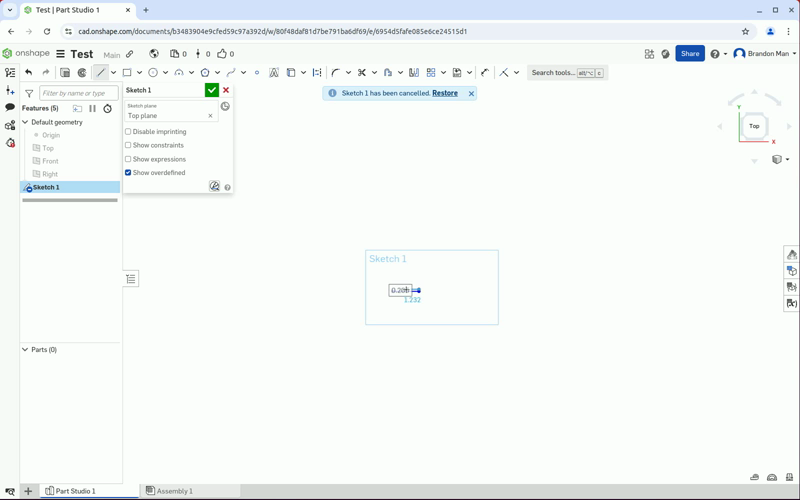
scroll(6)
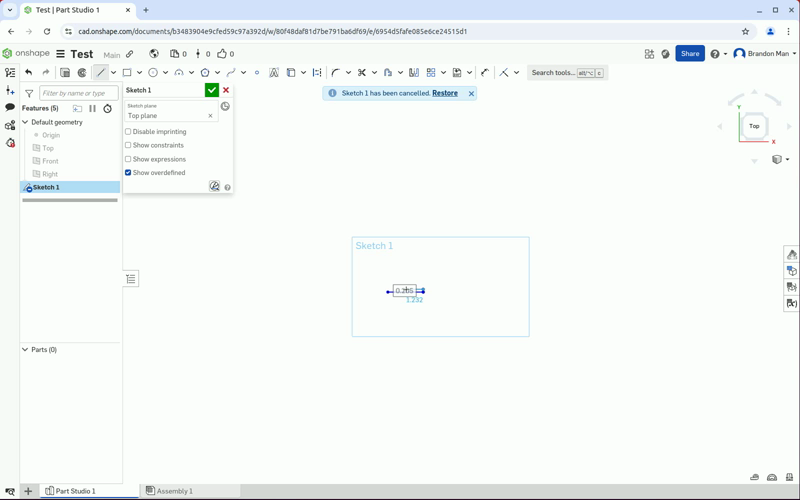
scroll(6)
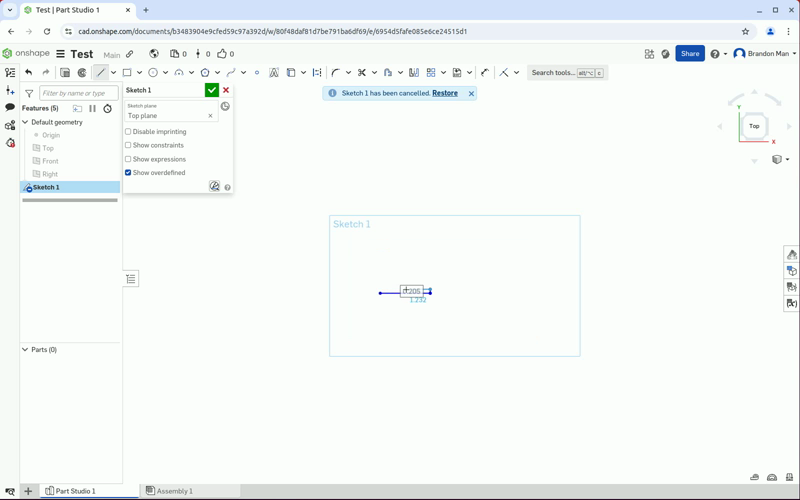
scroll(6)
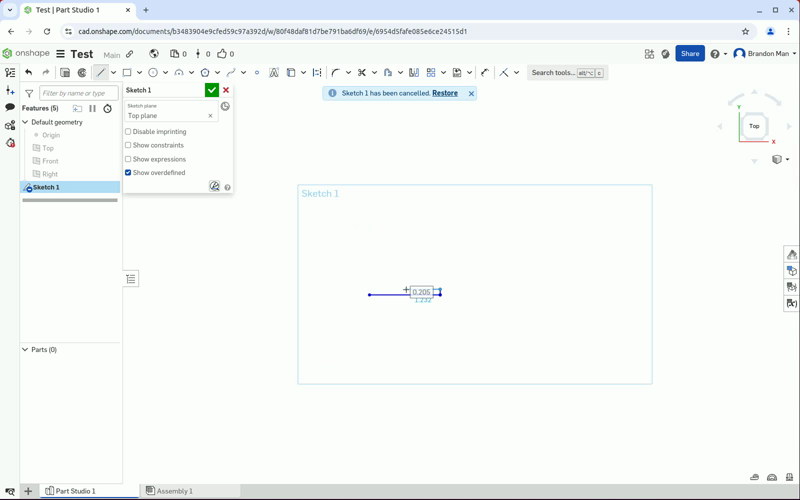
scroll(6)
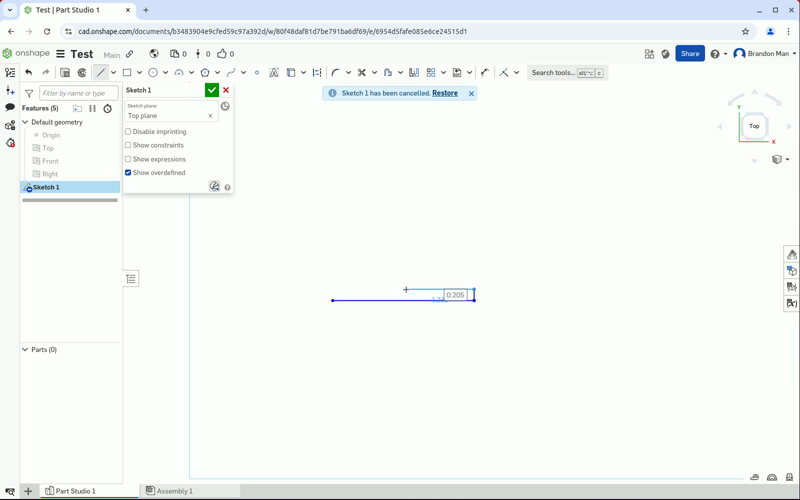
click(406, 289)
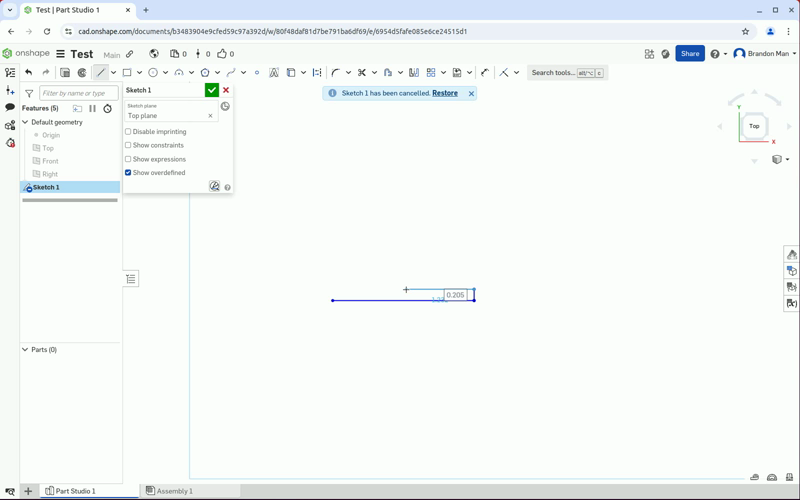
scroll(-6)
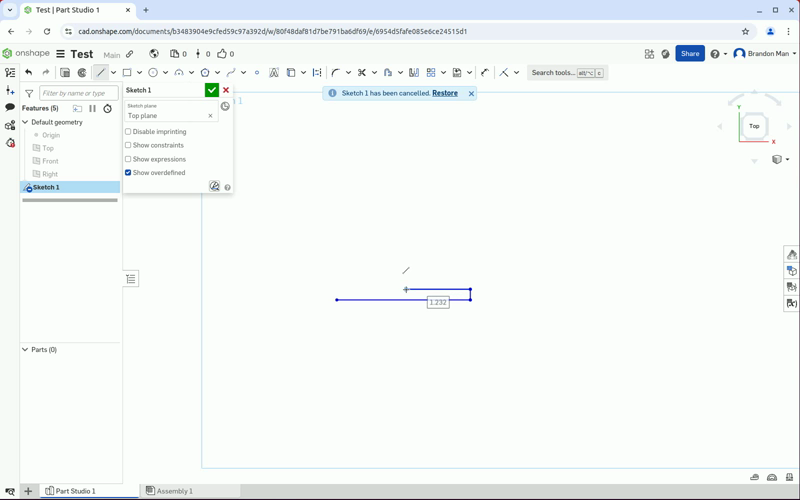
scroll(-6)
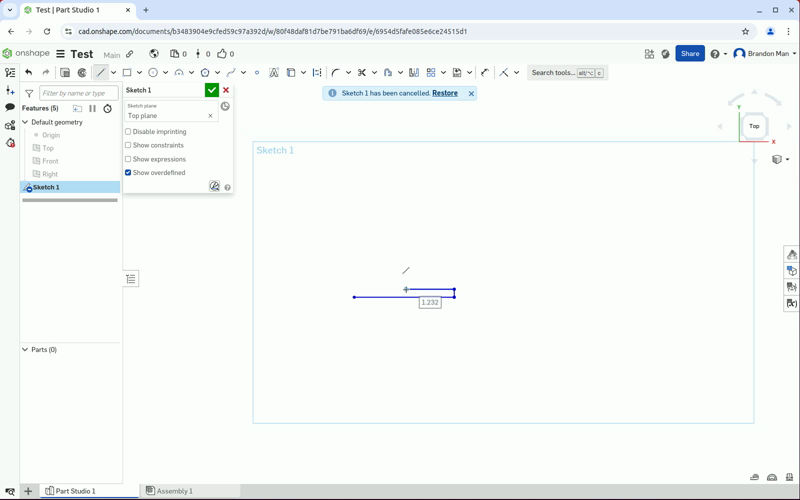
scroll(-6)
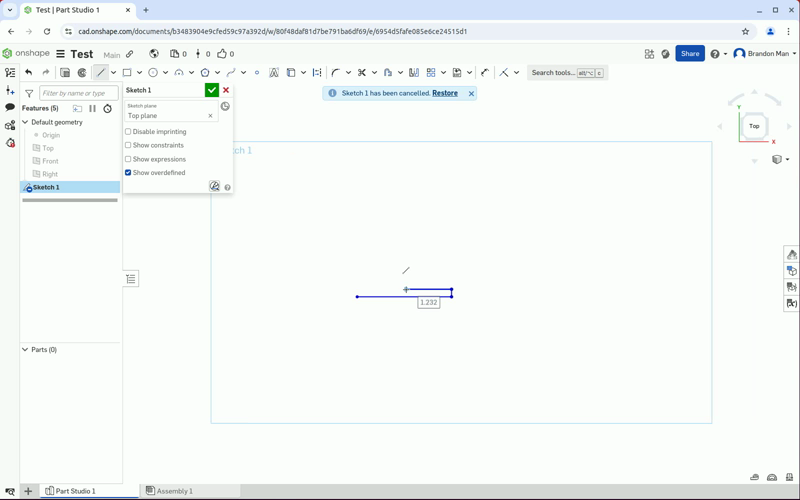
scroll(-6)
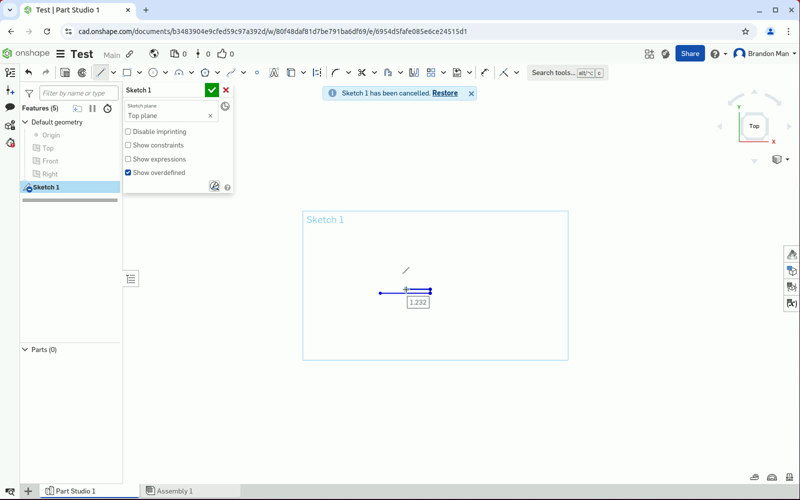
scroll(-6)
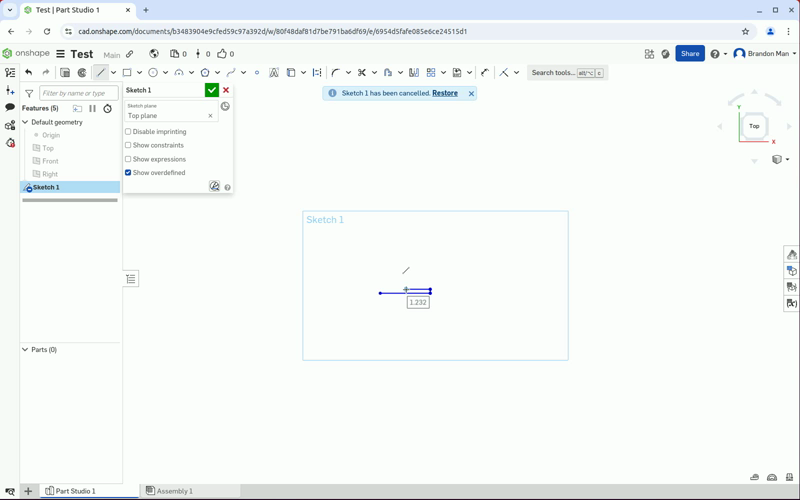
scroll(-6)
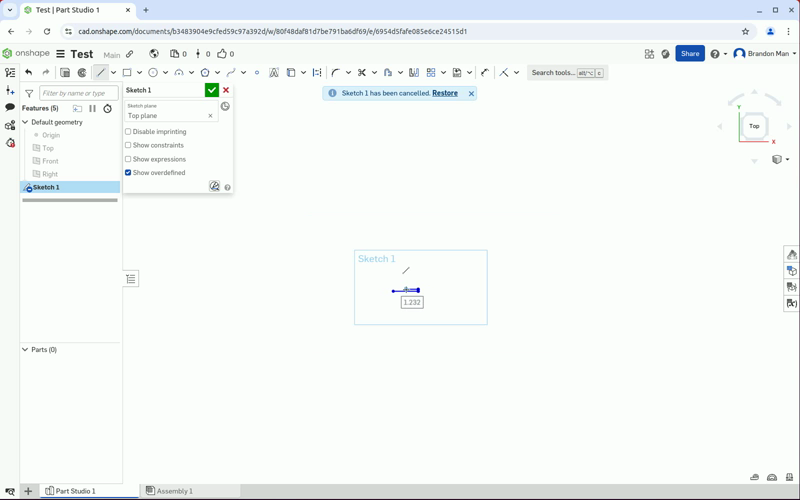
scroll(-6)
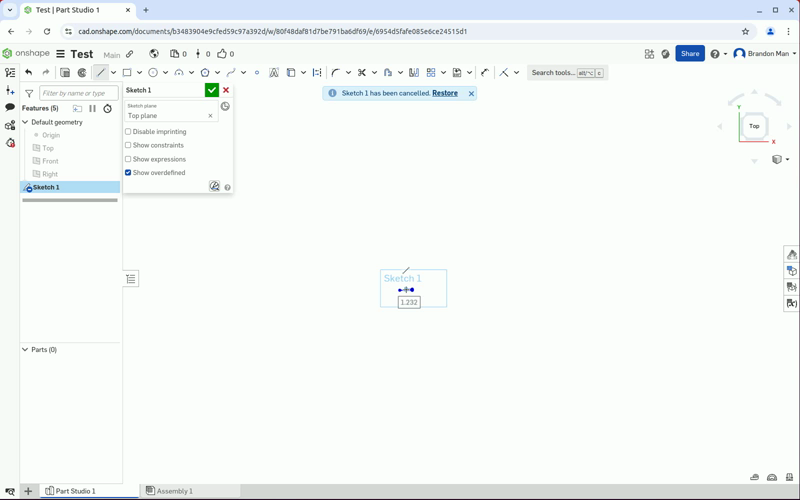
key_up(shift)
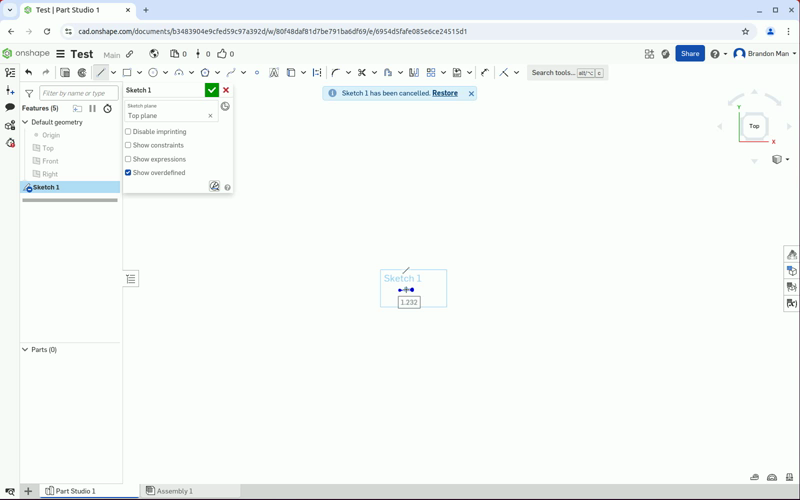
key_down(shift)
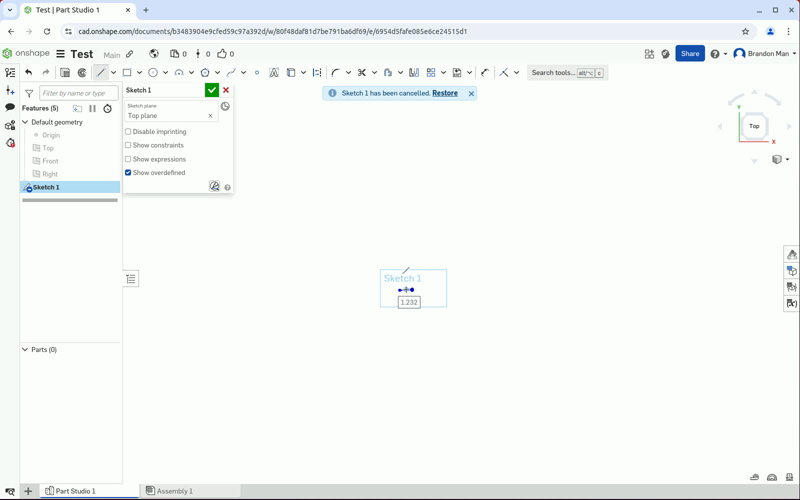
mouse_move(436, 289)
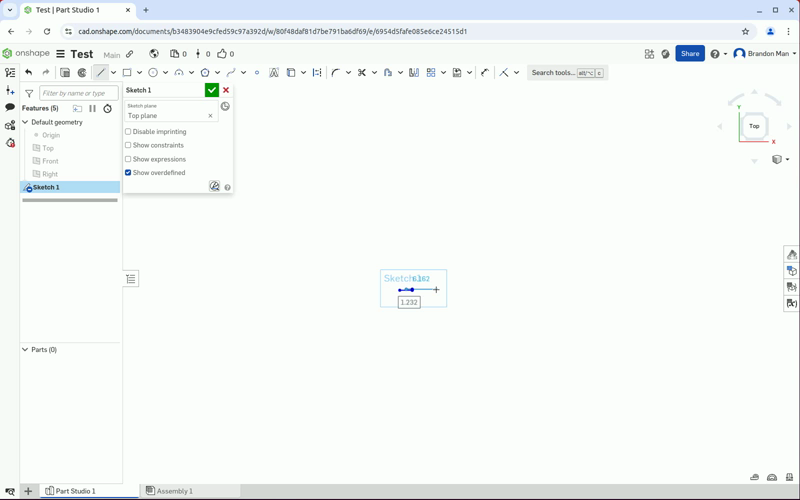
mouse_move(406, 275)
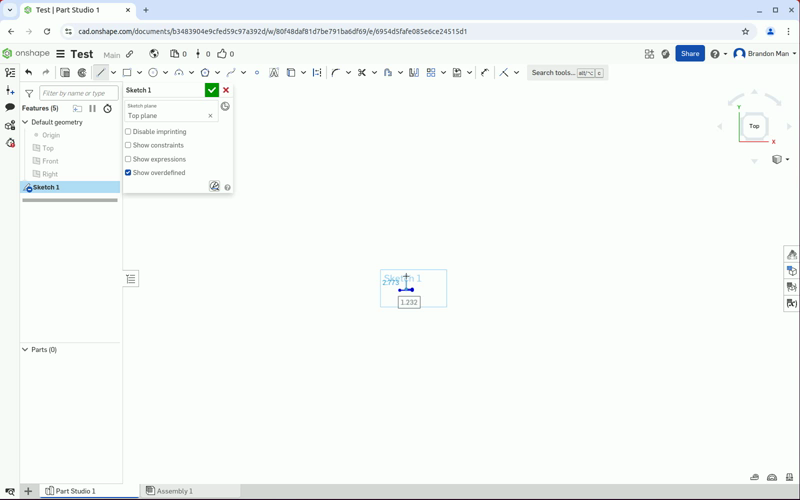
click(406, 275)
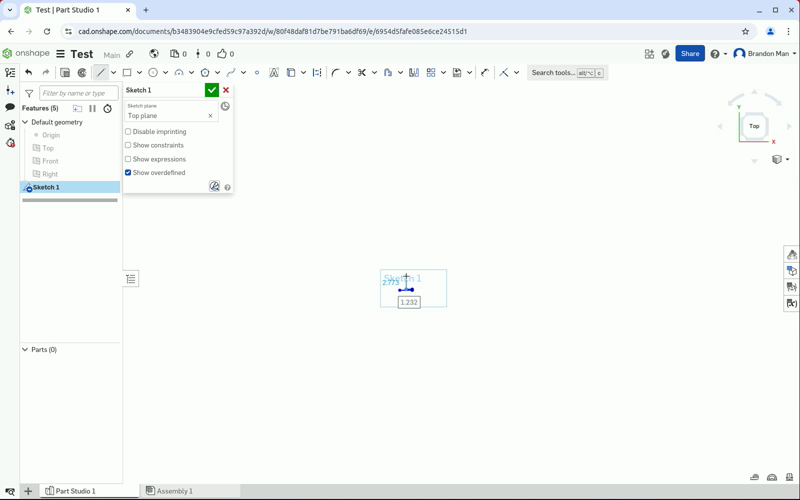
key_up(shift)
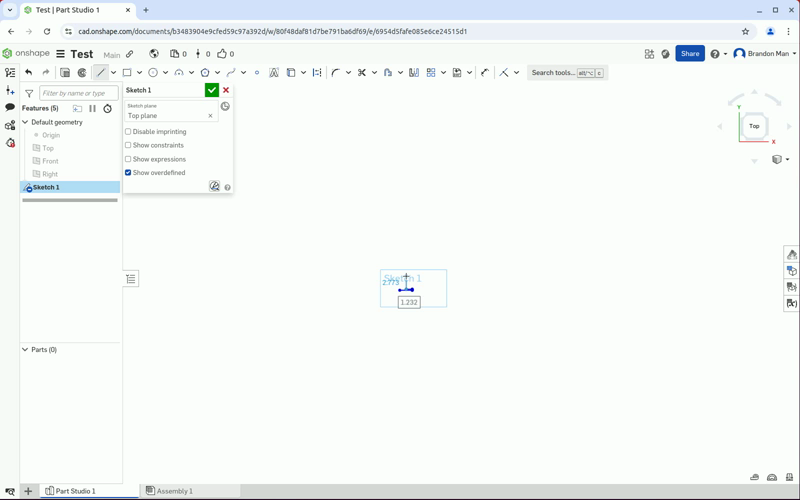
key_down(shift)
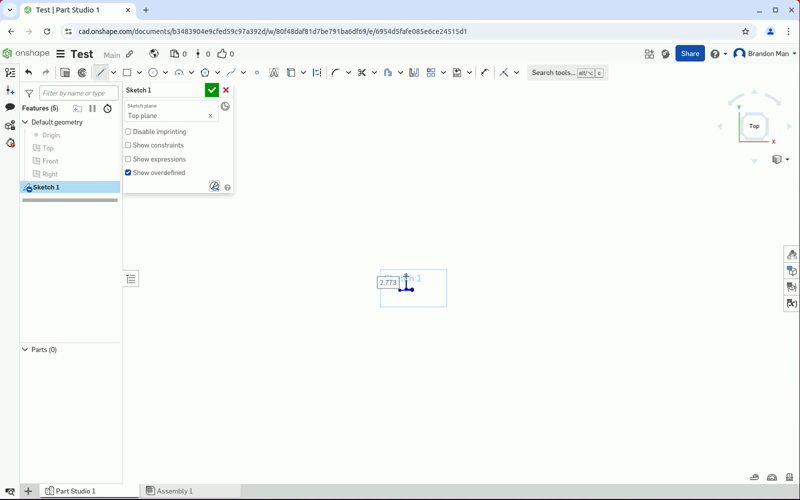
mouse_move(436, 275)
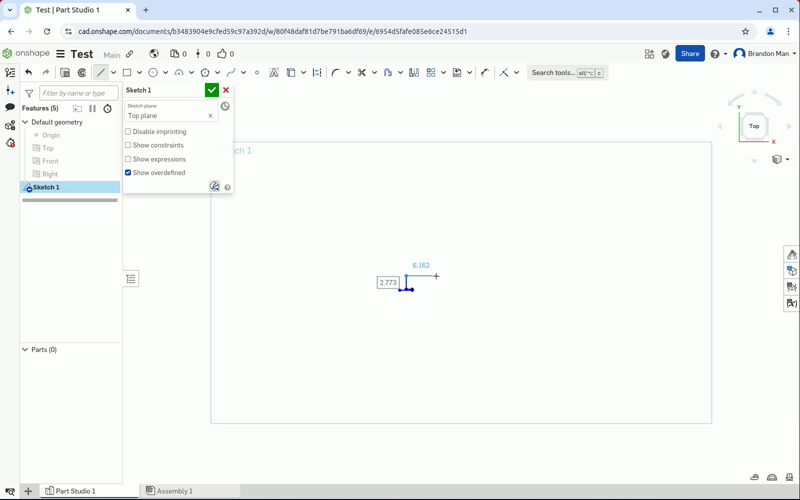
mouse_move(412, 275)
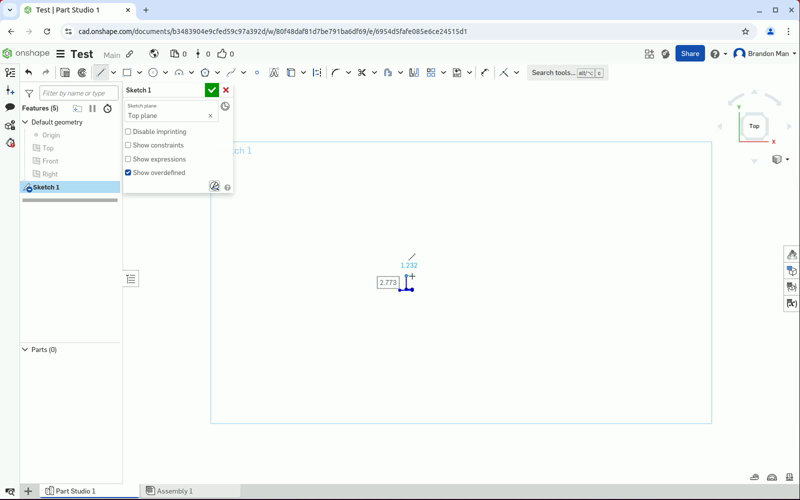
scroll(6)
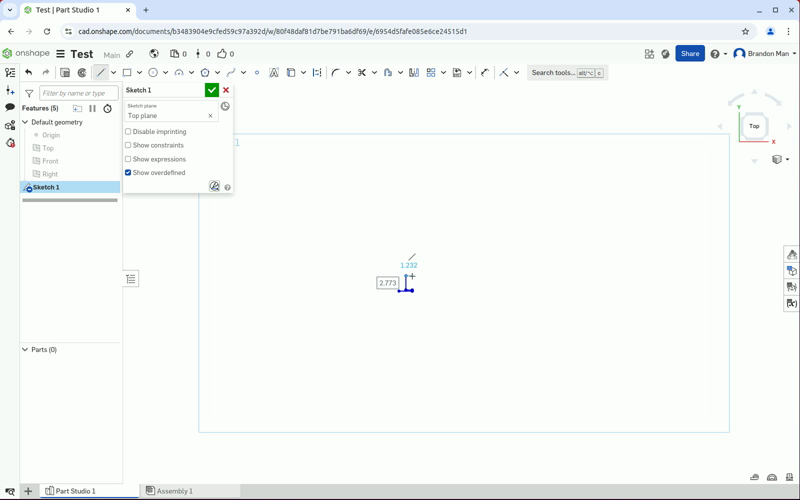
scroll(6)
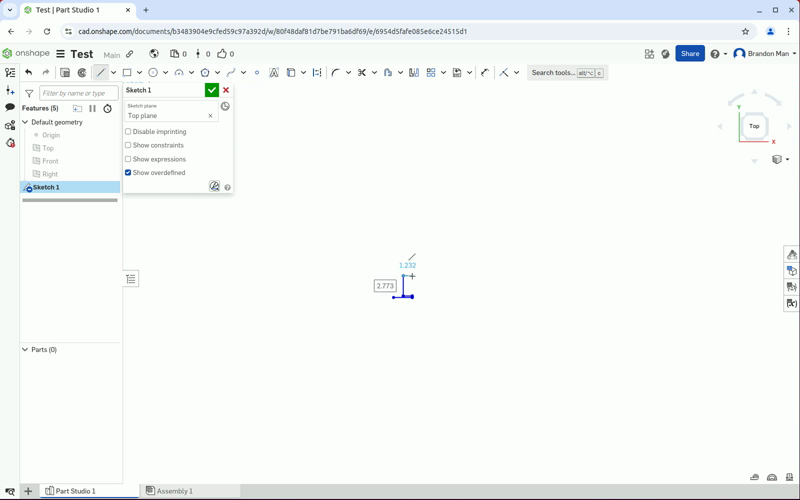
scroll(6)
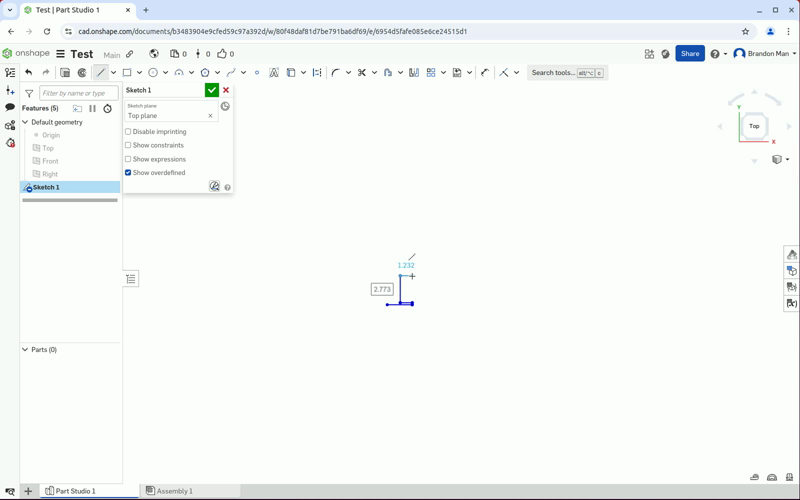
scroll(6)
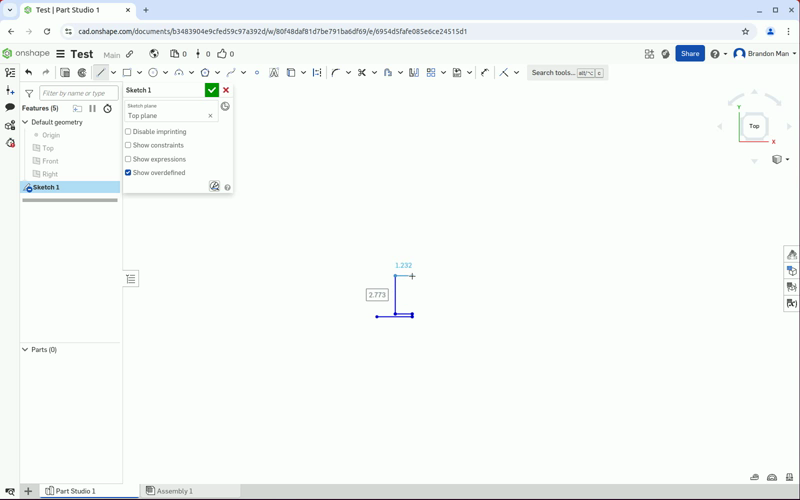
scroll(6)
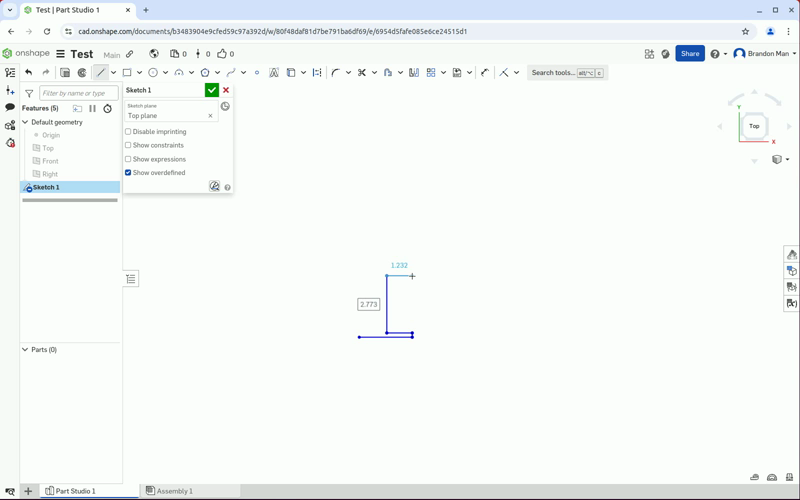
scroll(6)
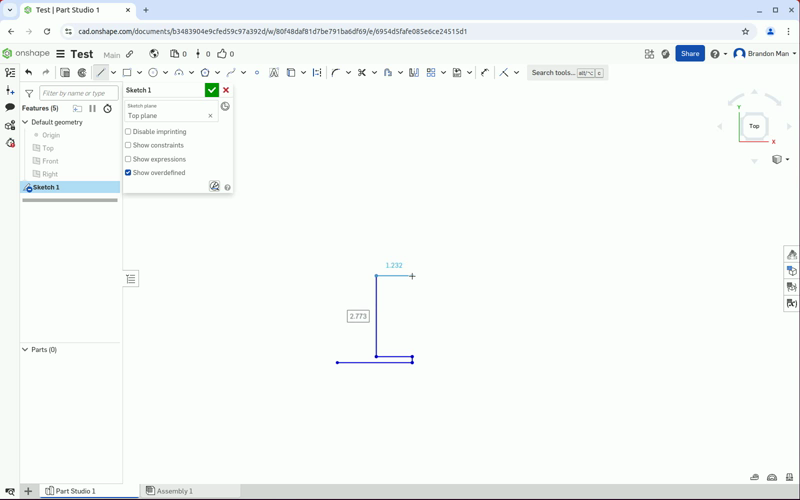
scroll(6)
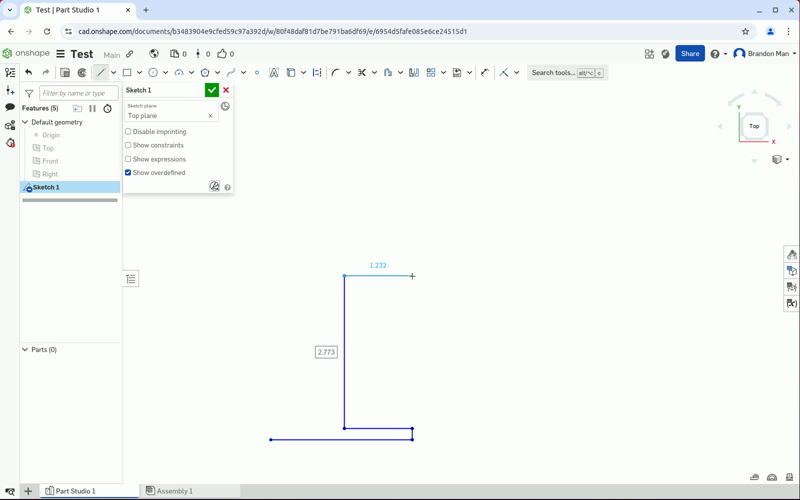
click(412, 275)
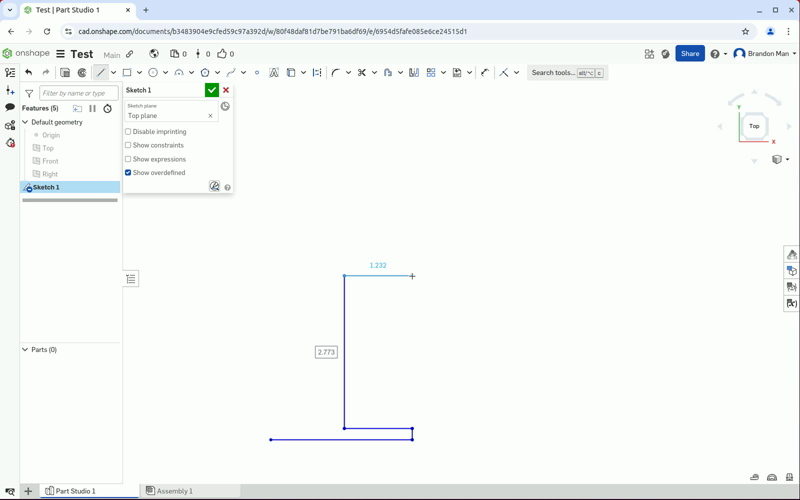
scroll(-6)
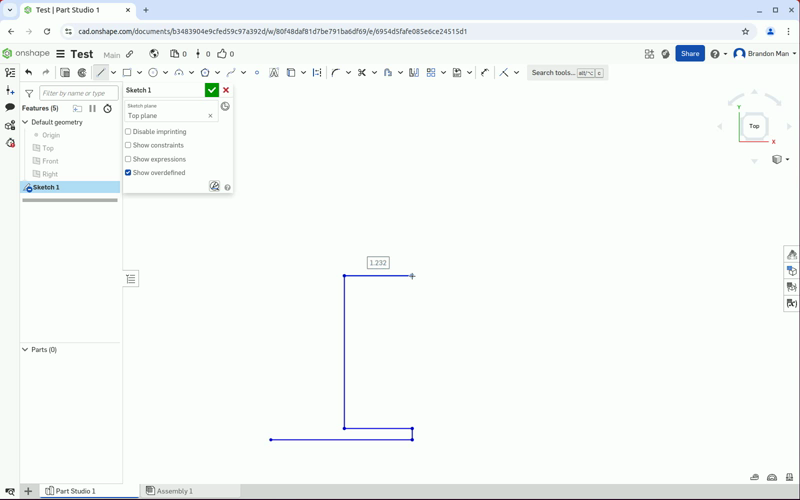
scroll(-6)
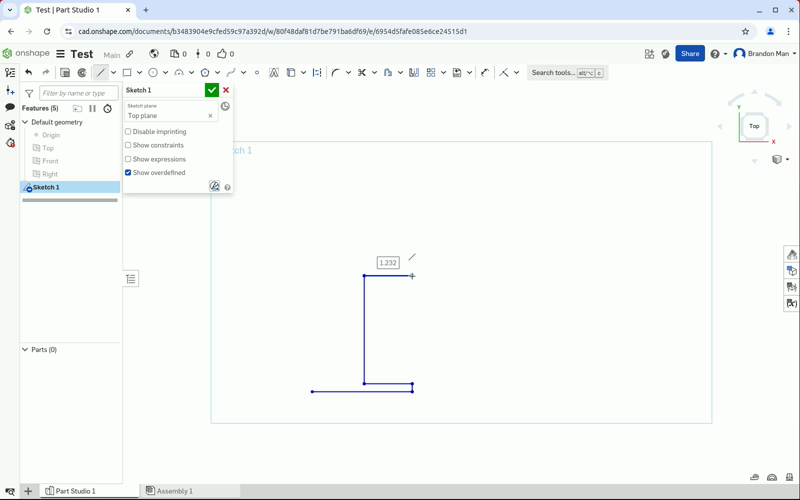
scroll(-6)
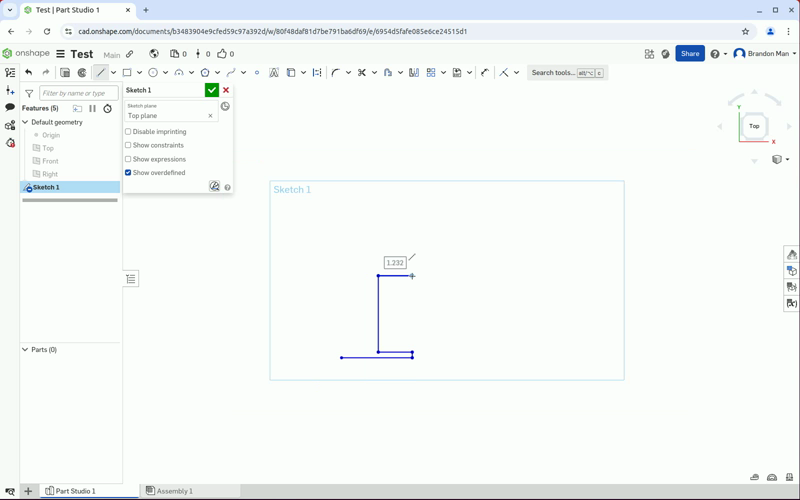
scroll(-6)
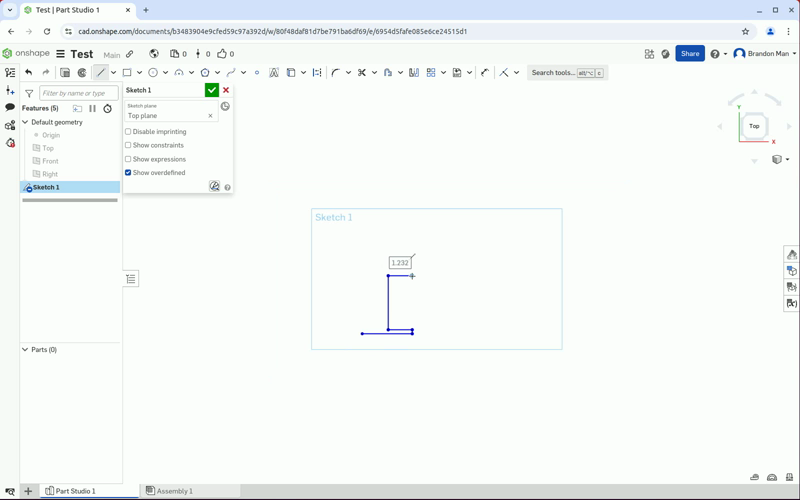
scroll(-6)
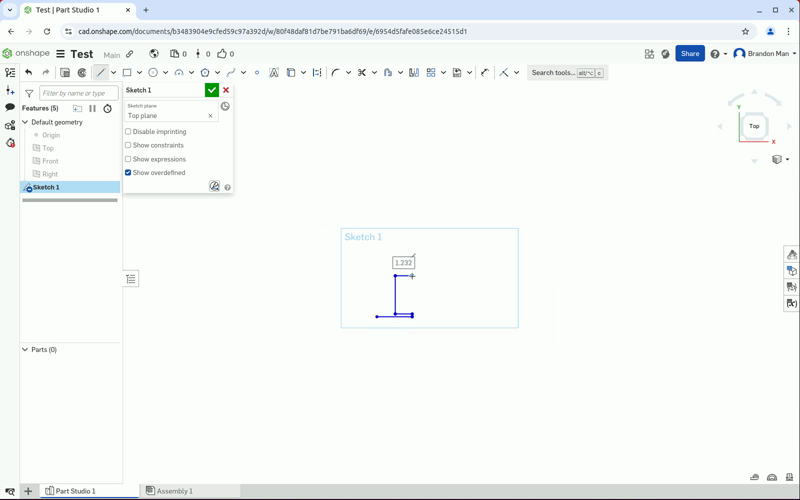
scroll(-6)
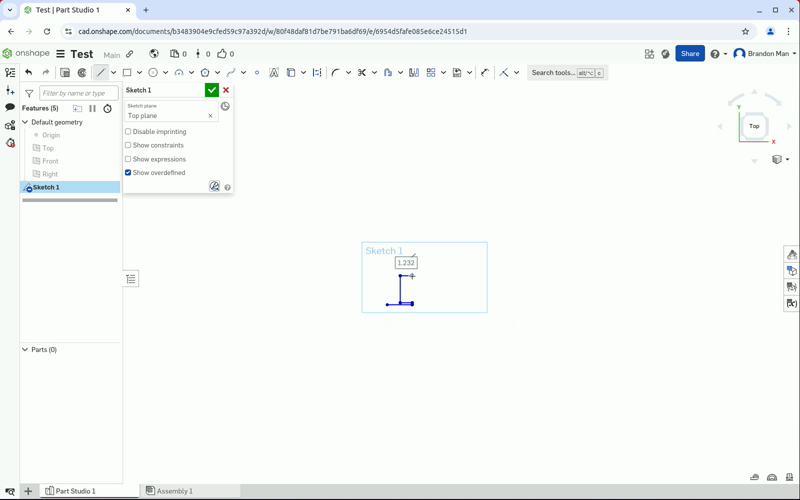
scroll(-6)
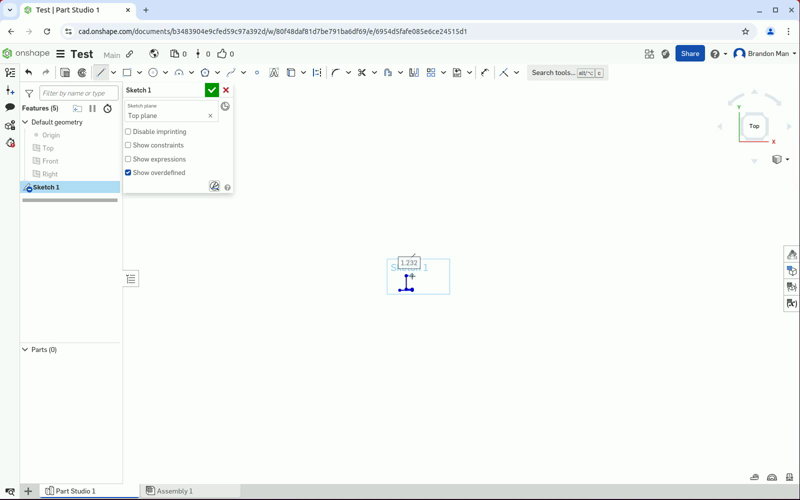
key_up(shift)
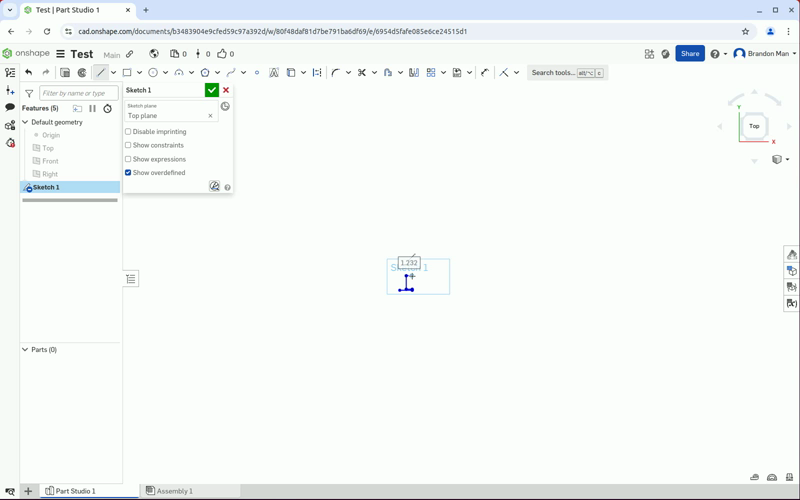
key_down(shift)
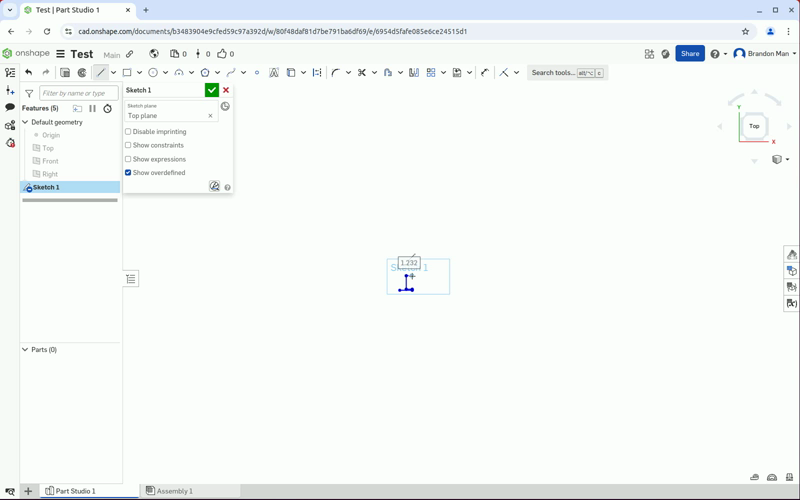
mouse_move(442, 275)
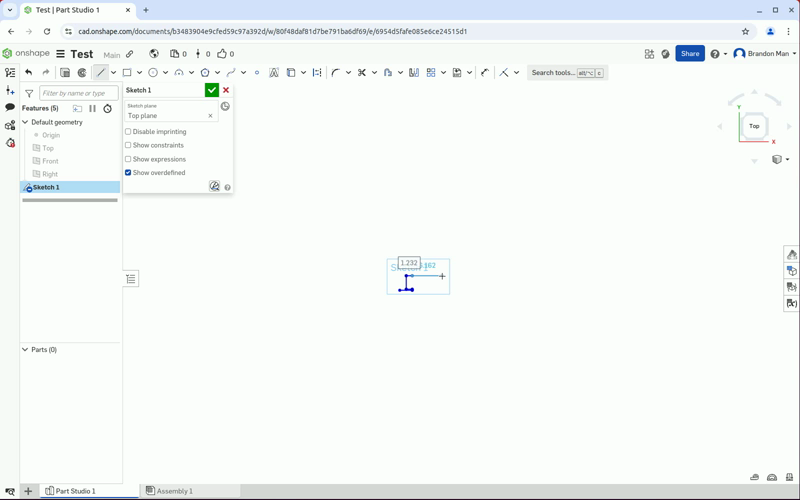
mouse_move(412, 274)
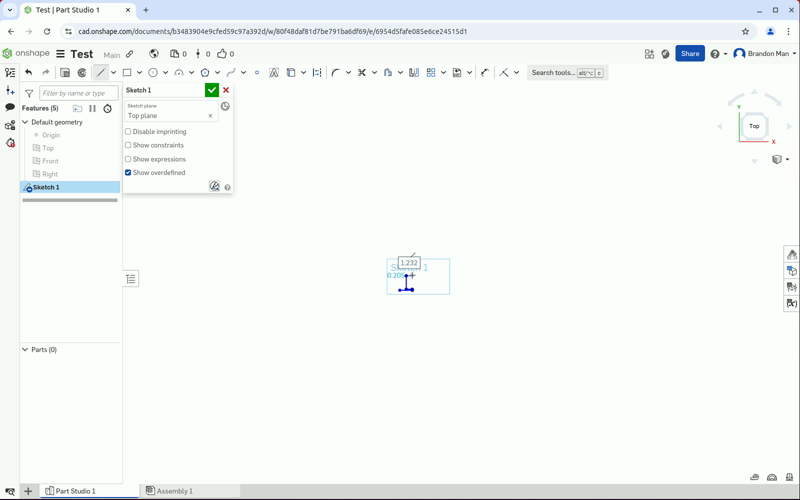
scroll(6)
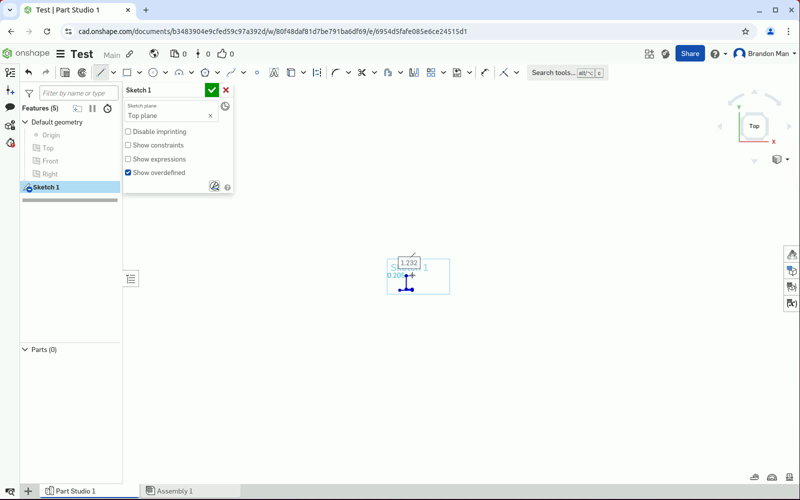
scroll(6)
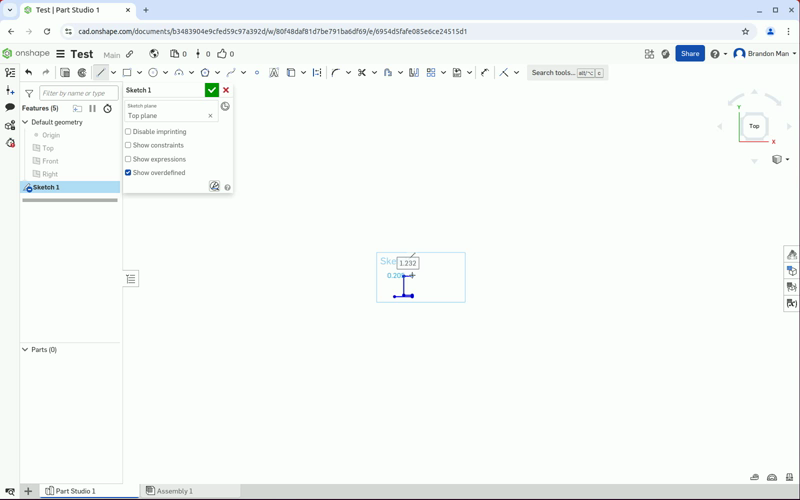
scroll(6)
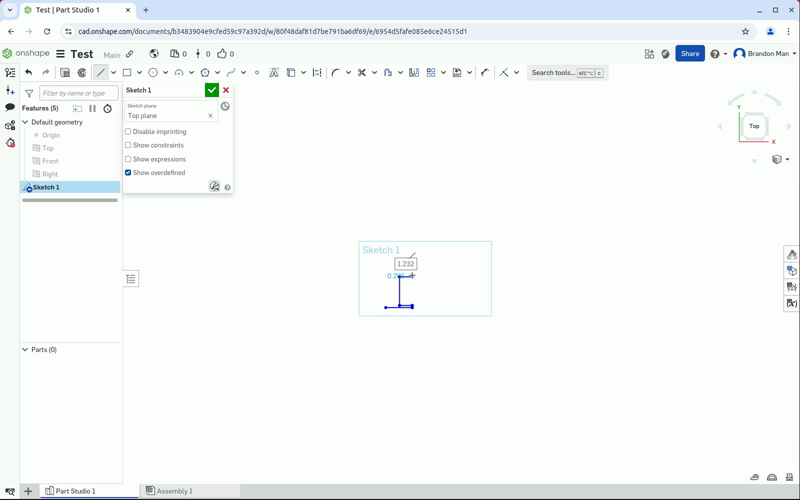
scroll(6)
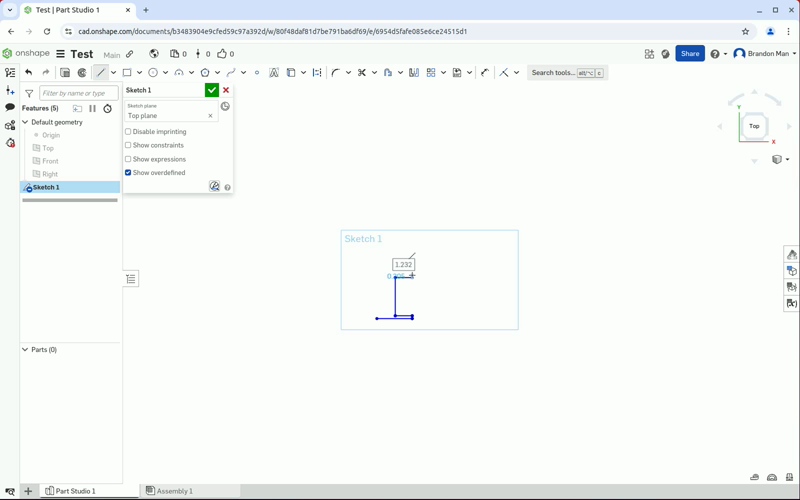
scroll(6)
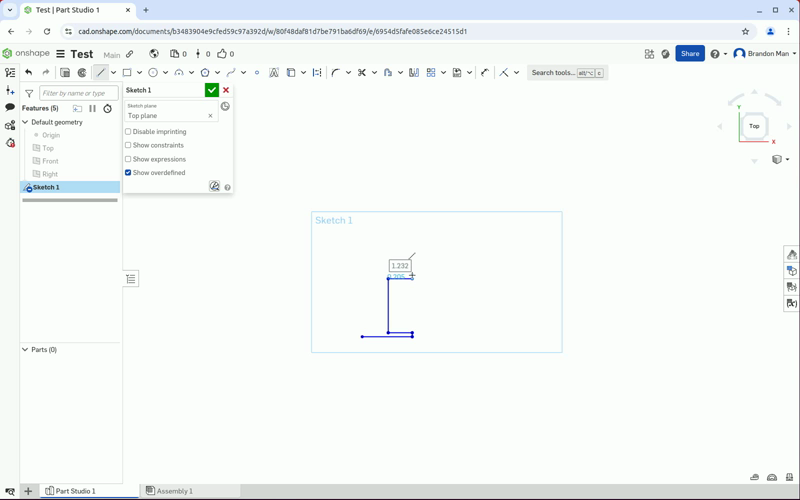
scroll(6)
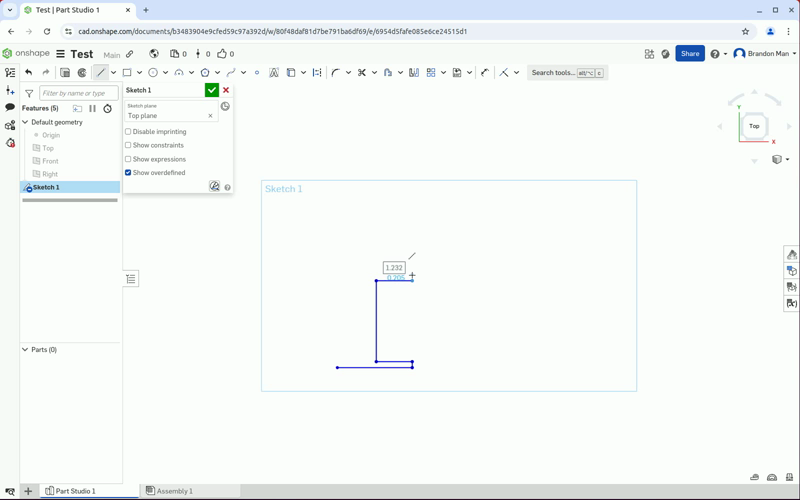
scroll(6)
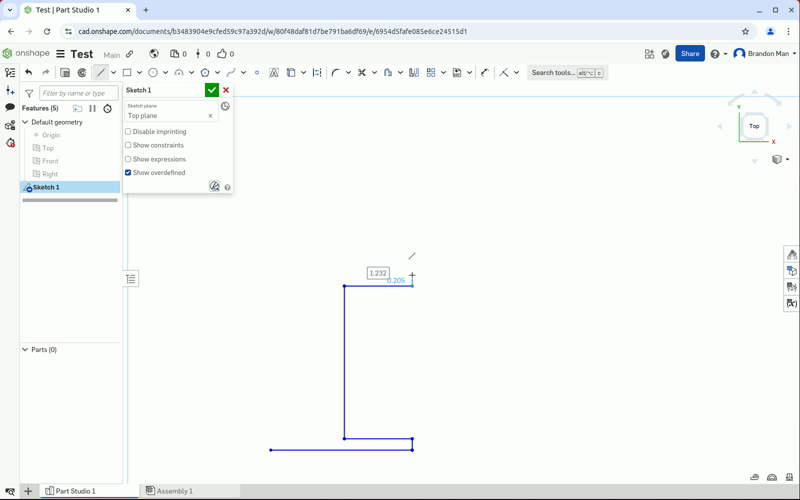
click(412, 274)
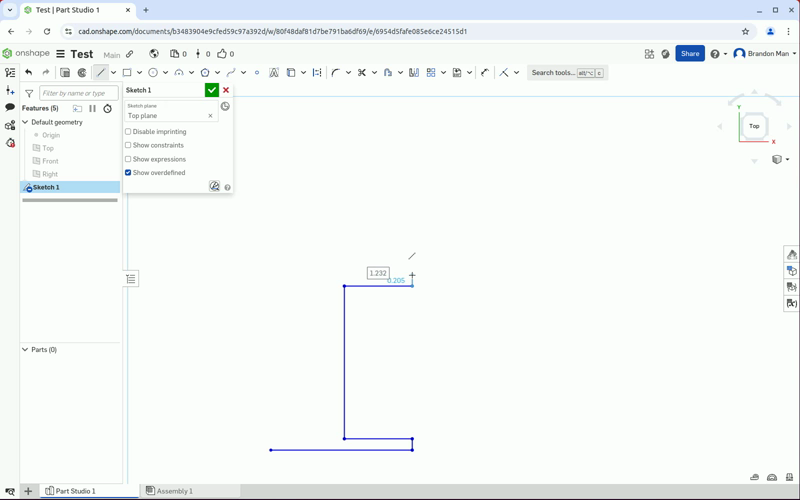
scroll(-6)
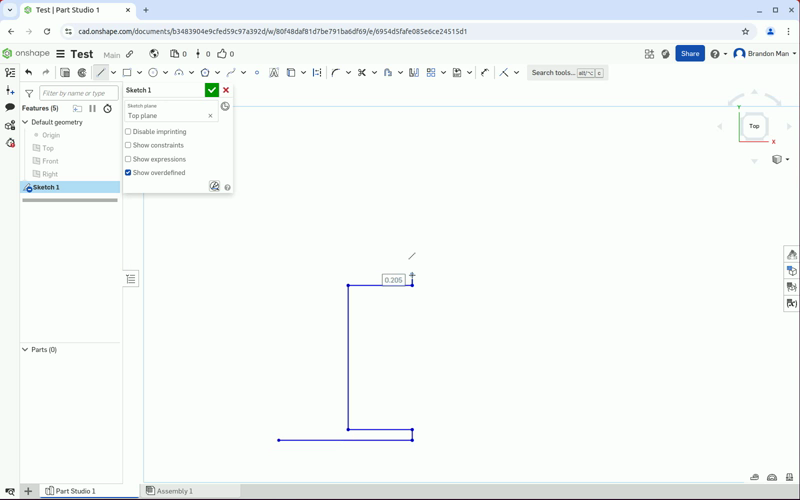
scroll(-6)
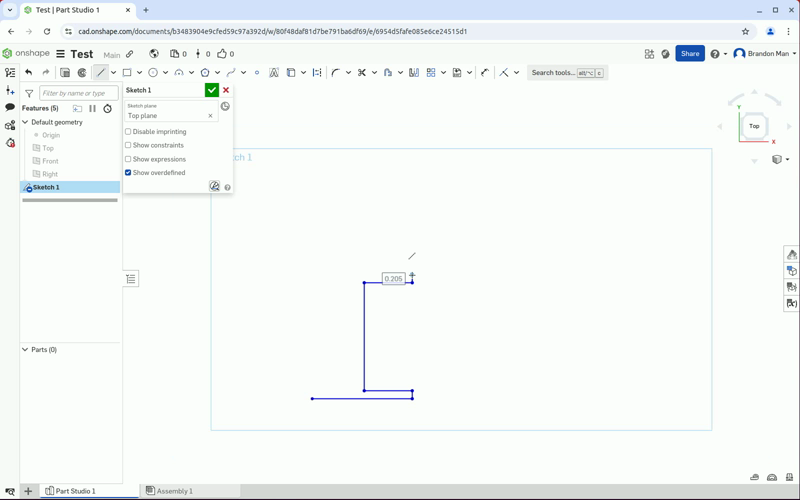
scroll(-6)
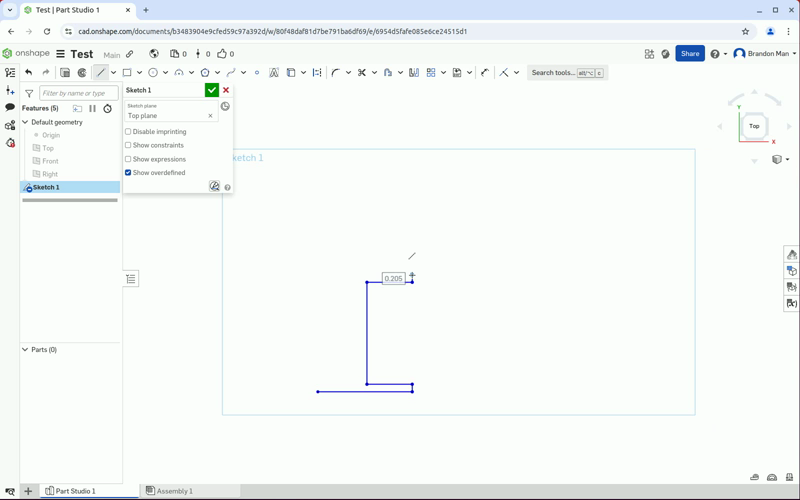
scroll(-6)
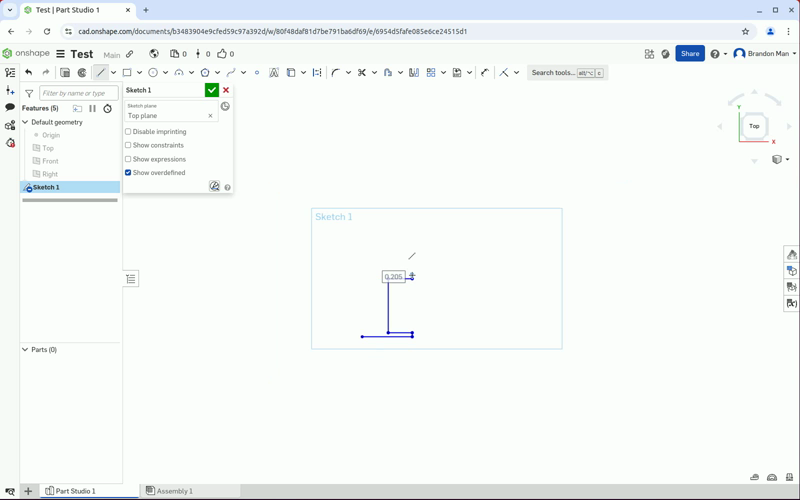
scroll(-6)
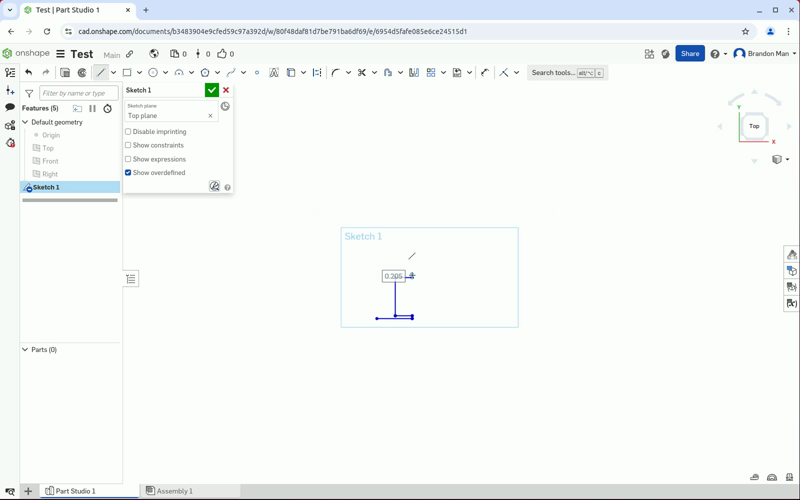
scroll(-6)
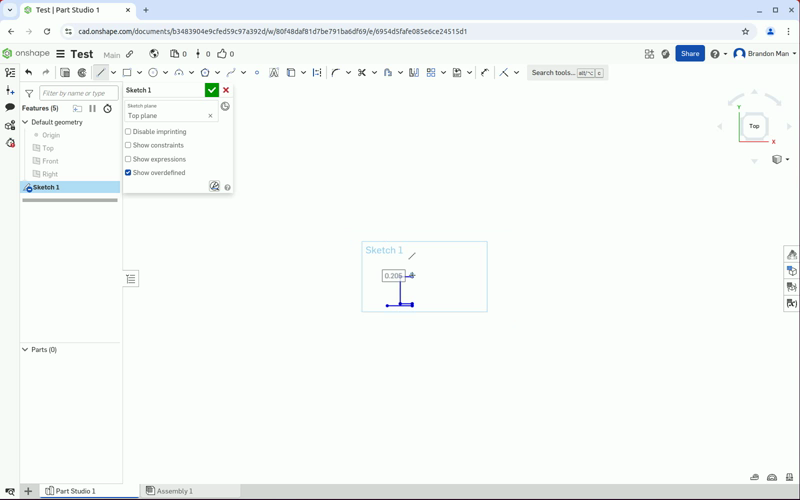
scroll(-6)
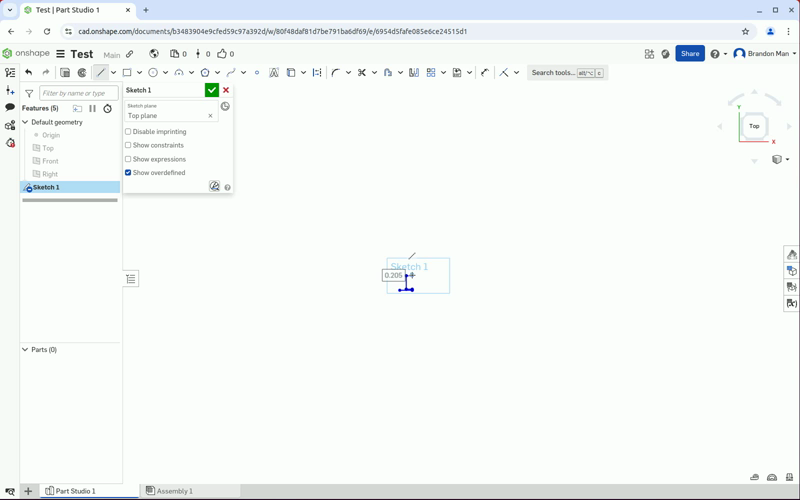
key_up(shift)
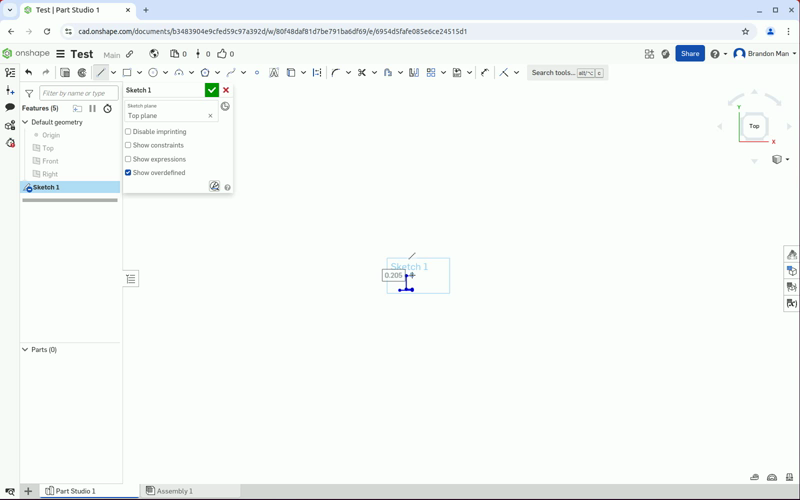
key_down(shift)
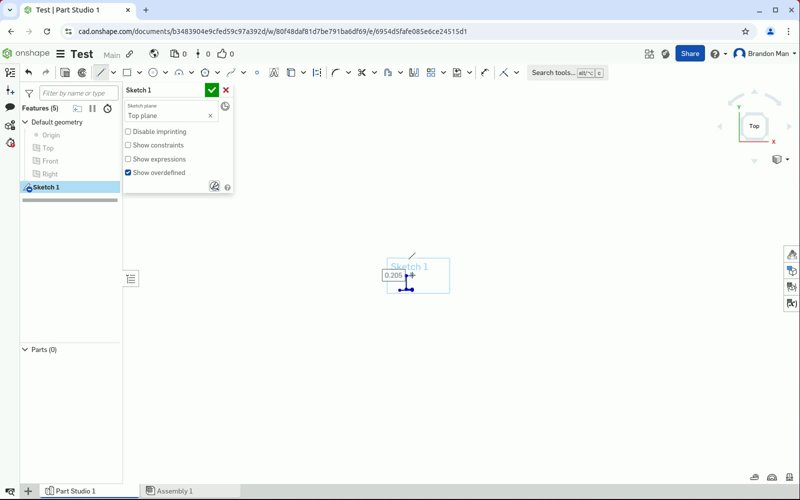
mouse_move(442, 274)
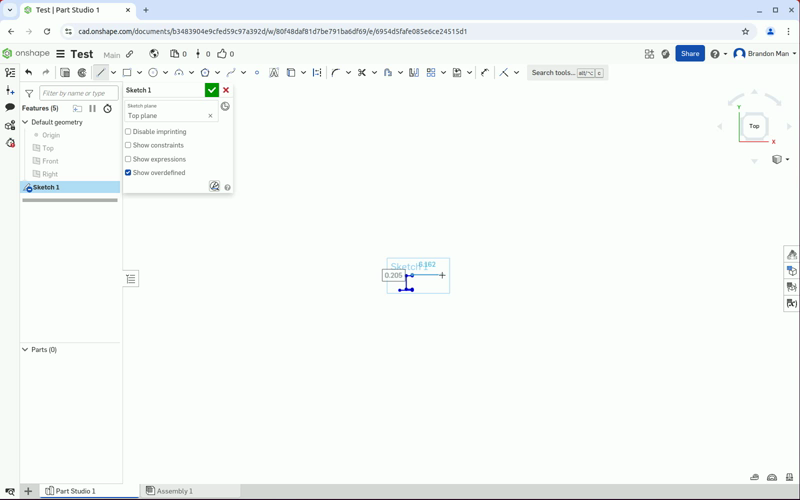
mouse_move(399, 274)
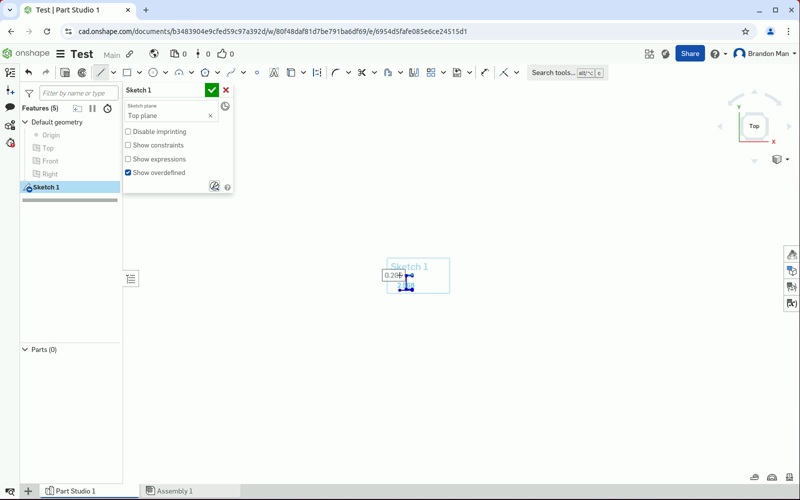
click(399, 274)
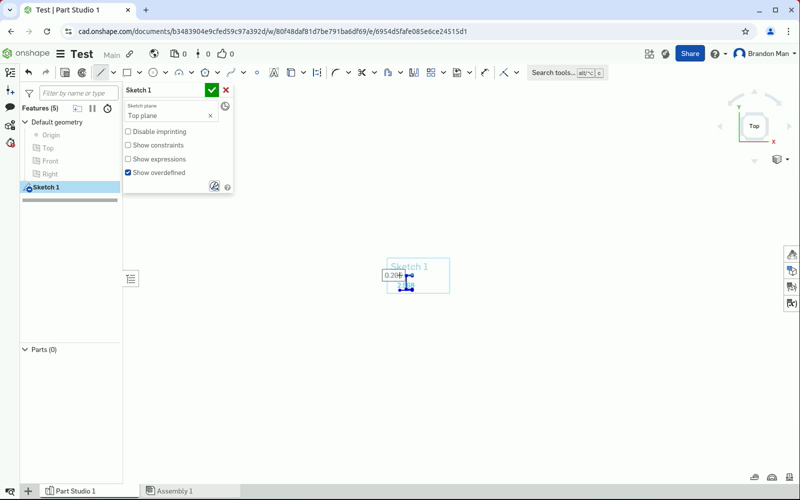
key_up(shift)
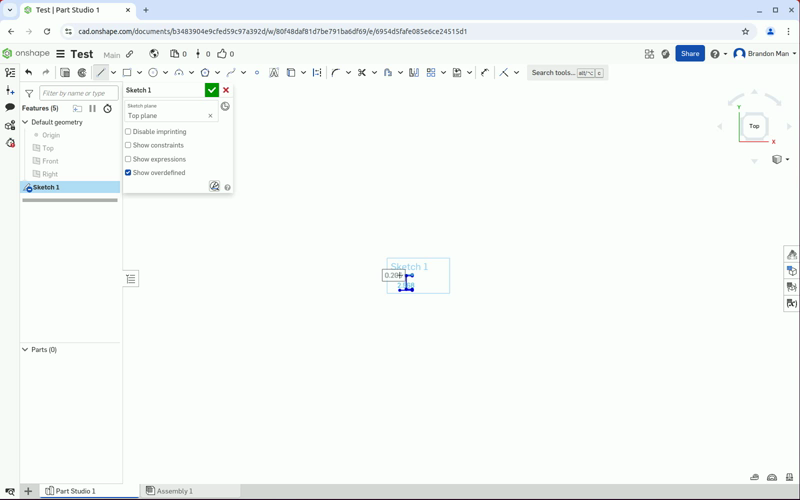
key_down(shift)
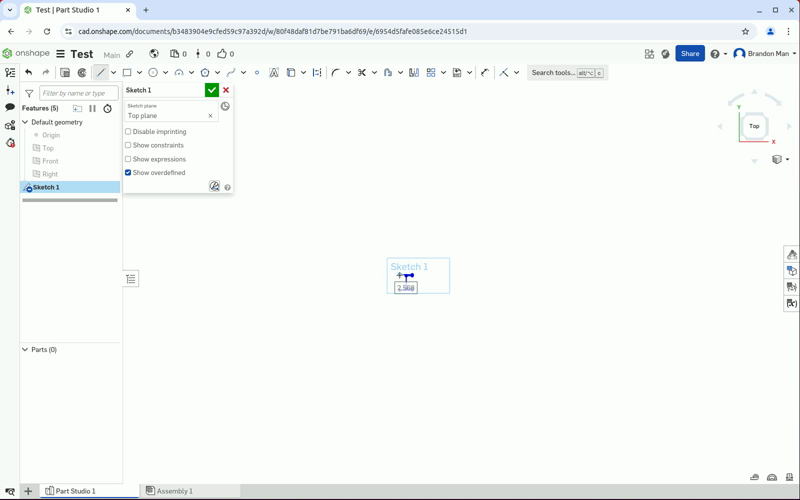
mouse_move(429, 274)
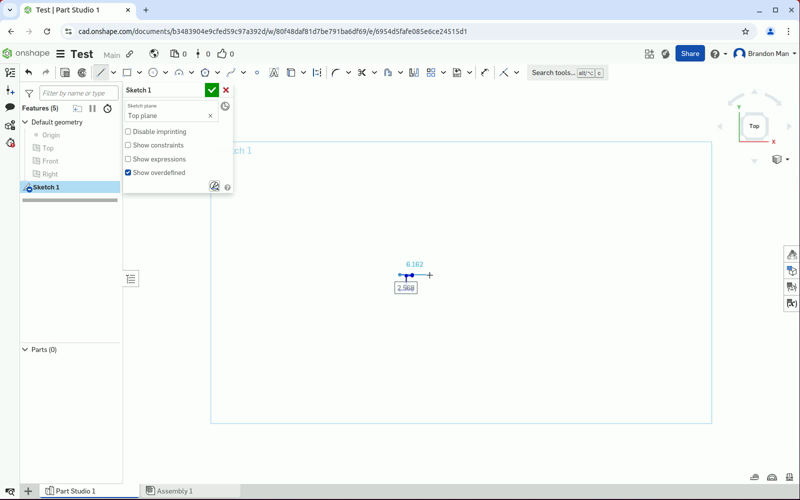
mouse_move(399, 275)
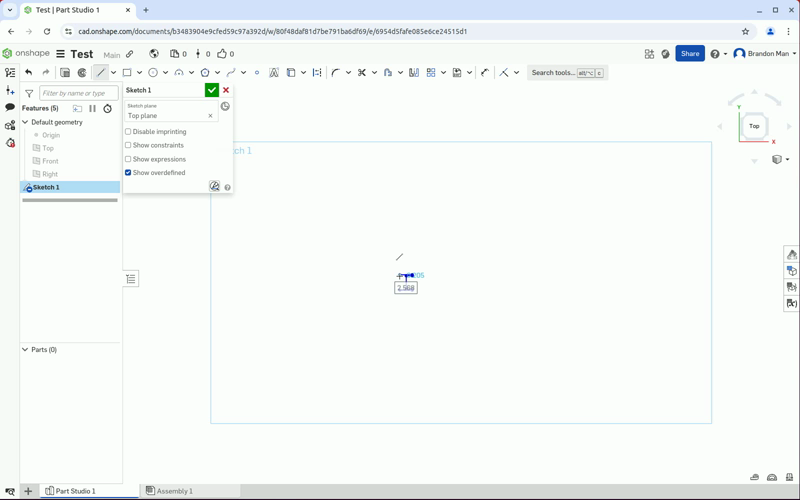
scroll(6)
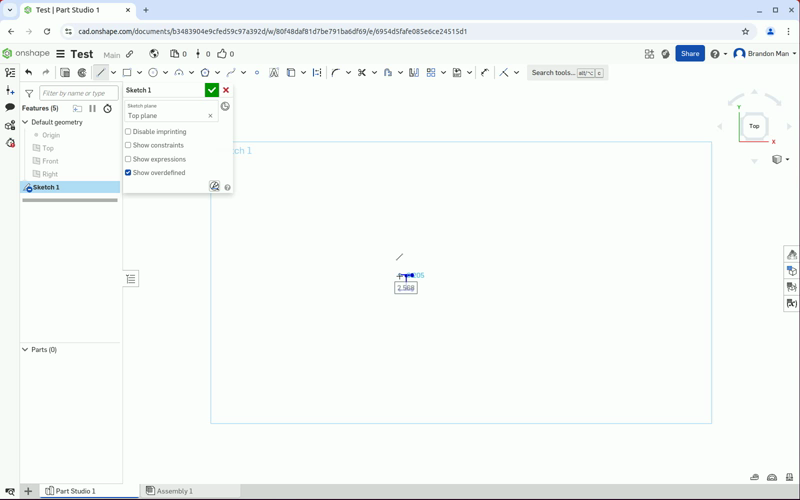
scroll(6)
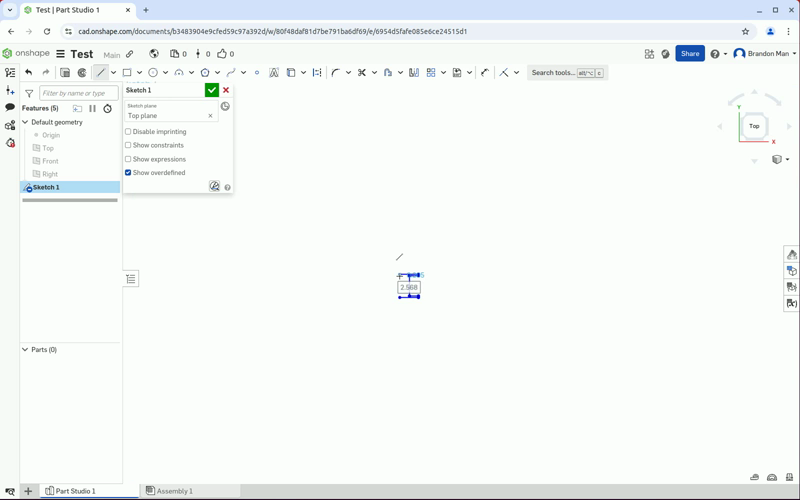
scroll(6)
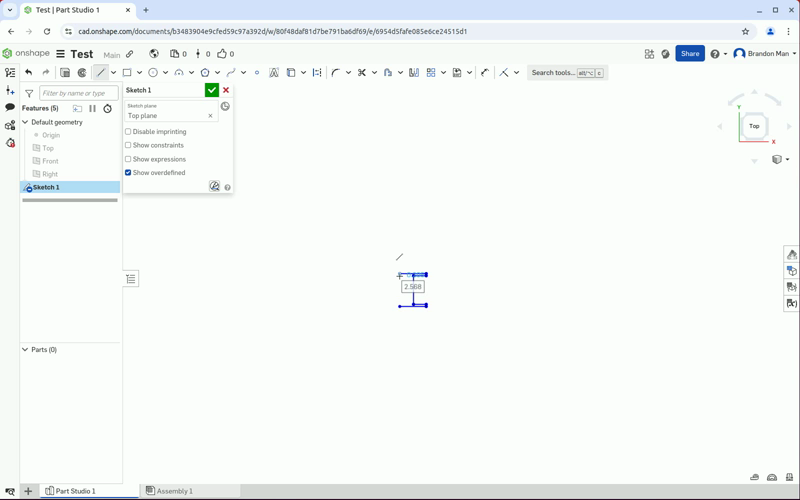
scroll(6)
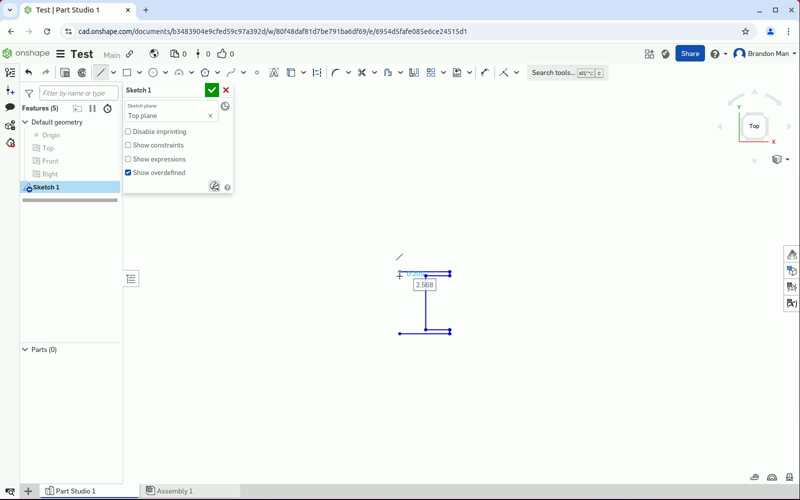
scroll(6)
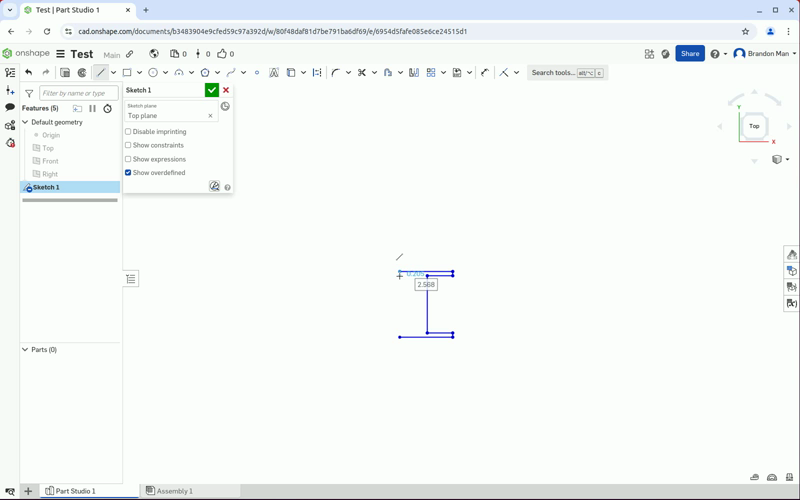
scroll(6)
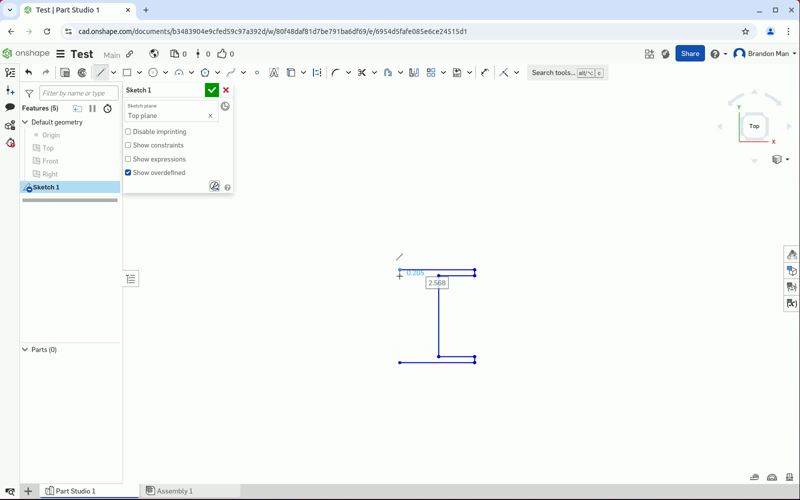
scroll(6)
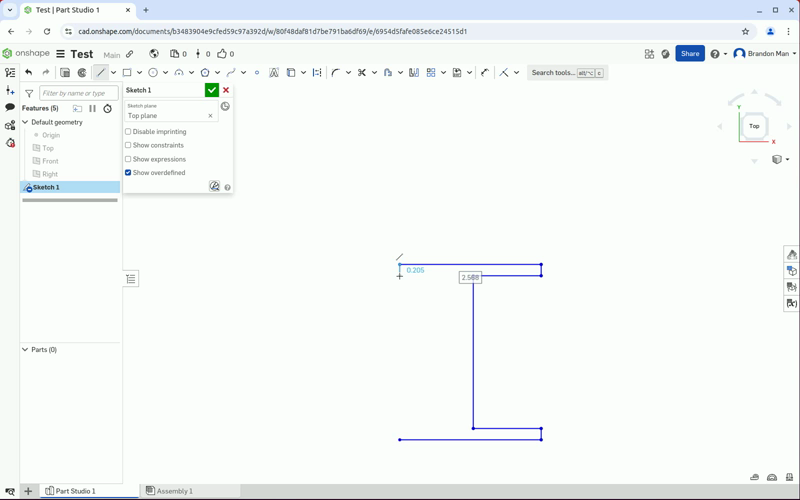
click(399, 275)
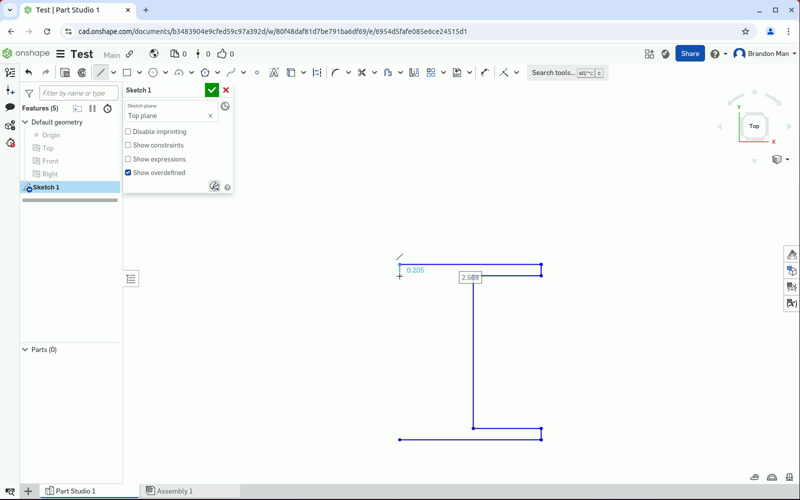
scroll(-6)
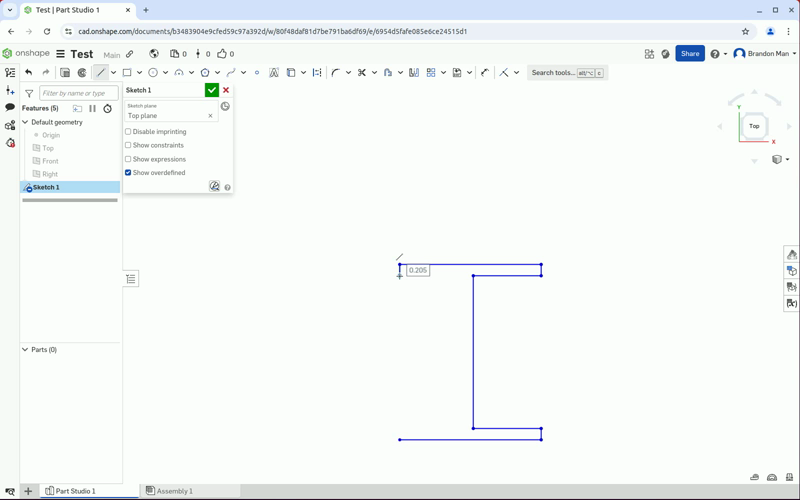
scroll(-6)
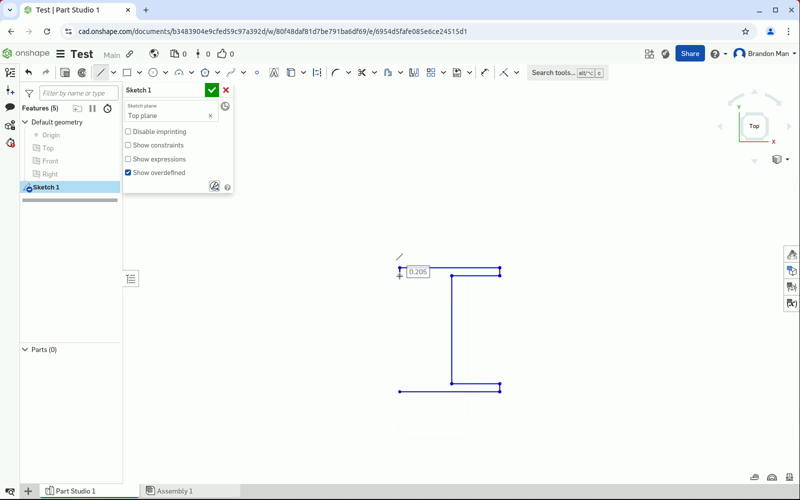
scroll(-6)
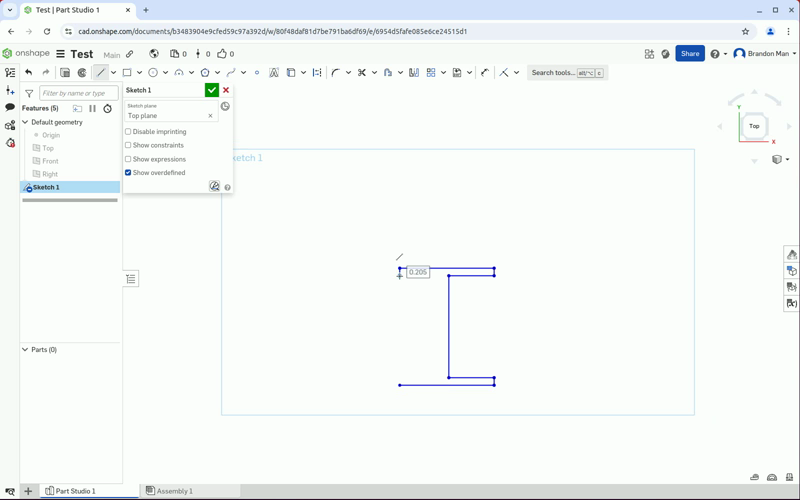
scroll(-6)
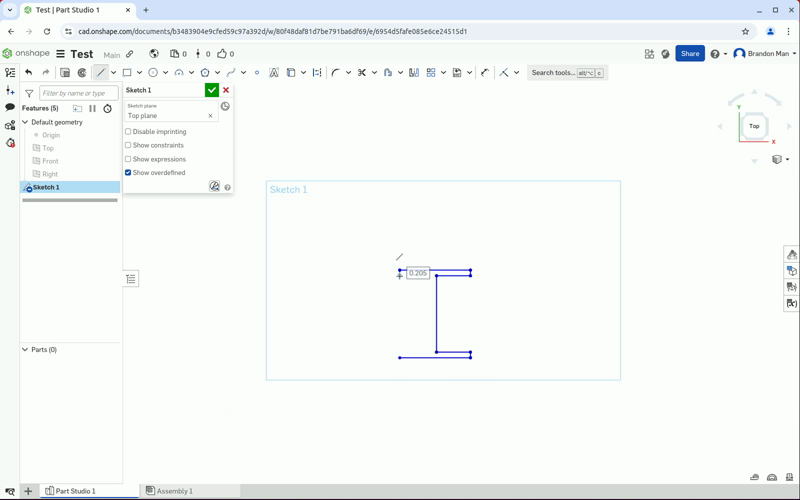
scroll(-6)
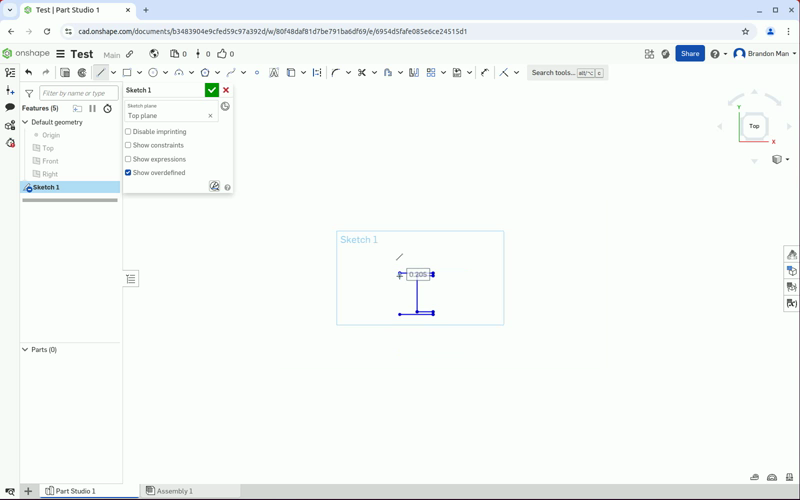
scroll(-6)
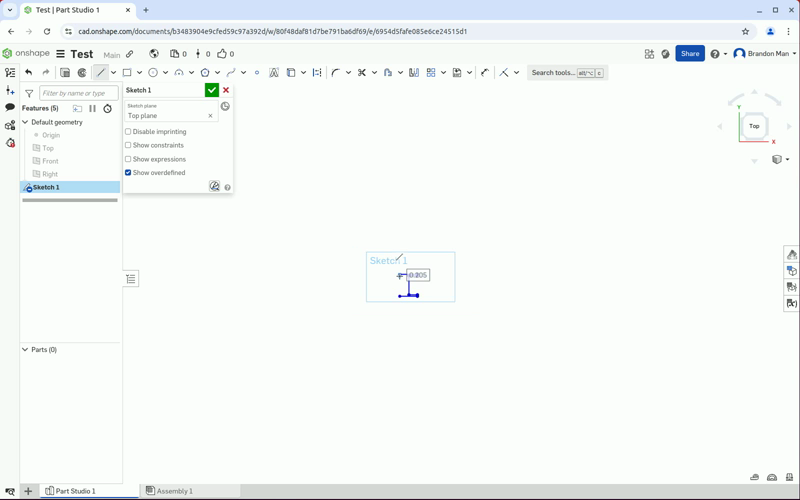
scroll(-6)
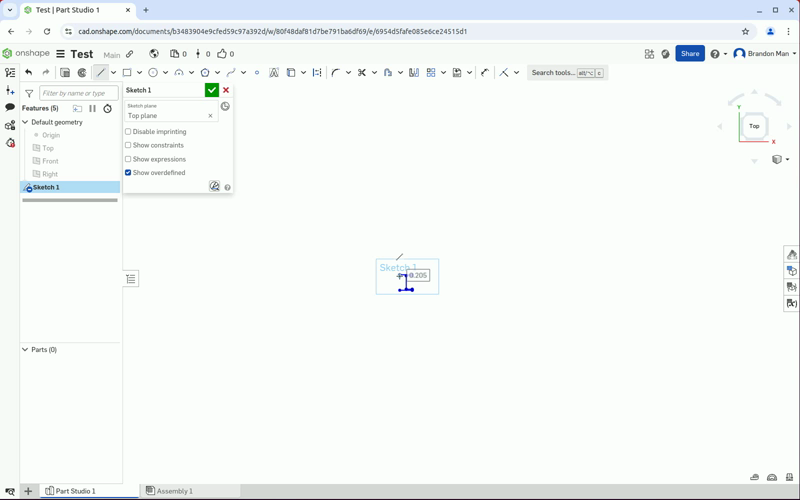
key_up(shift)
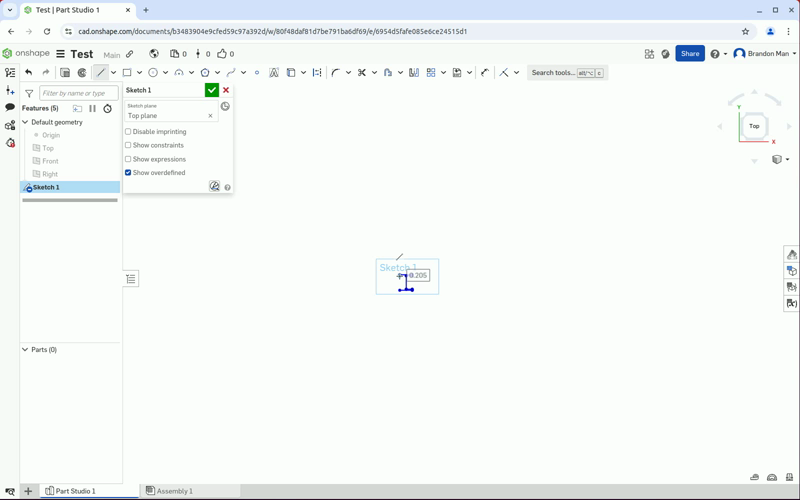
key_down(shift)
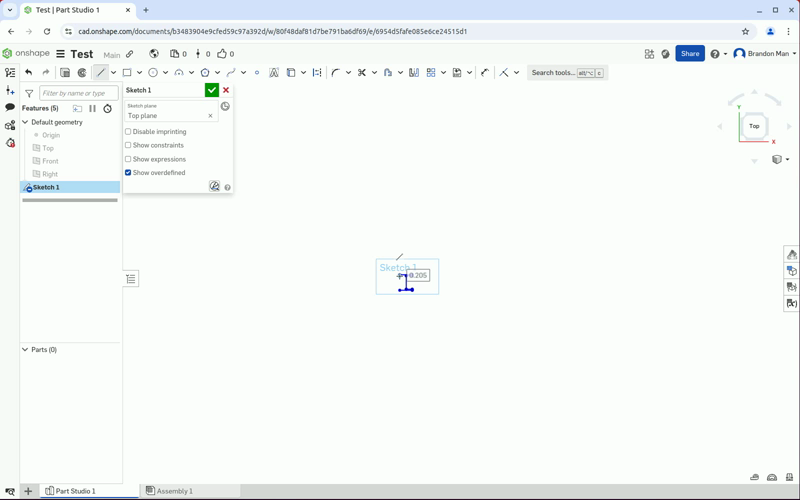
mouse_move(429, 275)
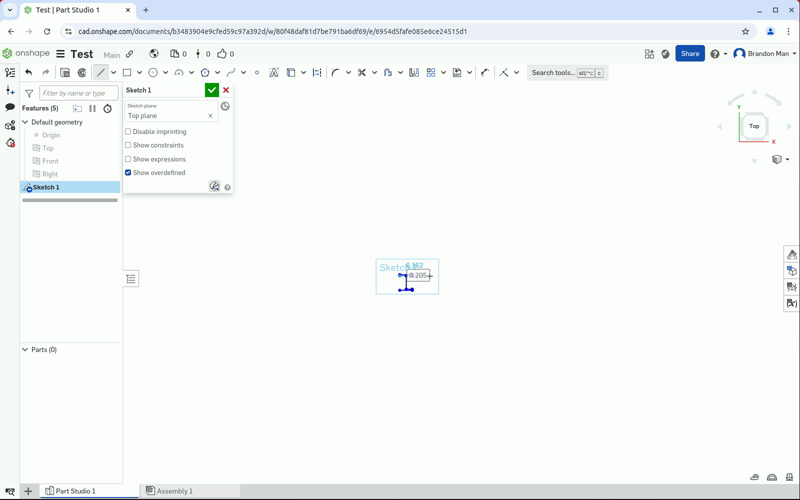
mouse_move(405, 275)
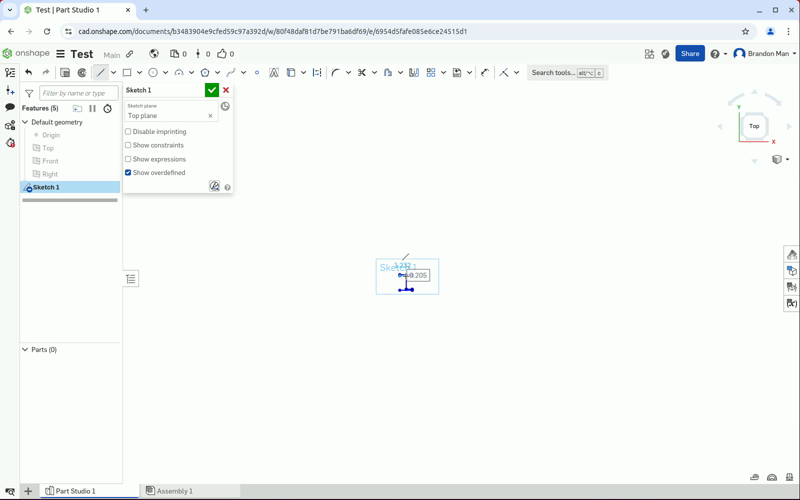
scroll(6)
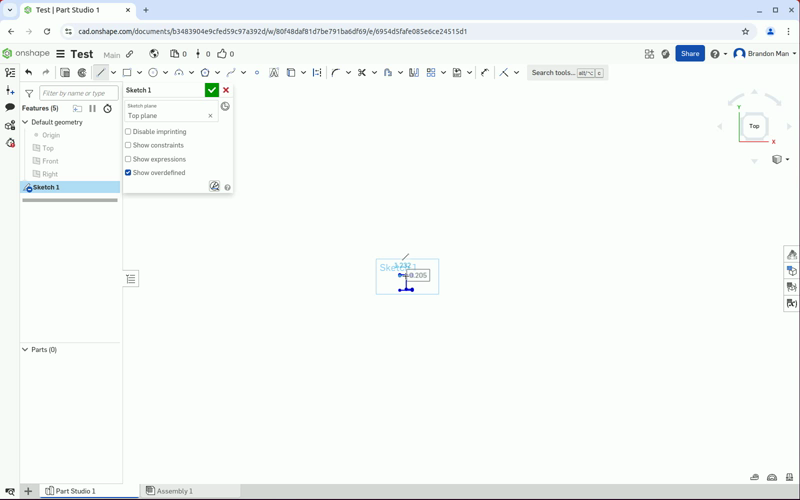
scroll(6)
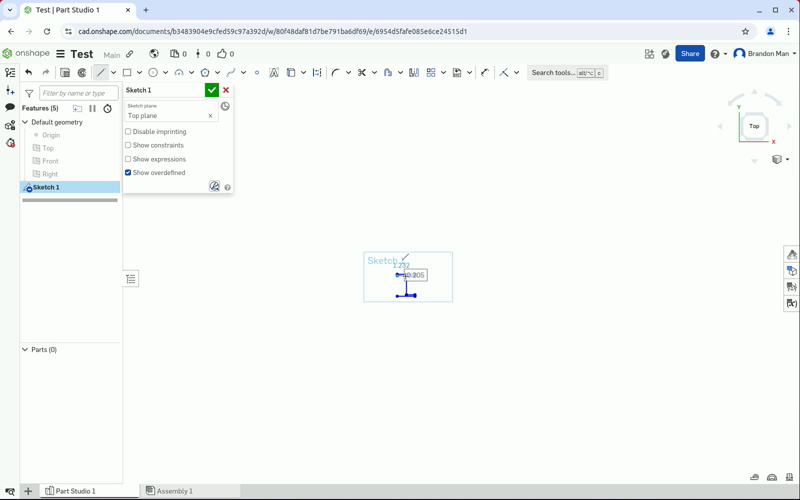
scroll(6)
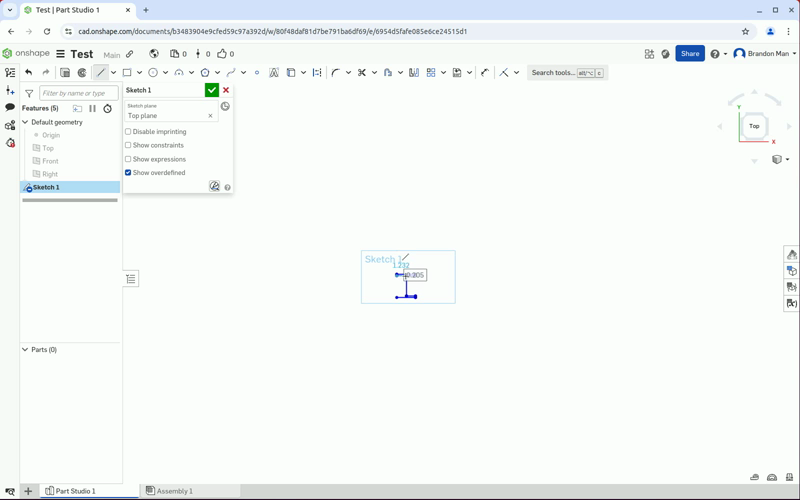
scroll(6)
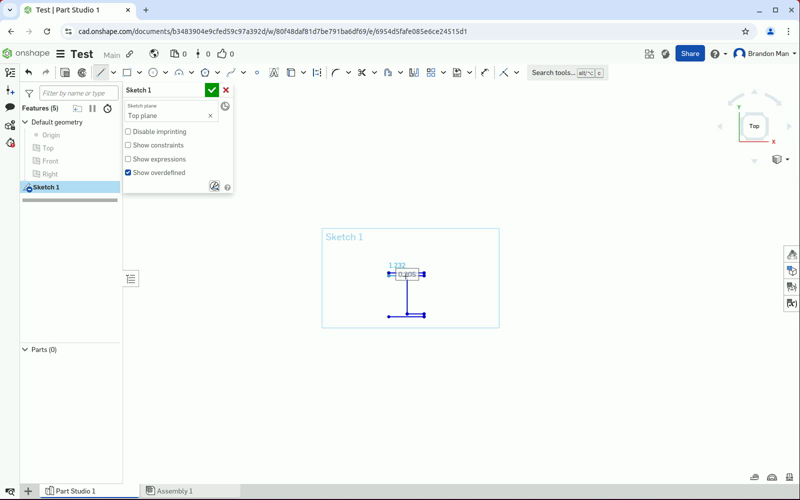
scroll(6)
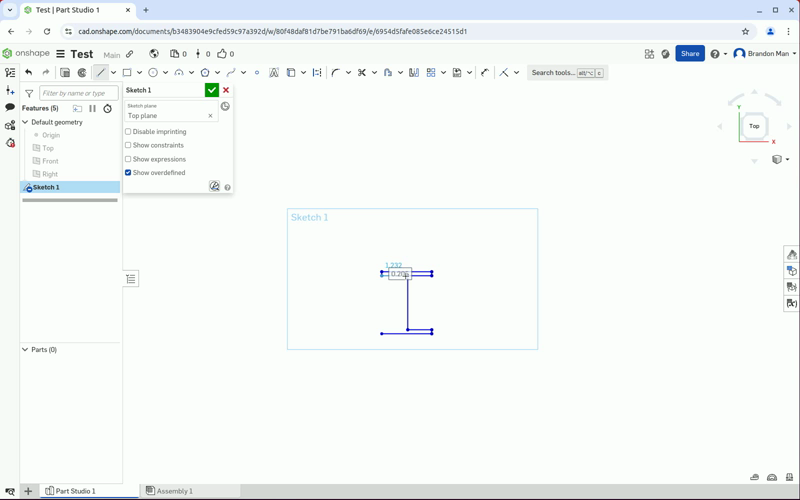
scroll(6)
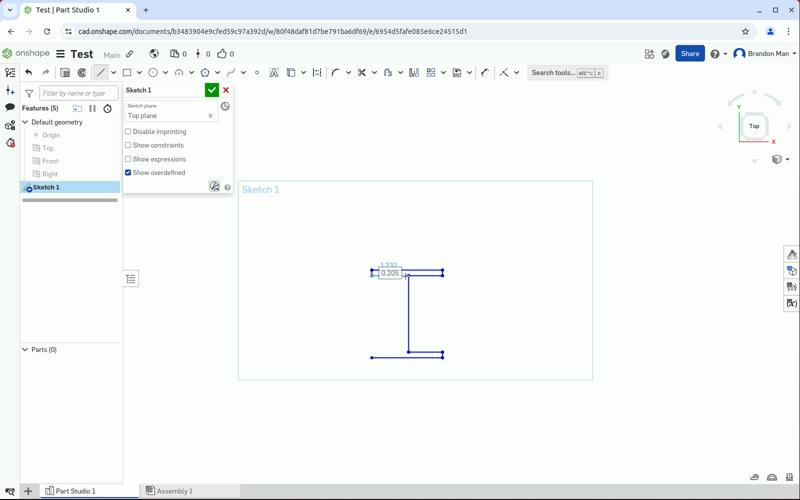
scroll(6)
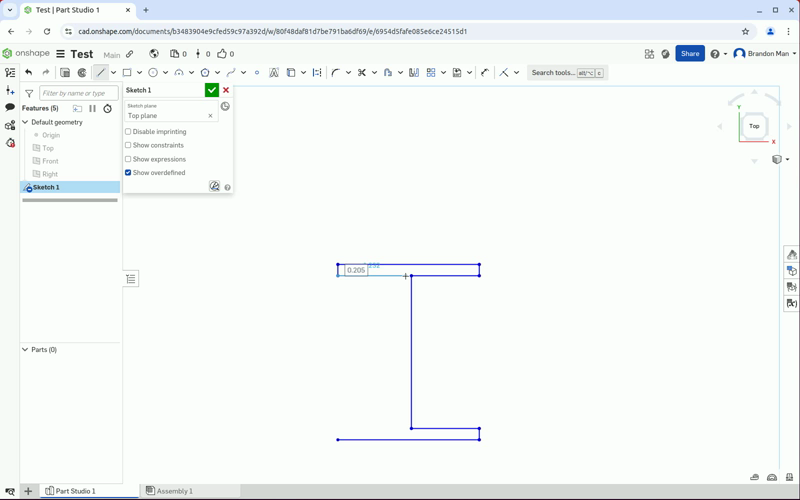
click(405, 275)
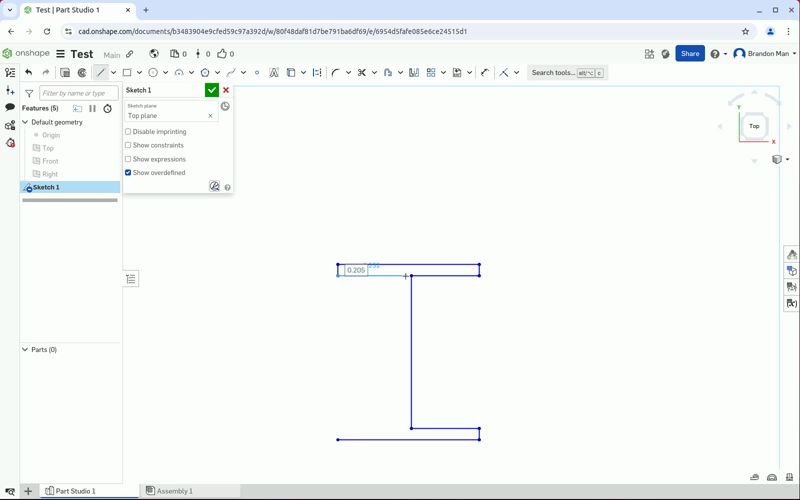
scroll(-6)
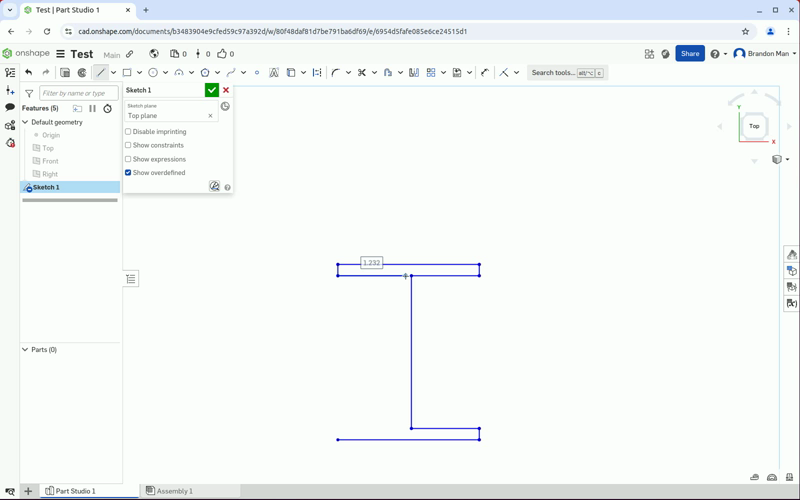
scroll(-6)
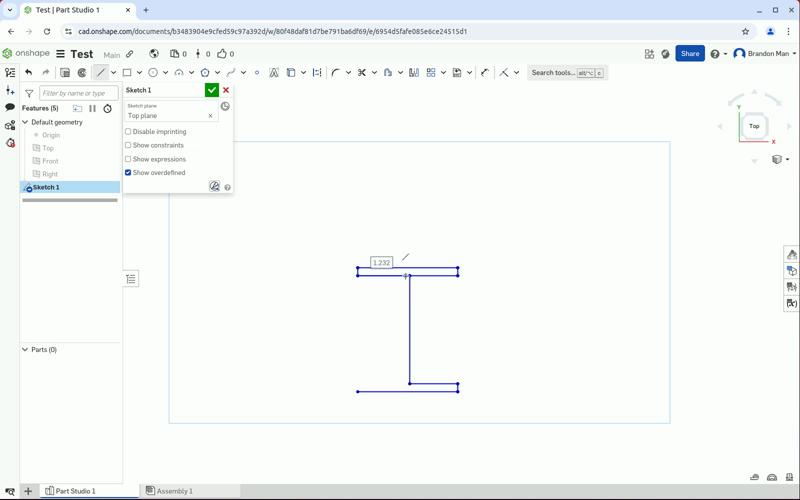
scroll(-6)
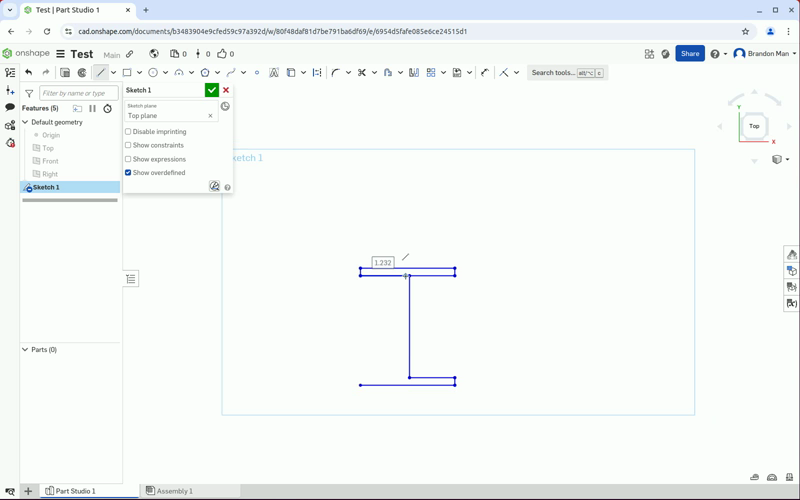
scroll(-6)
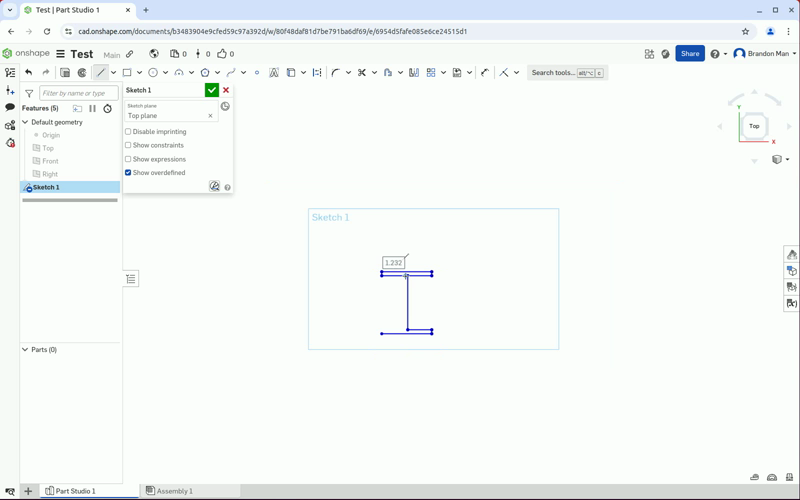
scroll(-6)
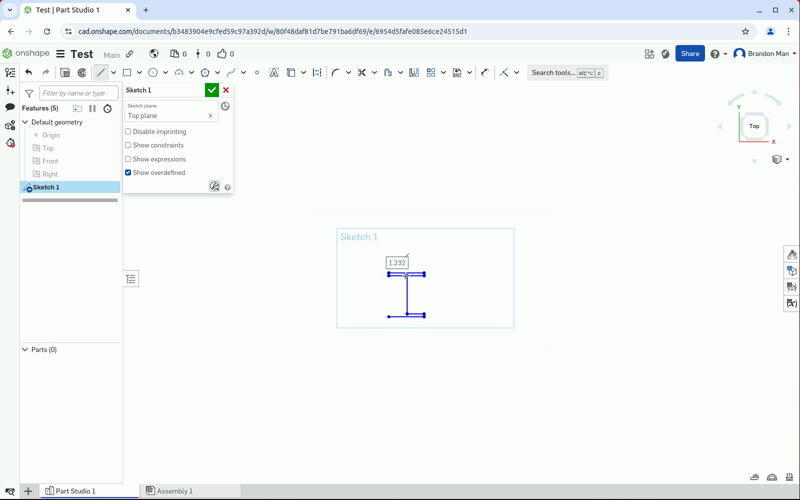
scroll(-6)
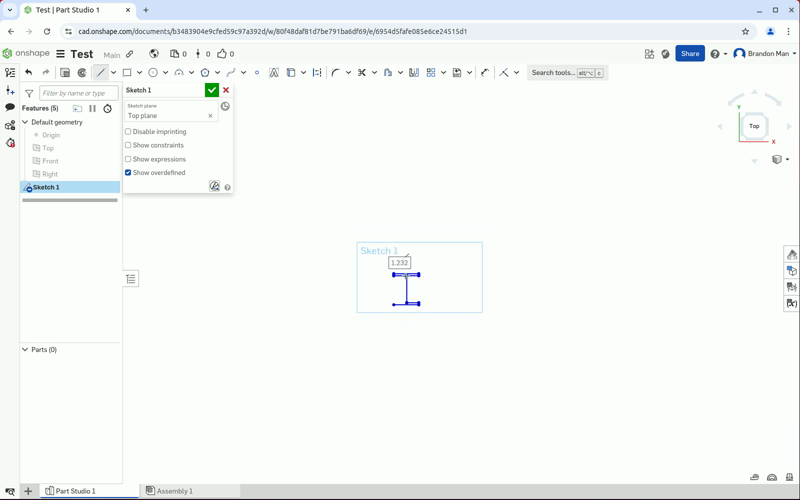
scroll(-6)
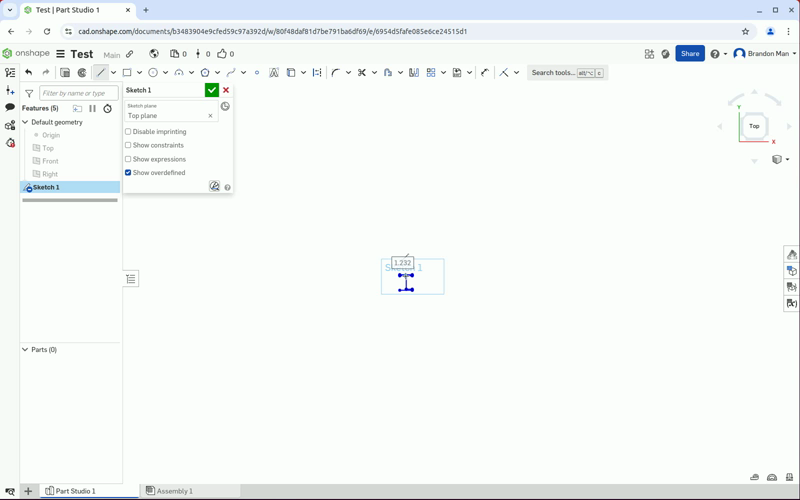
key_up(shift)
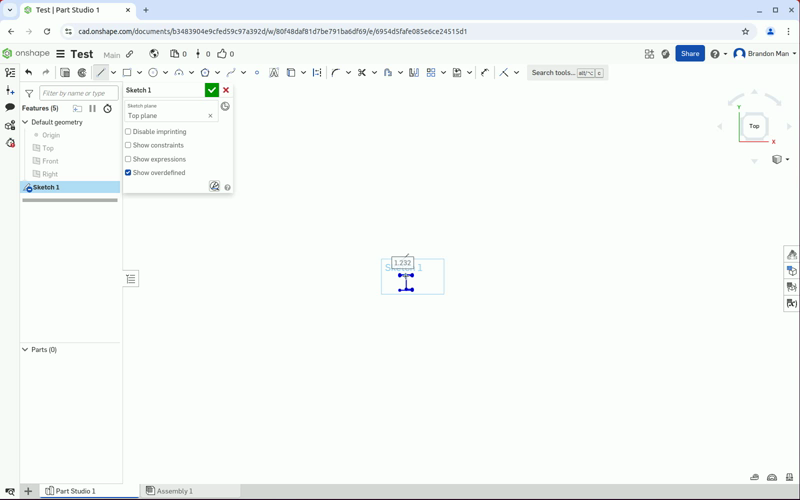
key_down(shift)
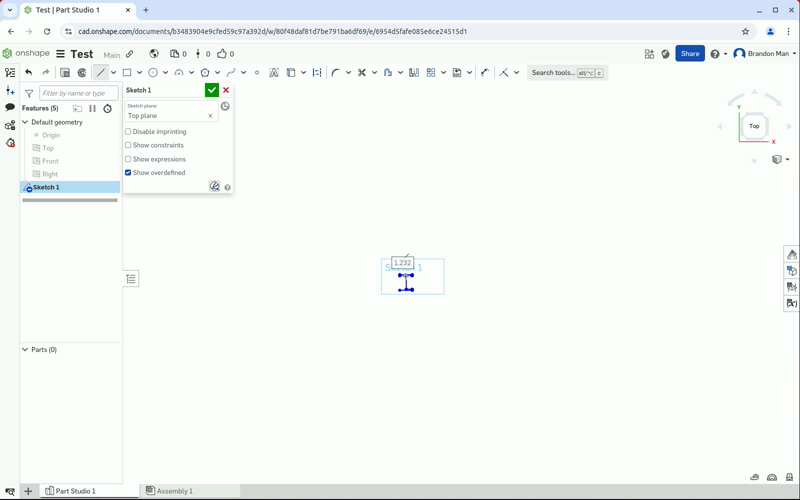
mouse_move(435, 275)
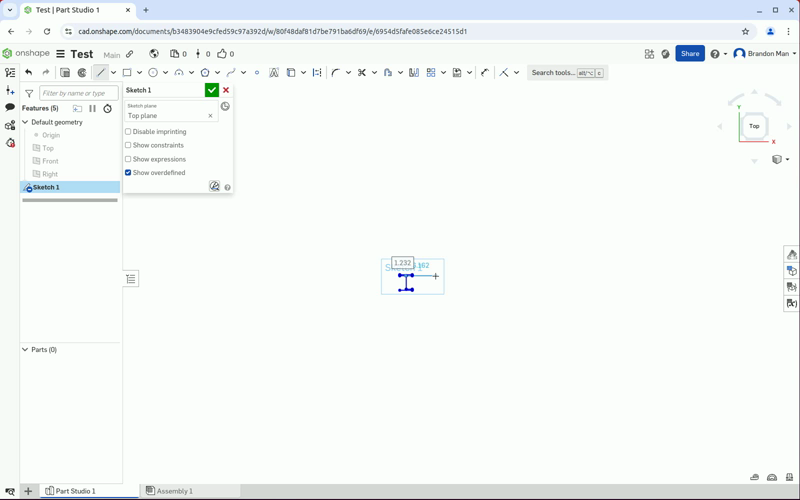
mouse_move(405, 289)
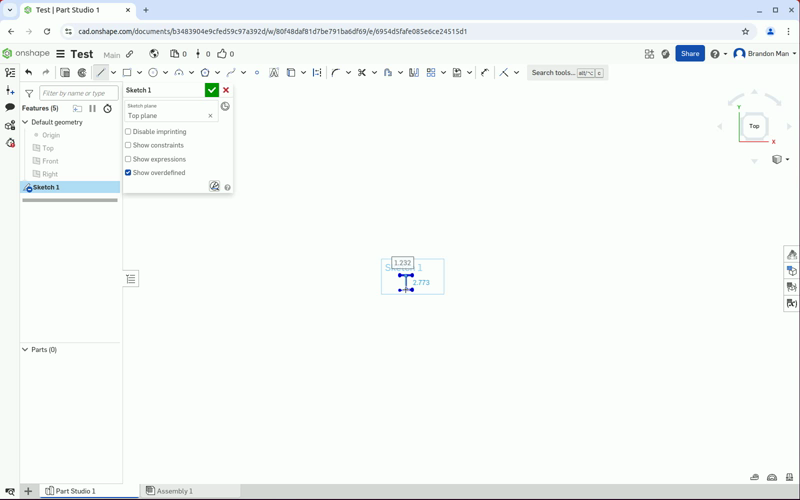
scroll(6)
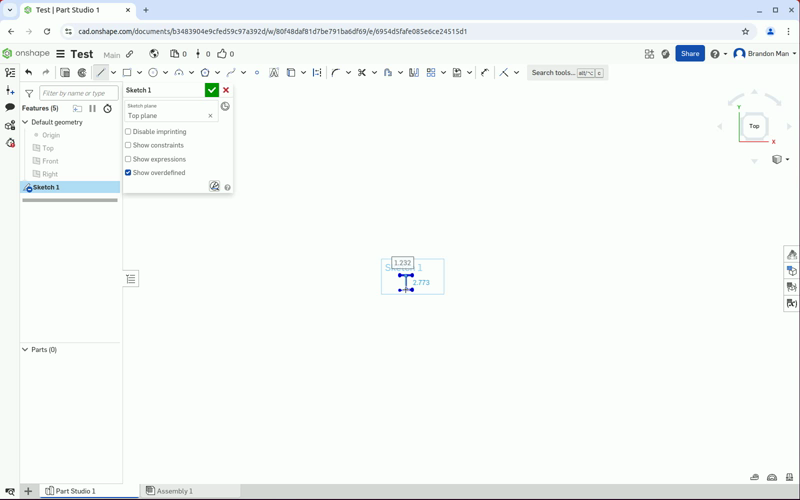
scroll(6)
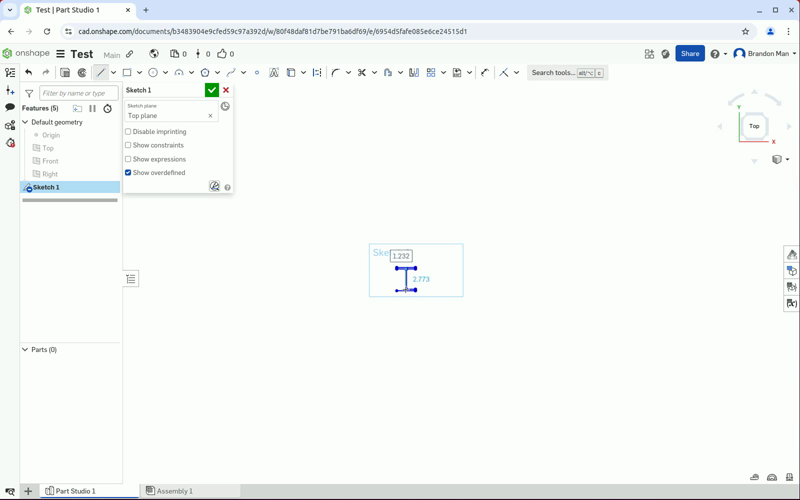
scroll(6)
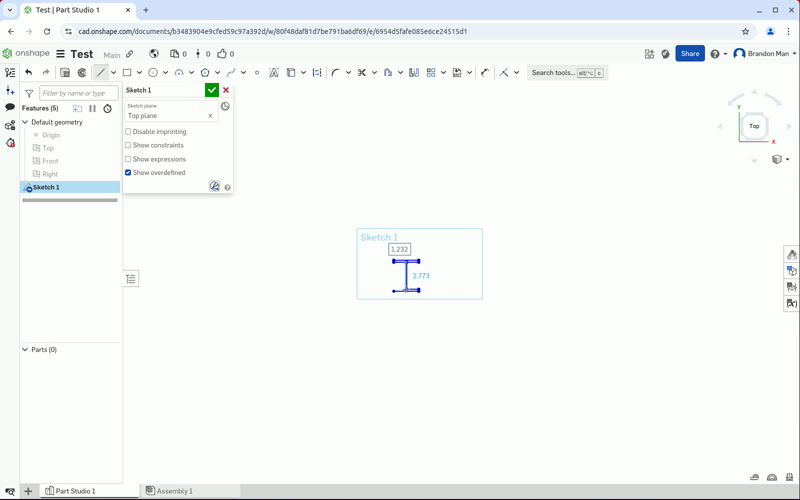
scroll(6)
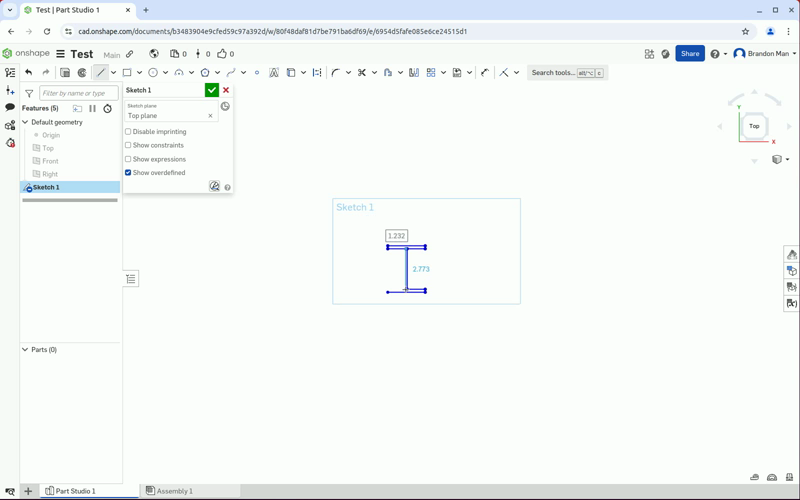
scroll(6)
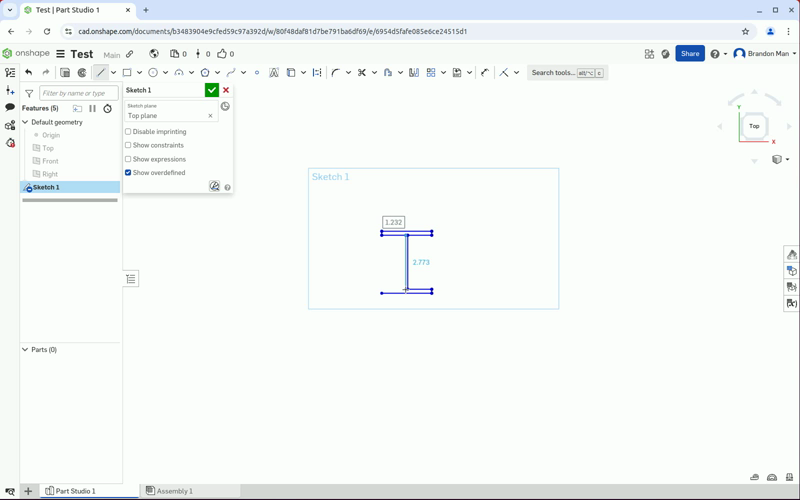
scroll(6)
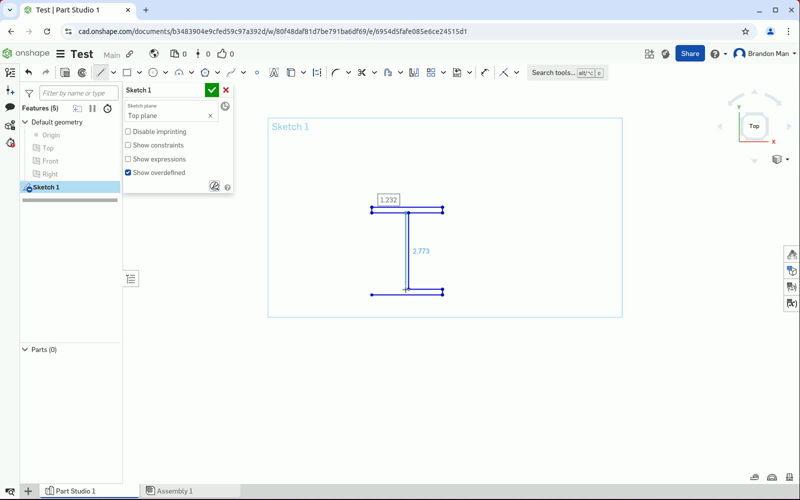
scroll(6)
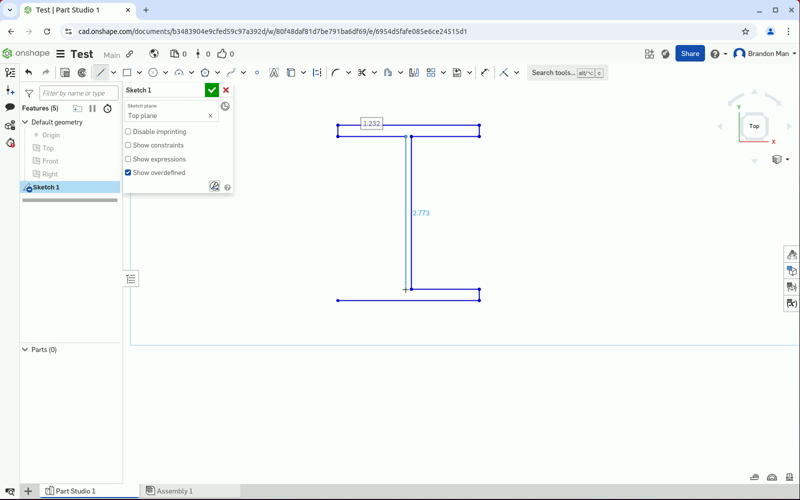
click(405, 289)
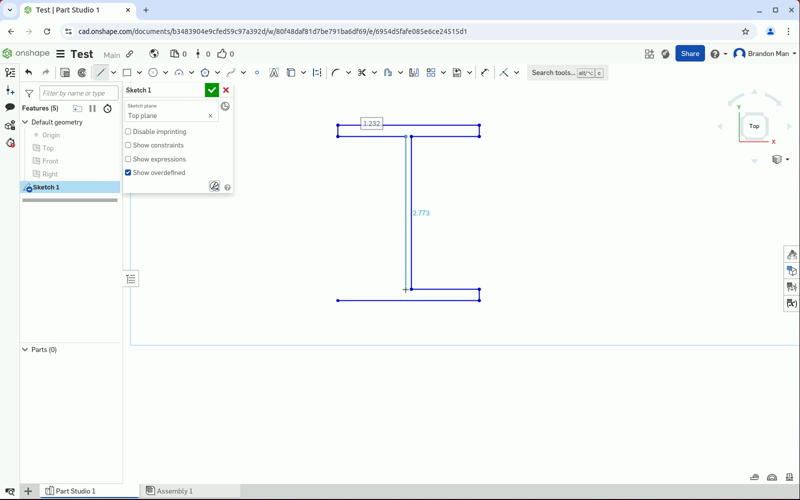
scroll(-6)
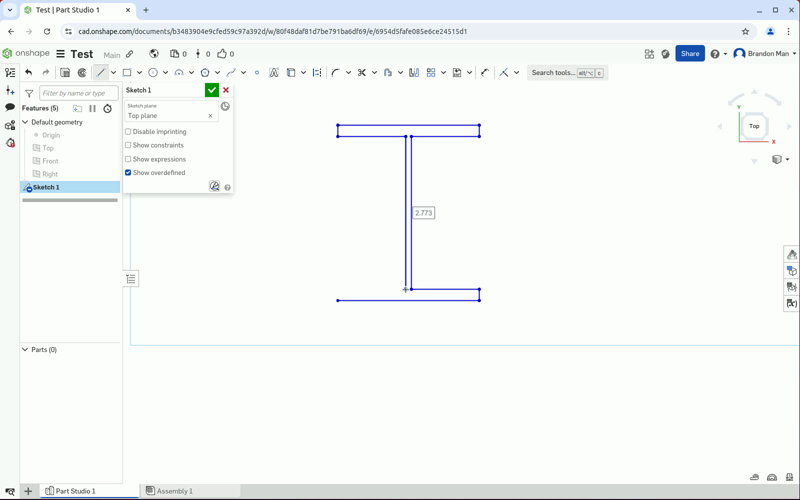
scroll(-6)
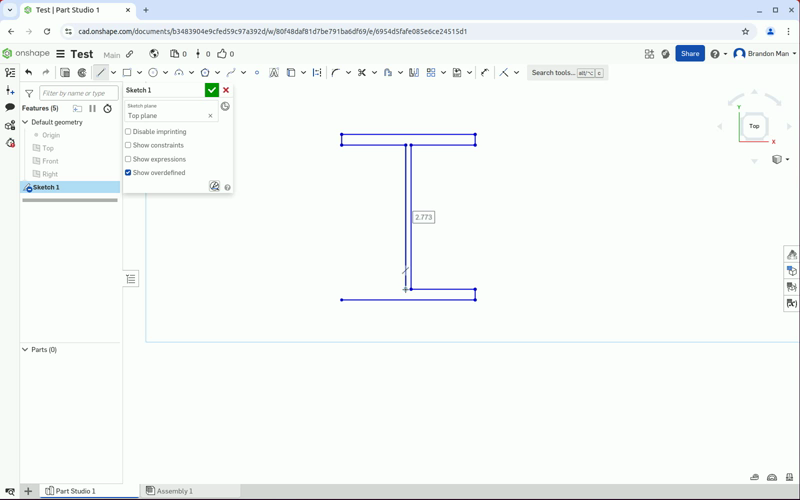
scroll(-6)
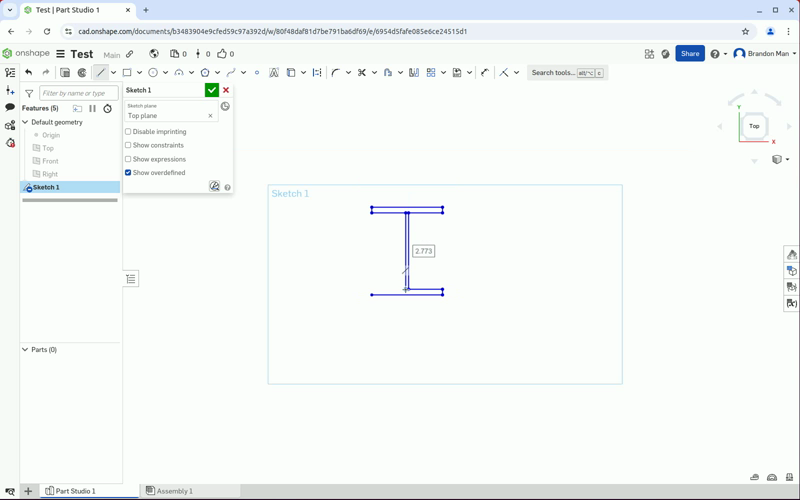
scroll(-6)
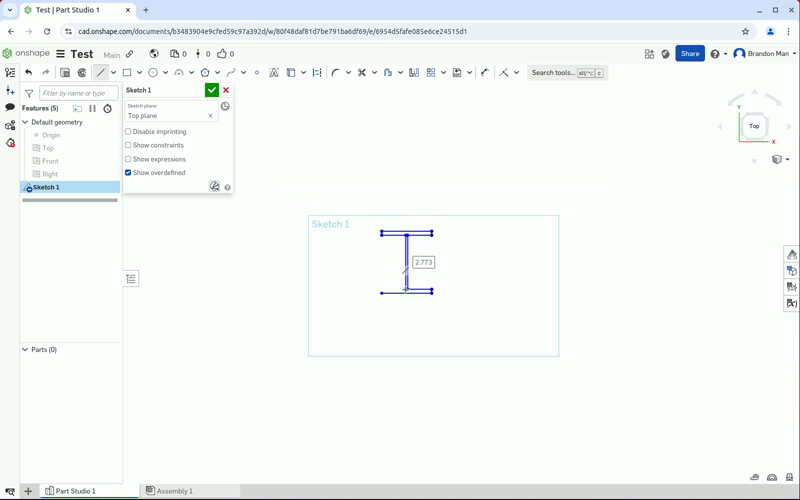
scroll(-6)
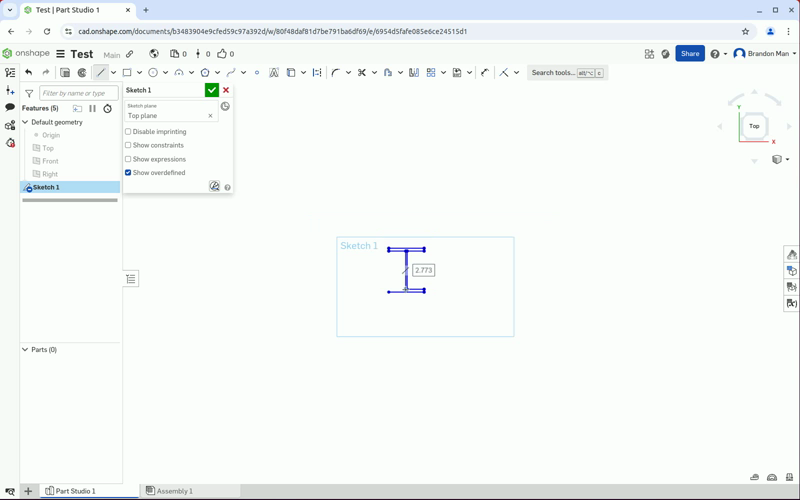
scroll(-6)
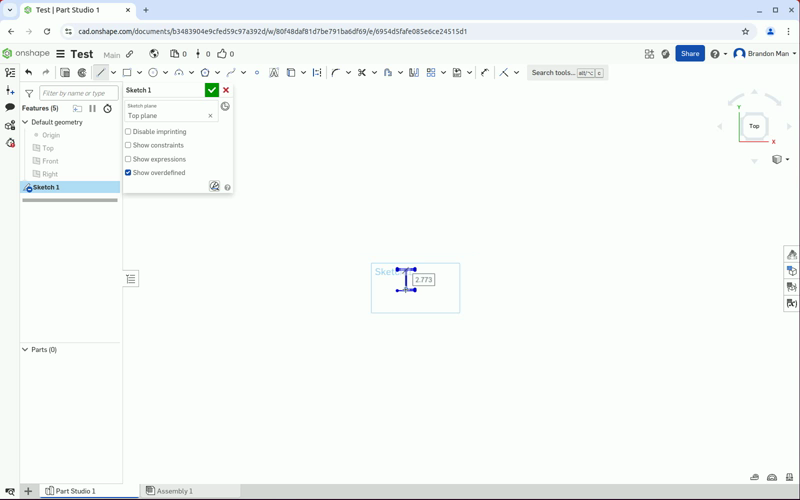
scroll(-6)
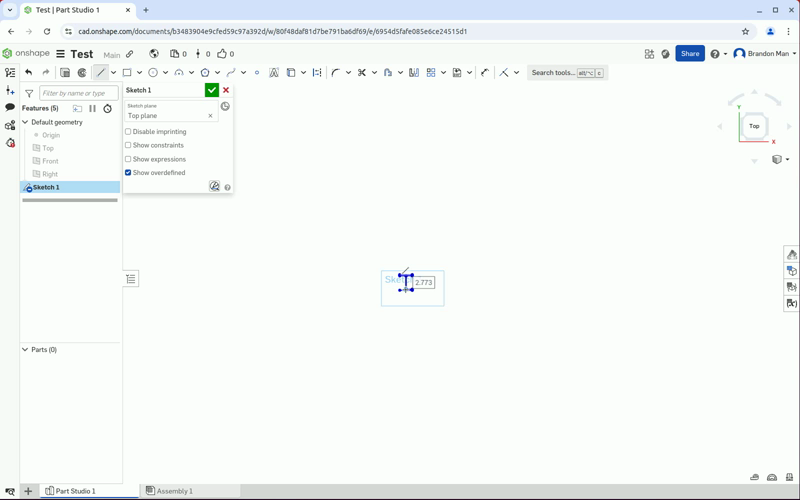
key_up(shift)
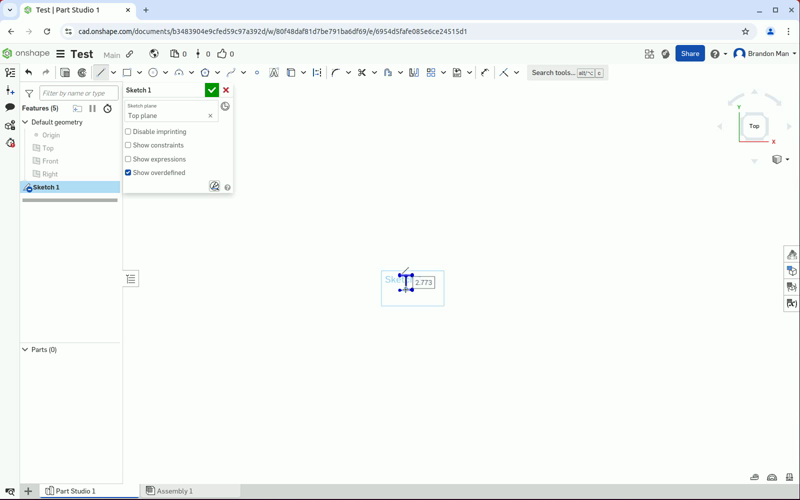
key_down(shift)
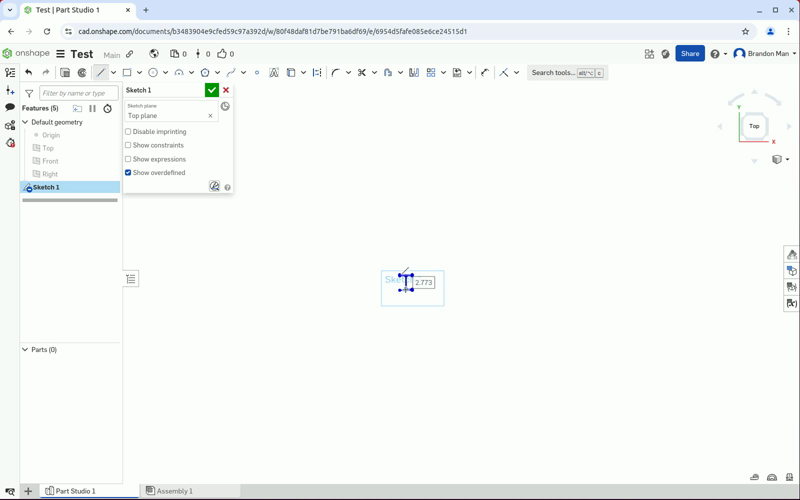
mouse_move(435, 289)
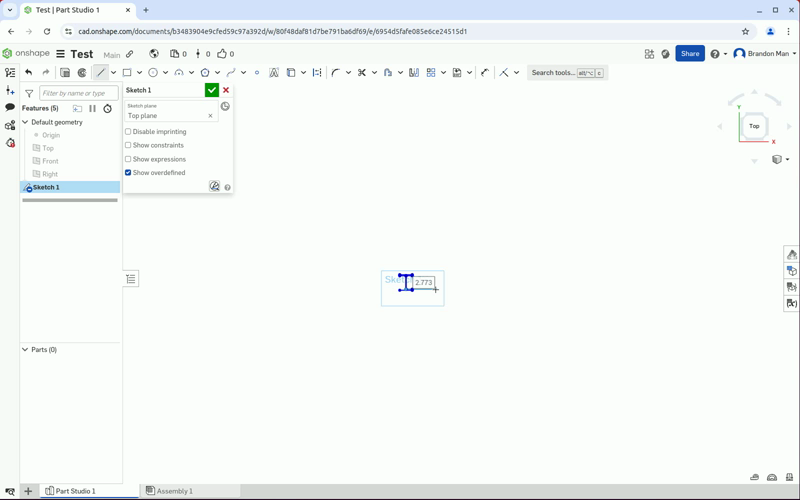
mouse_move(399, 289)
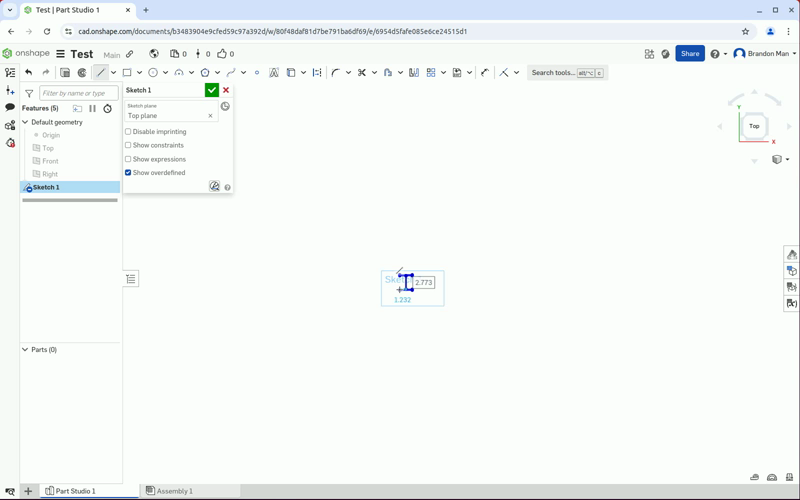
scroll(6)
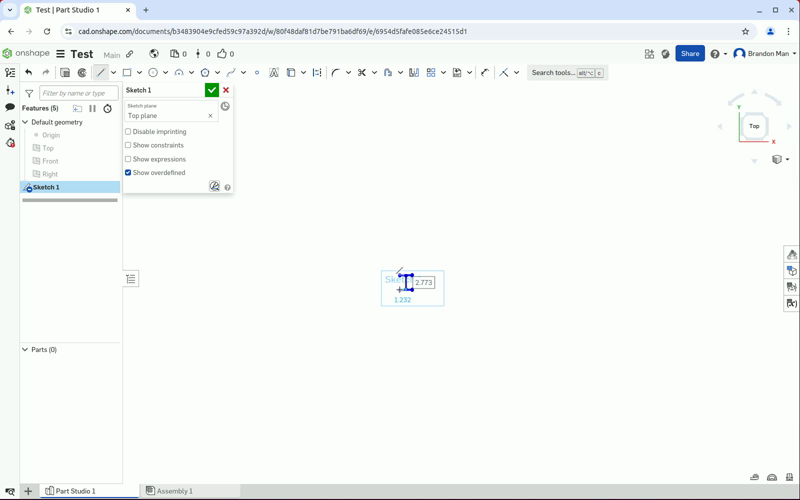
scroll(6)
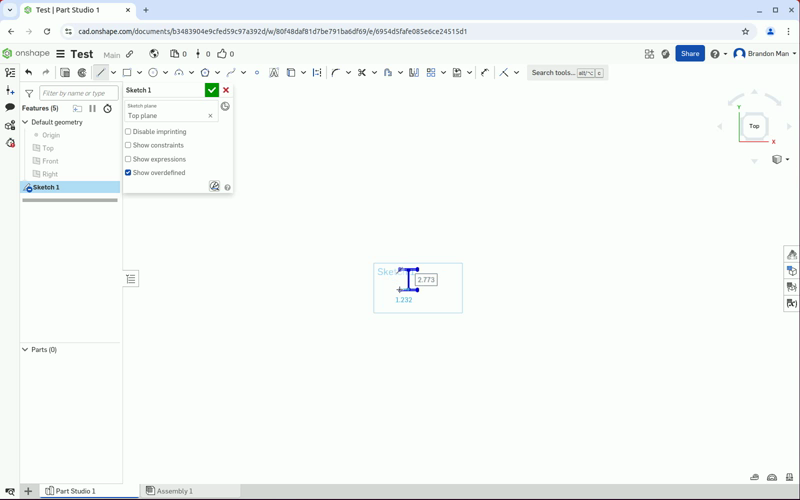
scroll(6)
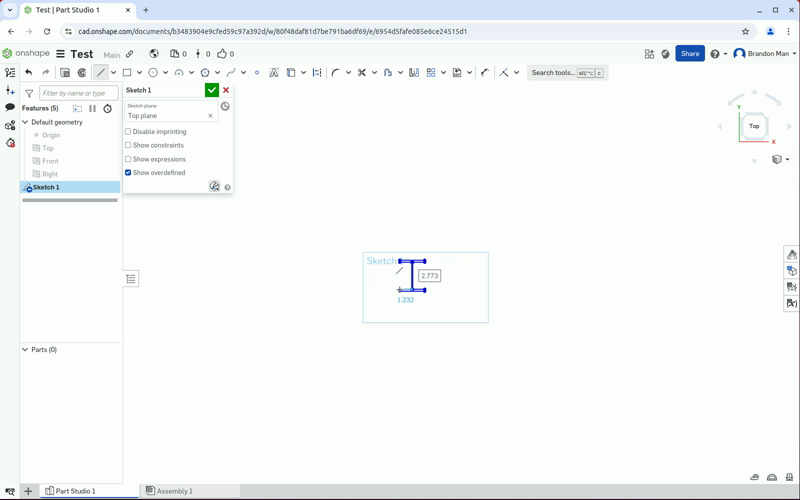
scroll(6)
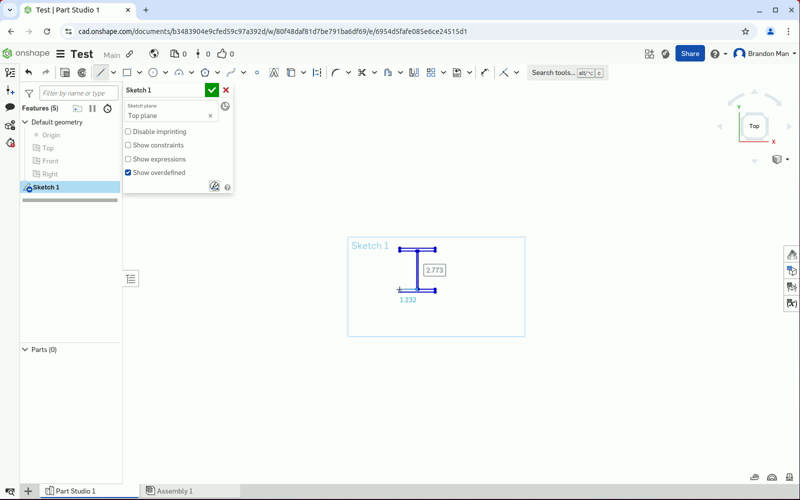
scroll(6)
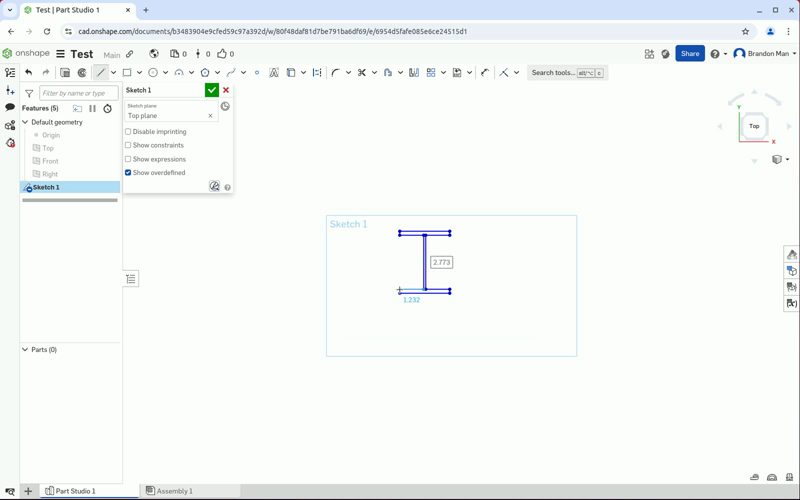
scroll(6)
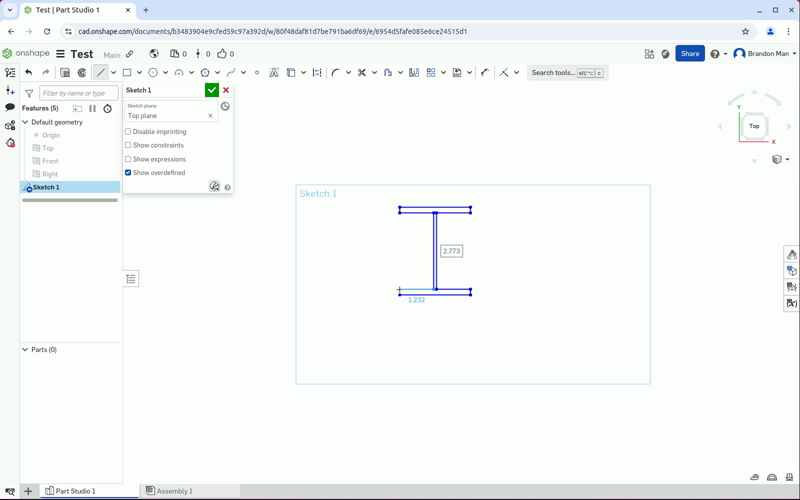
scroll(6)
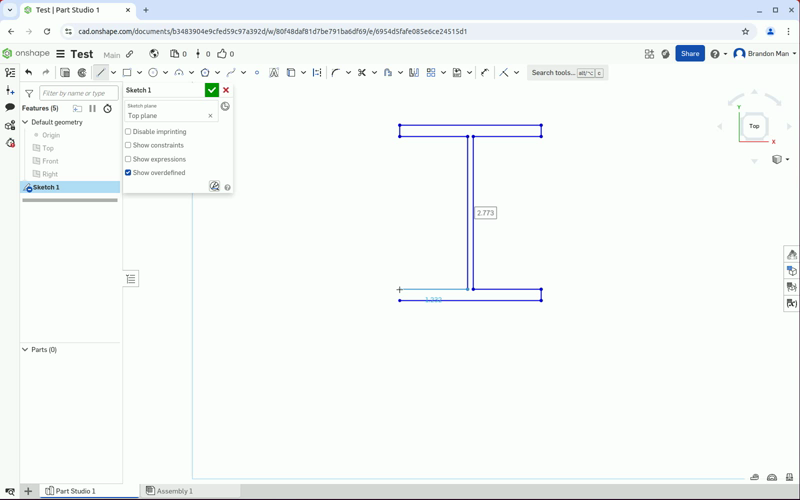
click(399, 289)
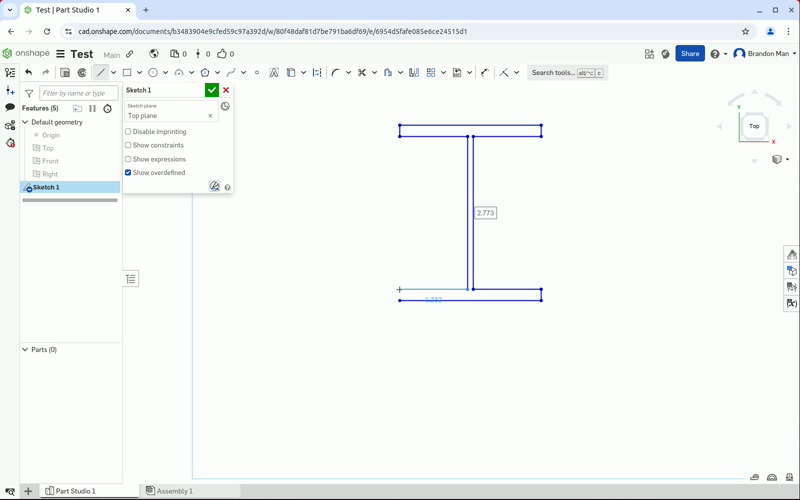
scroll(-6)
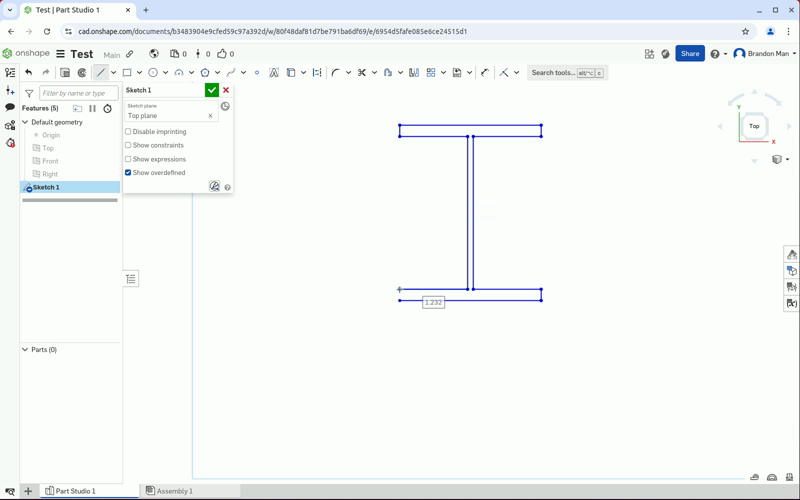
scroll(-6)
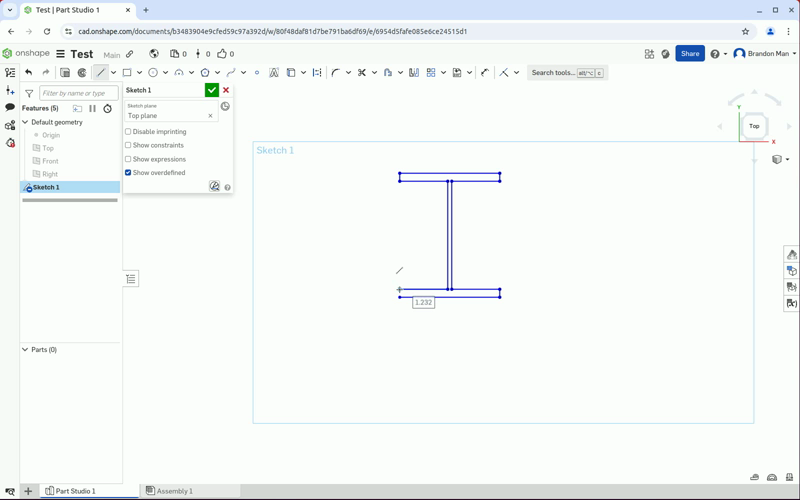
scroll(-6)
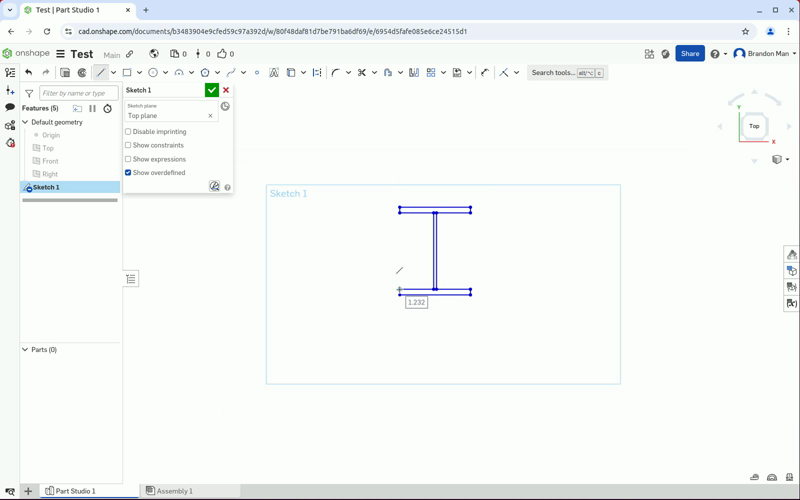
scroll(-6)
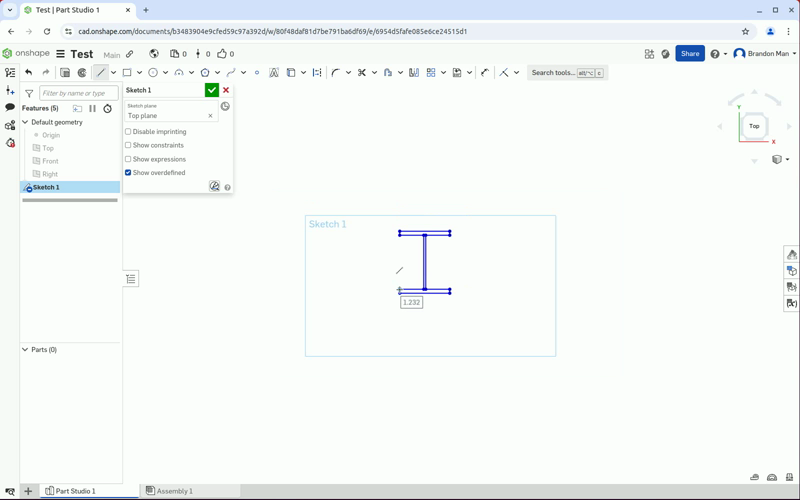
scroll(-6)
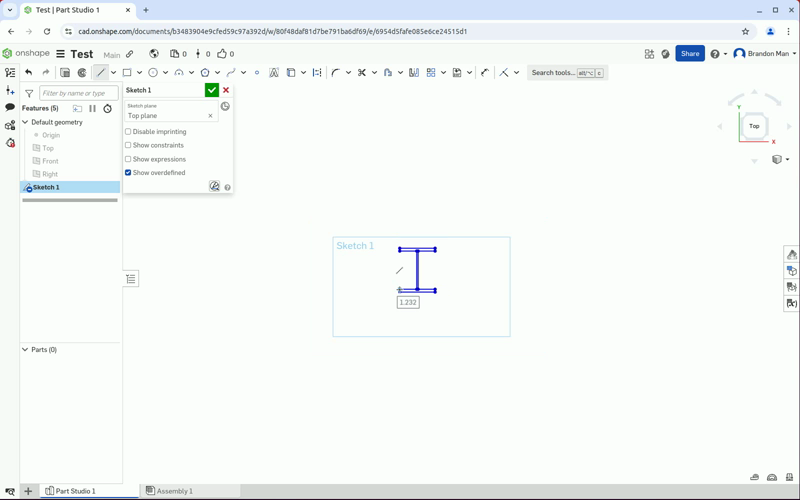
scroll(-6)
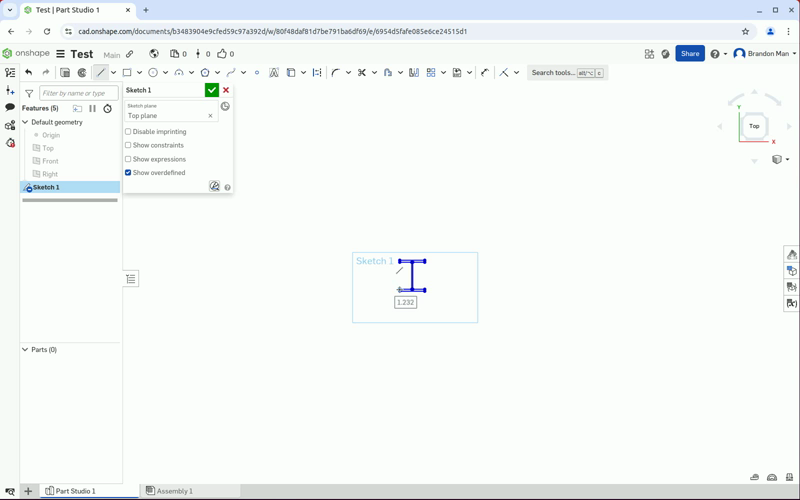
scroll(-6)
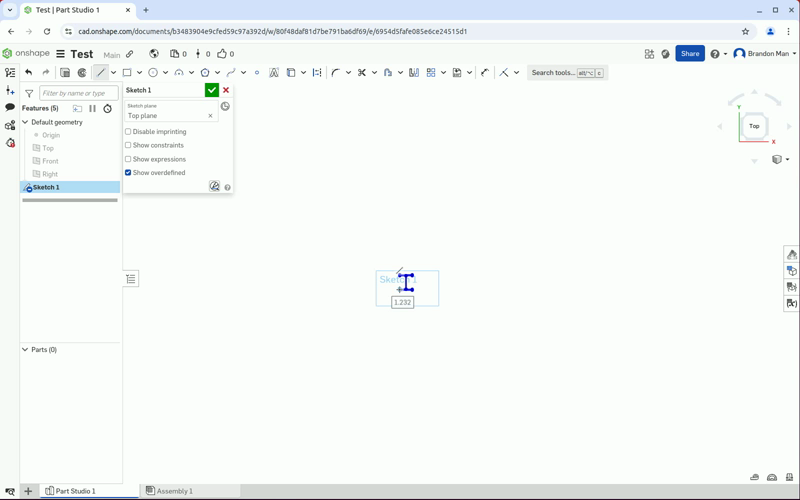
key_up(shift)
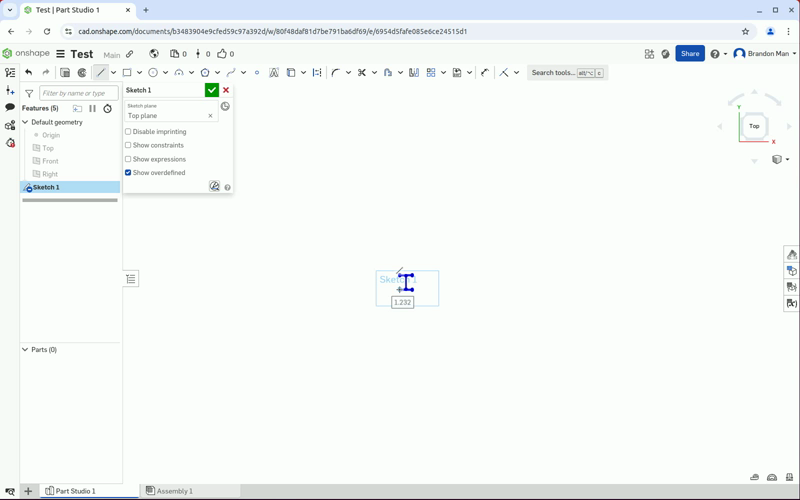
mouse_move(429, 289)
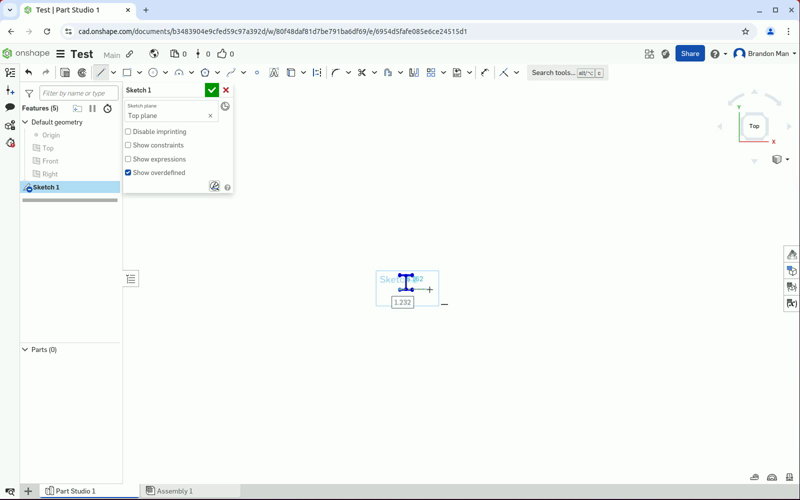
key_down(shift)
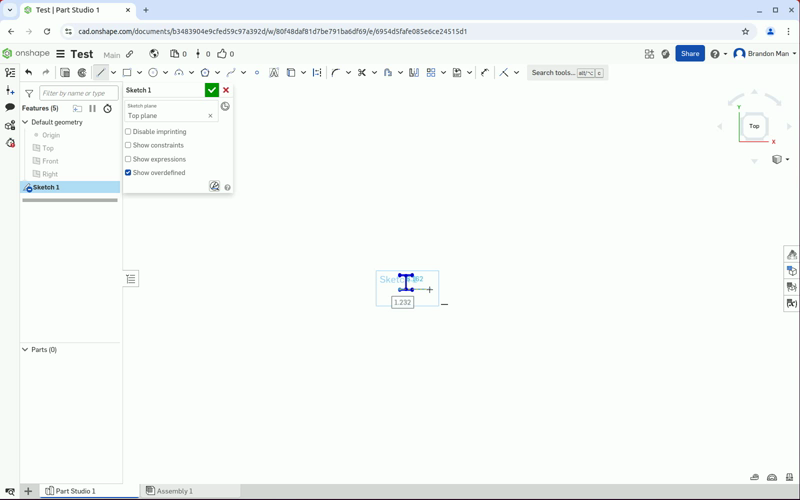
mouse_move(399, 290)
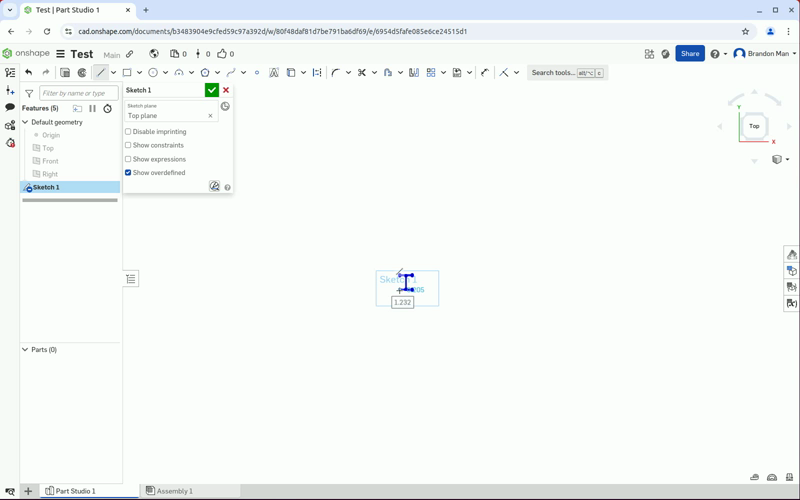
scroll(6)
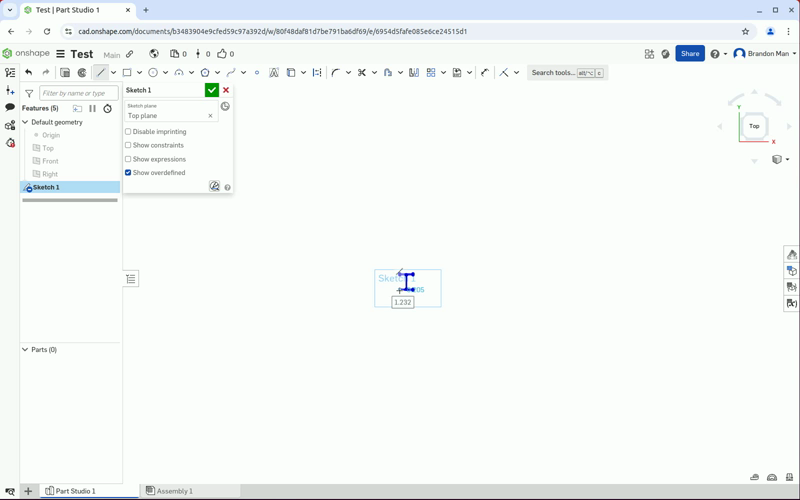
scroll(6)
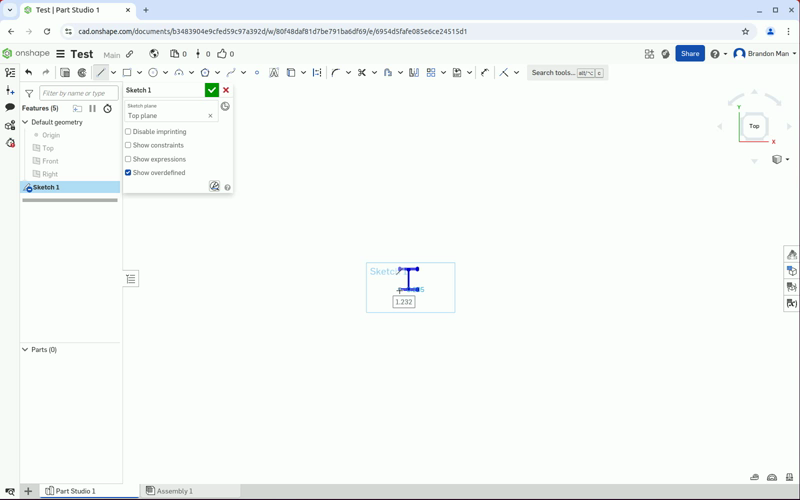
scroll(6)
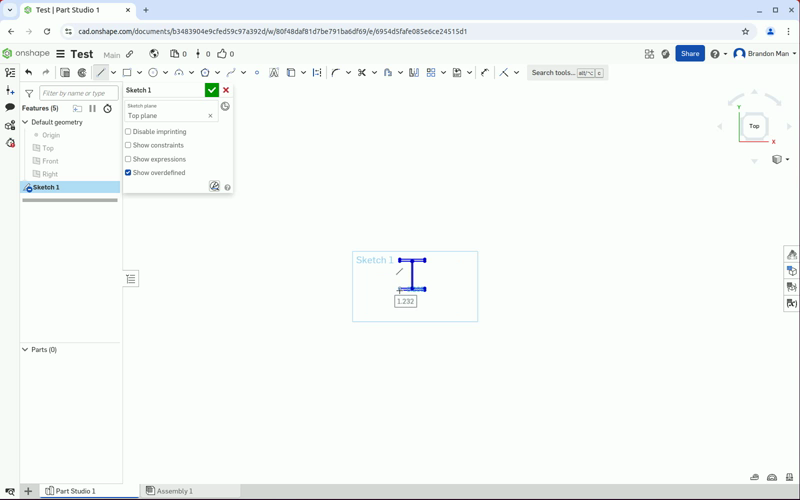
scroll(6)
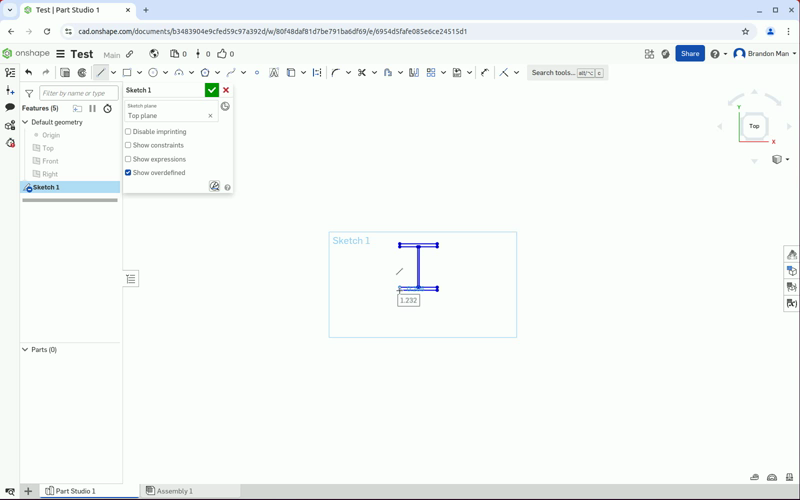
scroll(6)
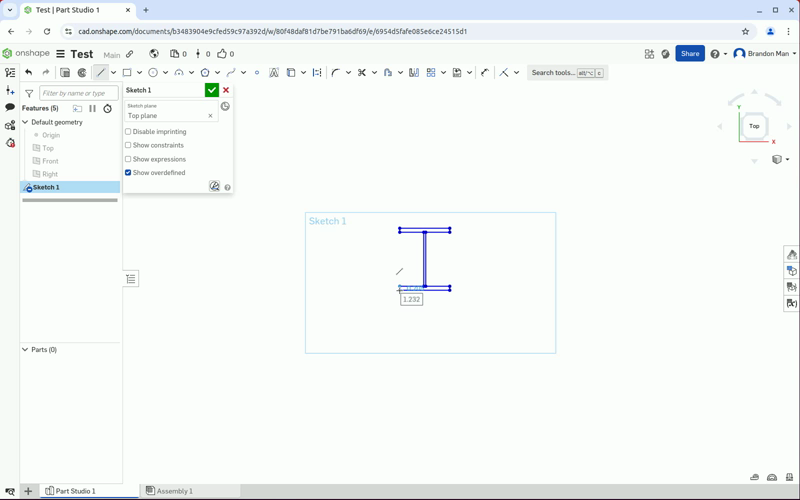
scroll(6)
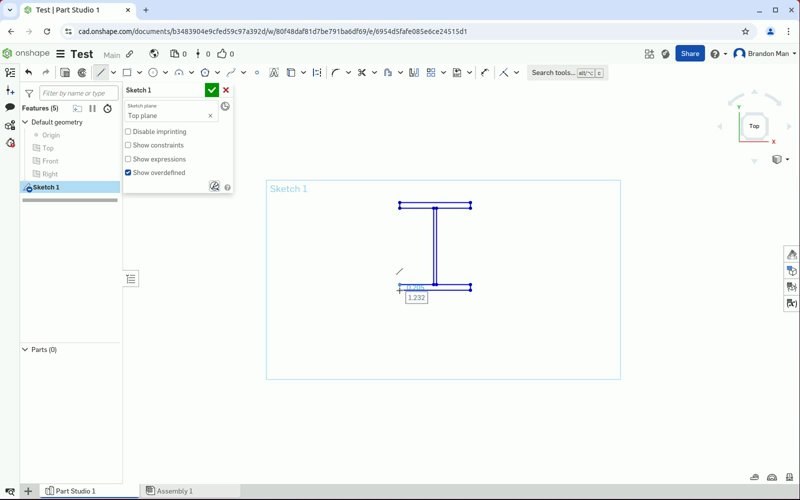
scroll(6)
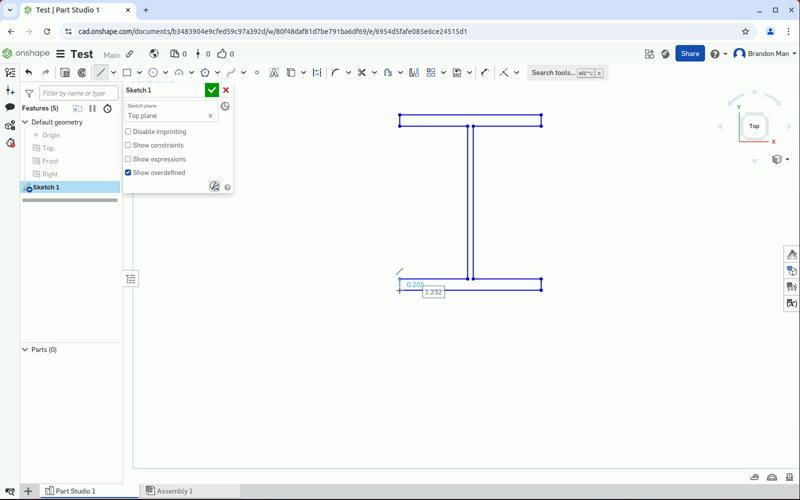
key_up(shift)
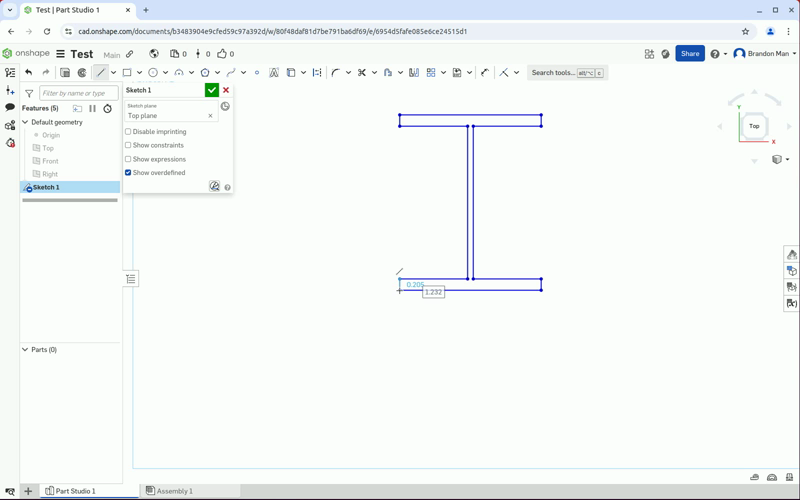
click(399, 290)
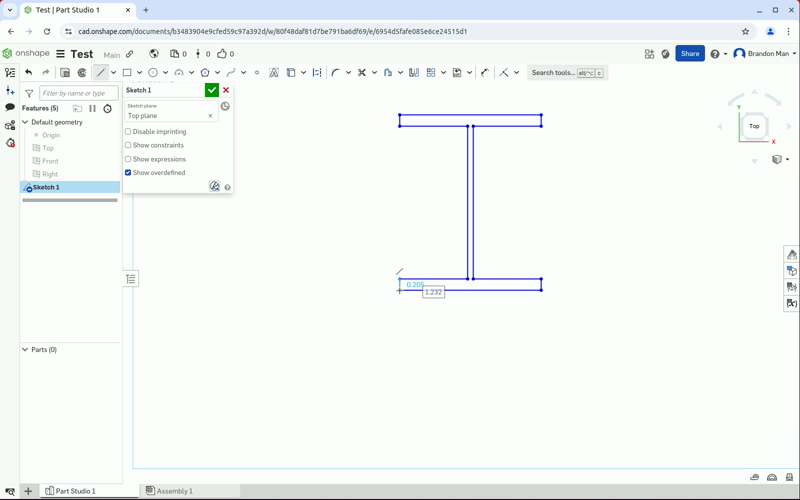
scroll(-6)
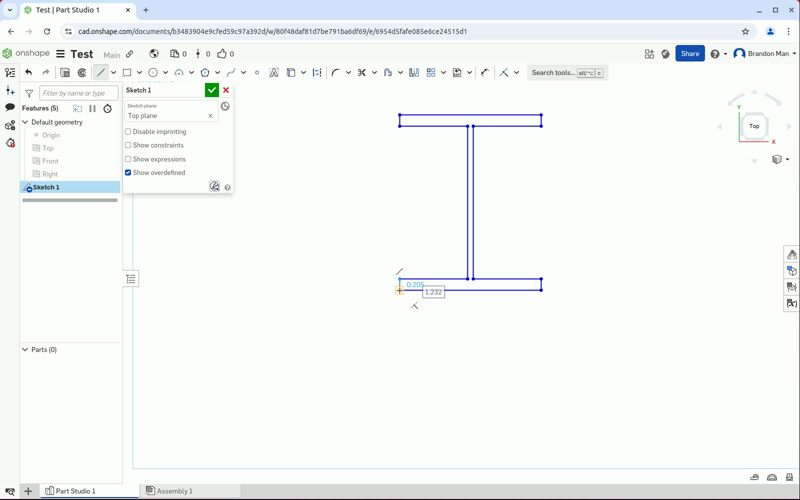
scroll(-6)
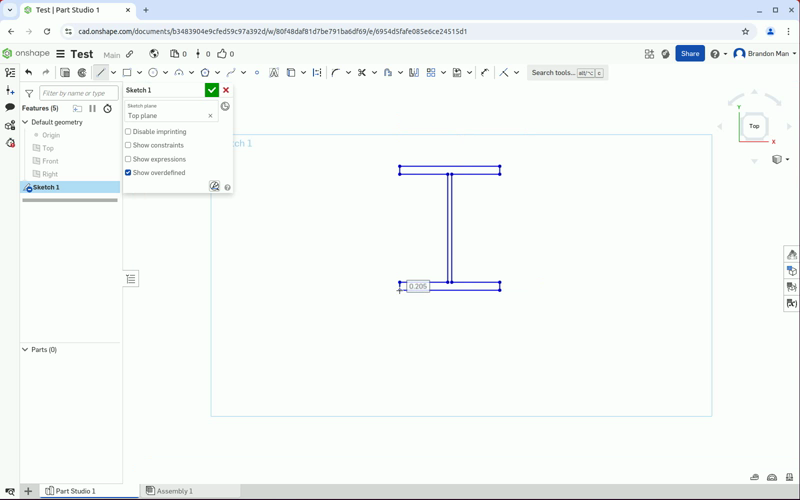
scroll(-6)
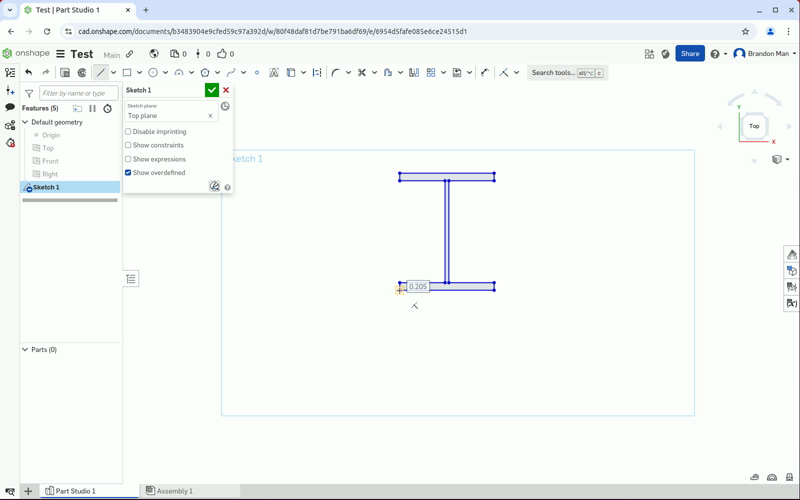
scroll(-6)
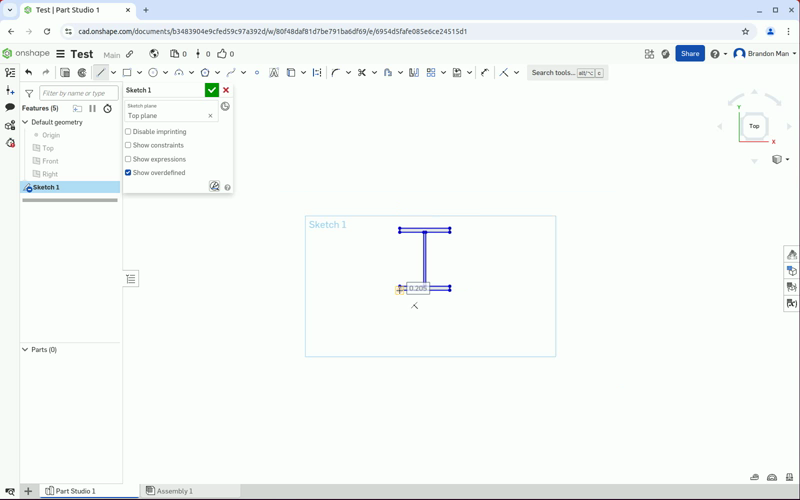
scroll(-6)
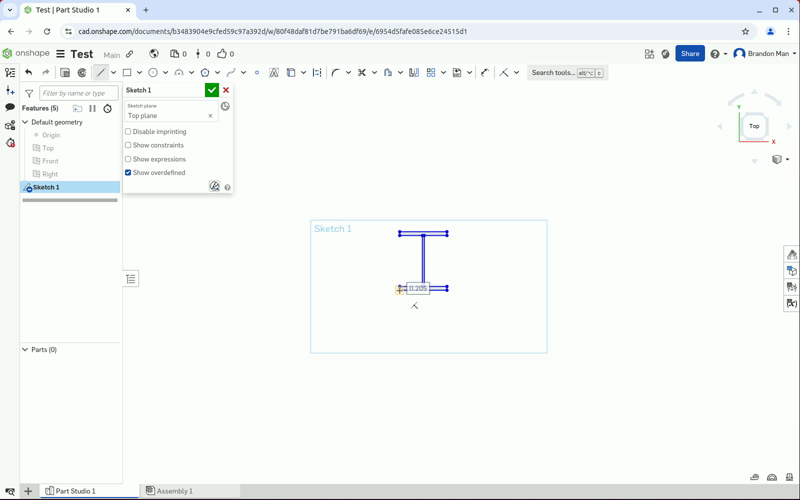
scroll(-6)
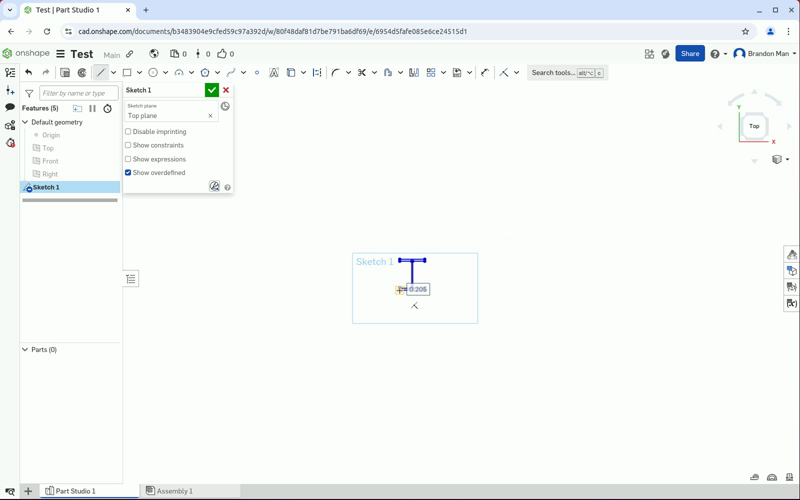
scroll(-6)
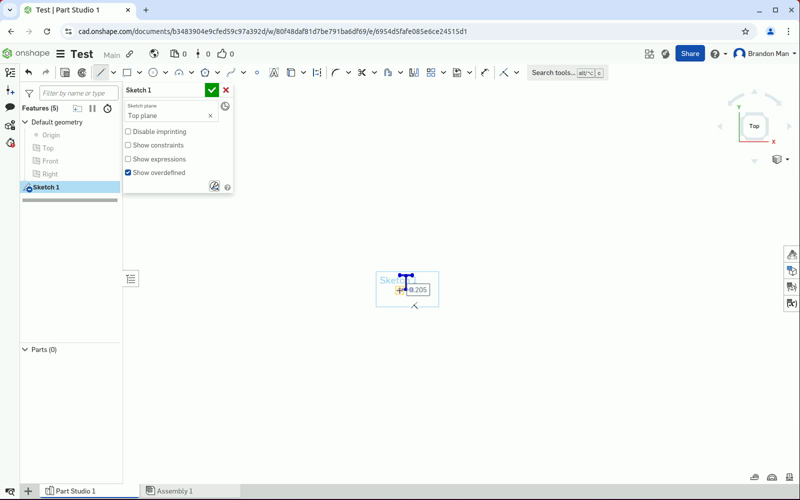
key(esc)
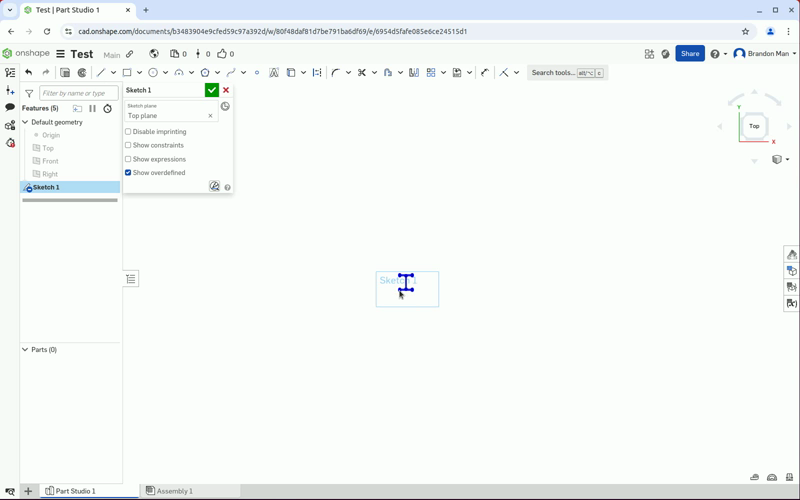
mouse_move(406, 280)
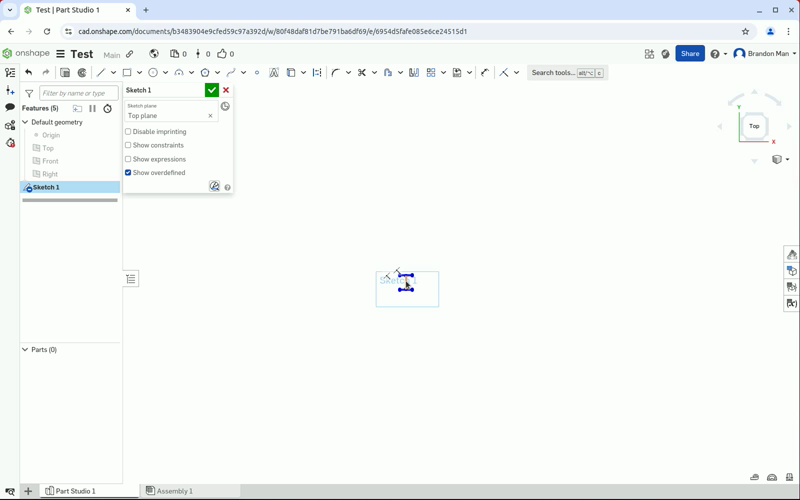
scroll(6)
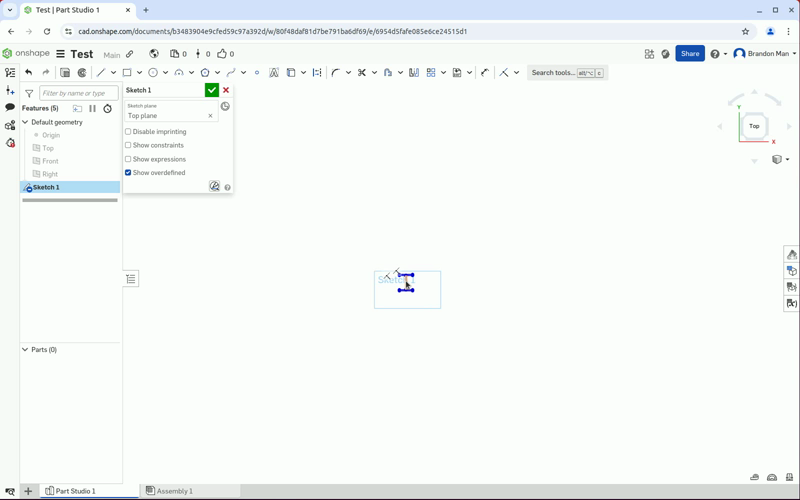
scroll(6)
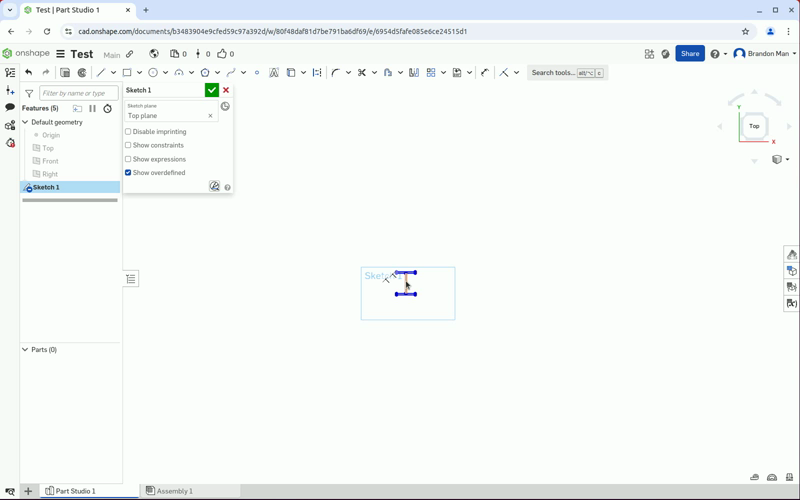
scroll(6)
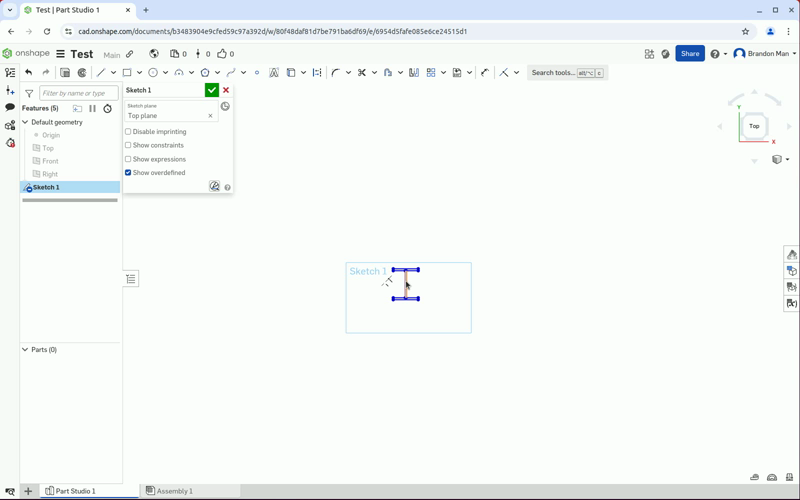
scroll(6)
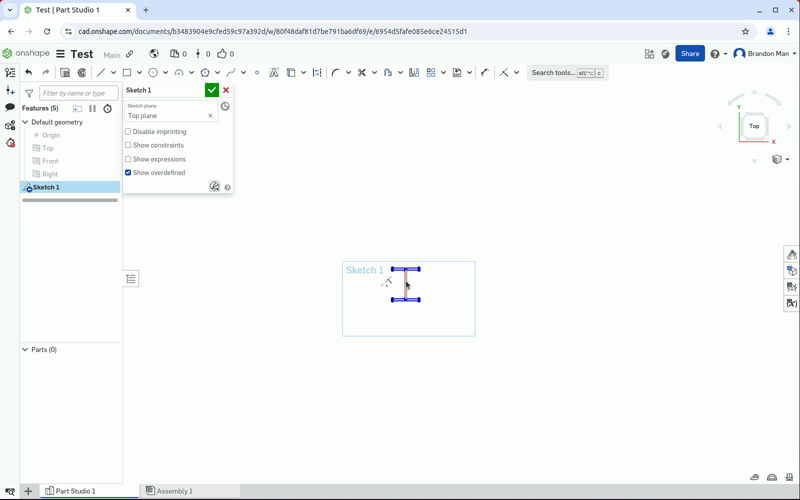
scroll(6)
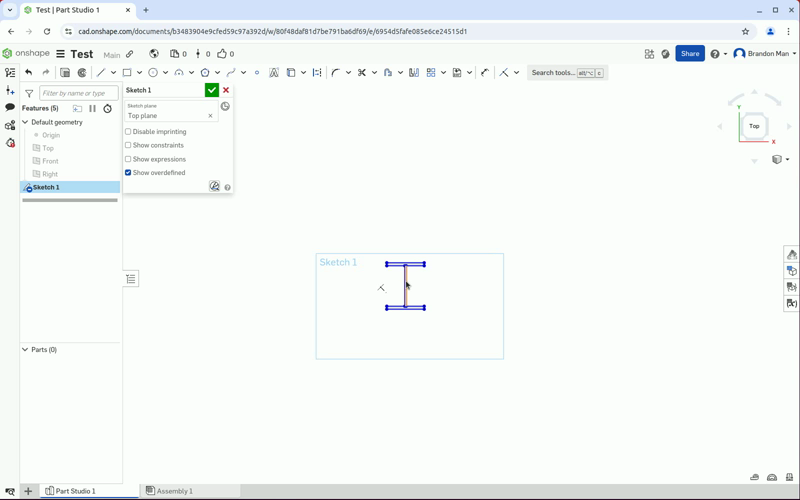
scroll(6)
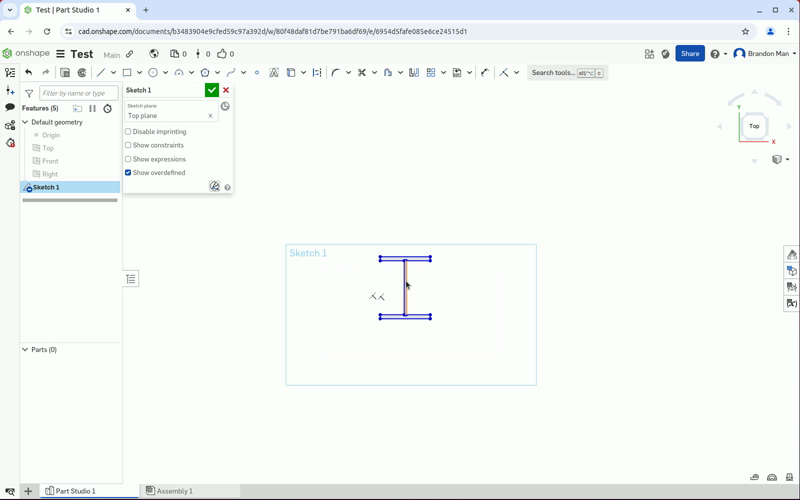
scroll(6)
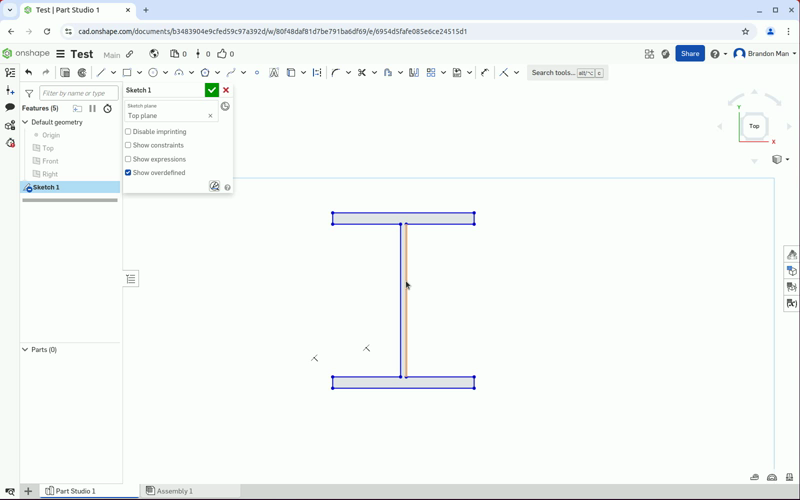
click(406, 280)
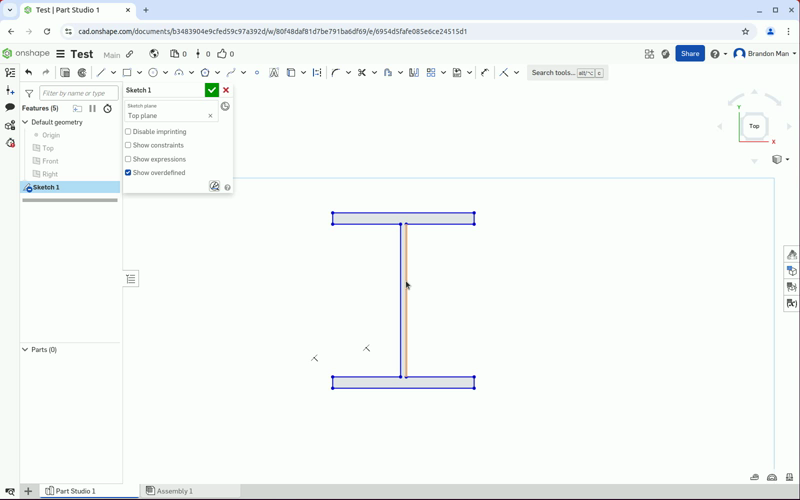
scroll(-6)
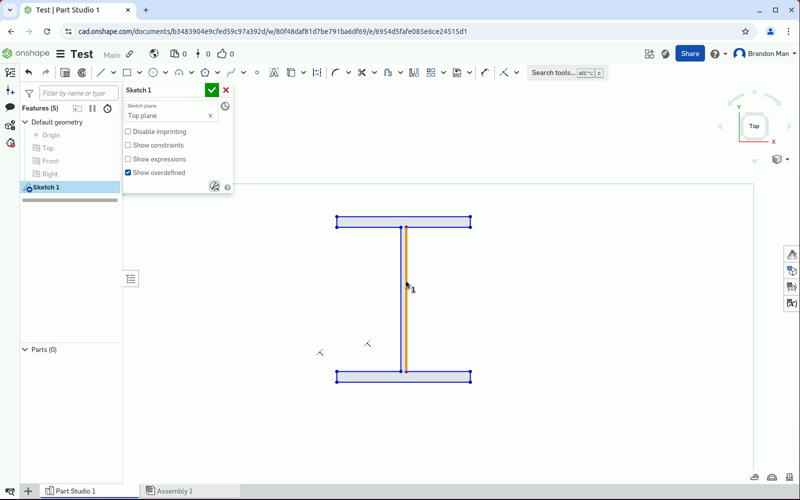
scroll(-6)
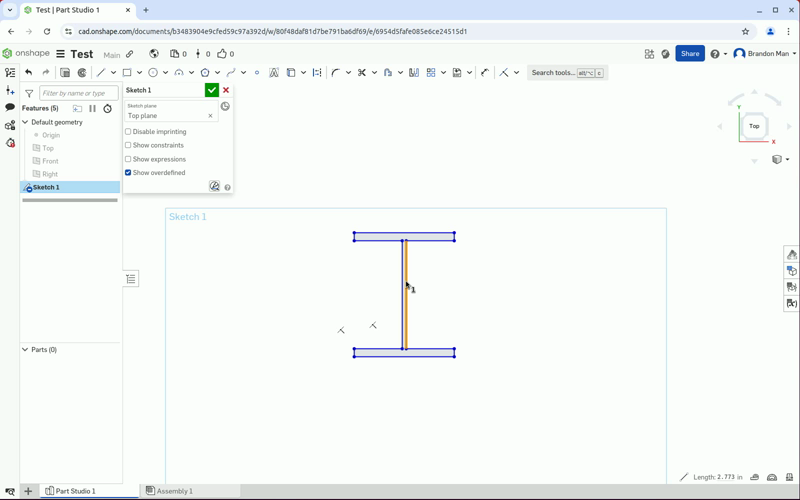
scroll(-6)
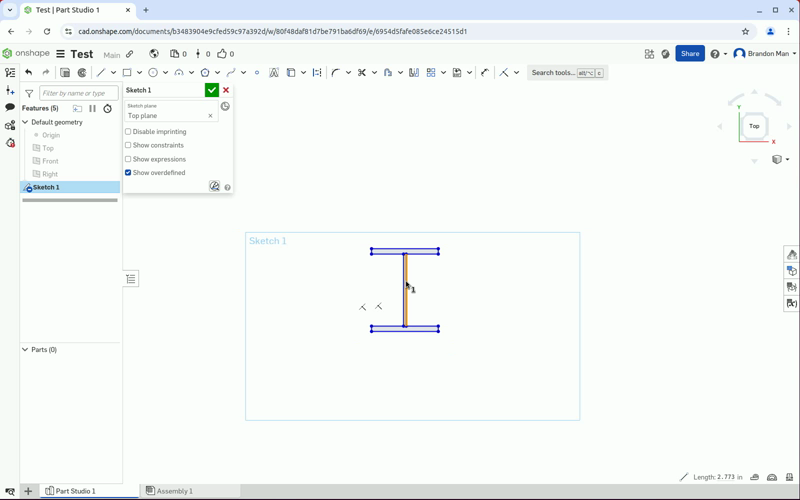
scroll(-6)
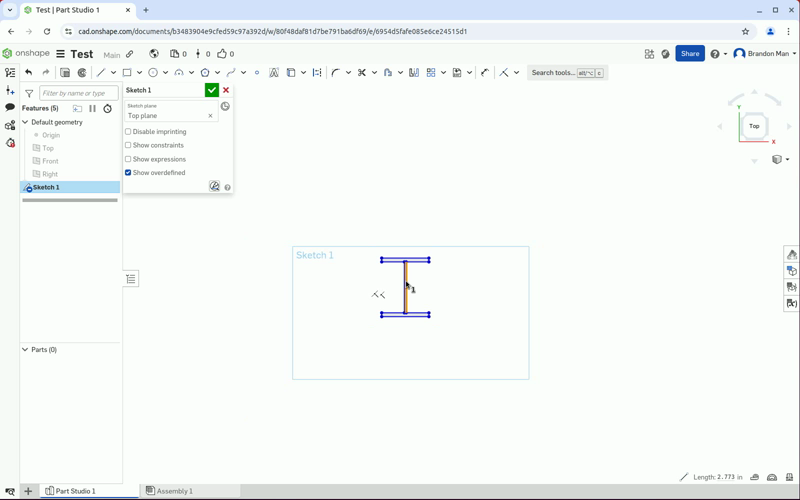
scroll(-6)
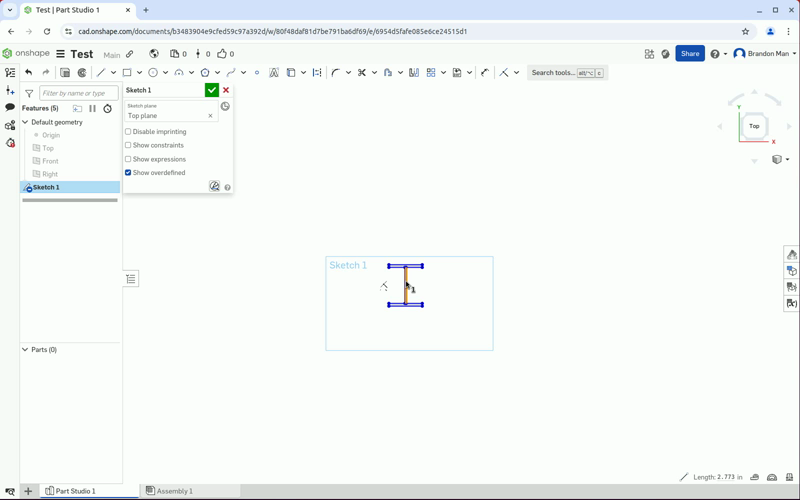
scroll(-6)
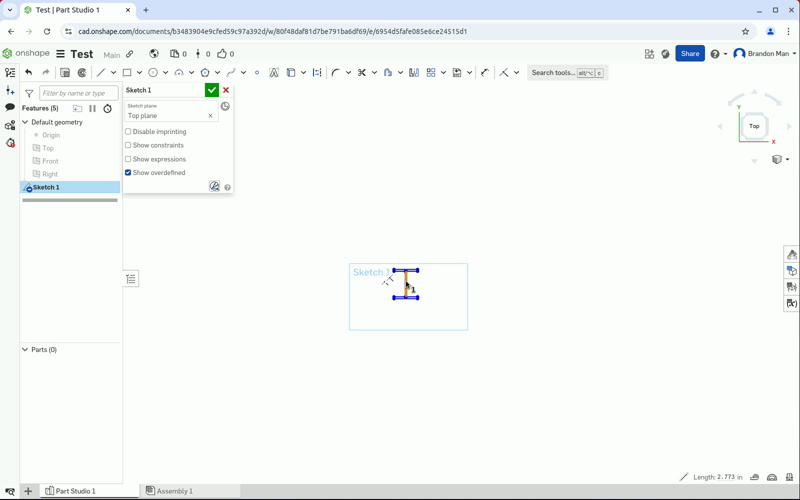
scroll(-6)
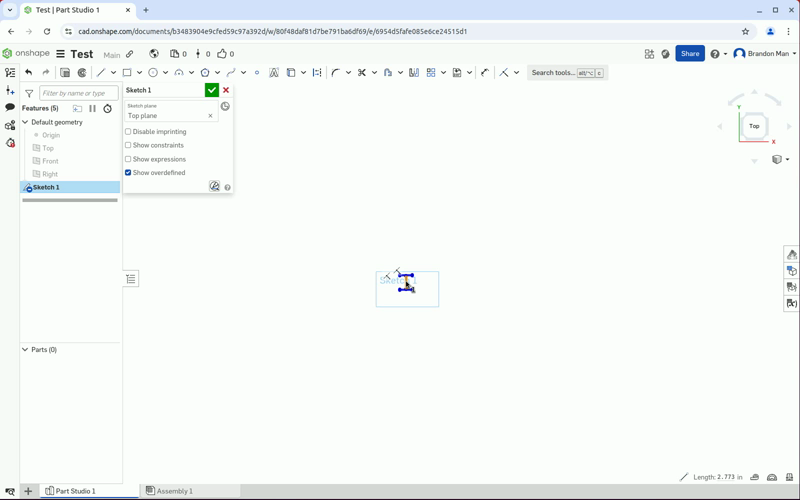
mouse_move(73, 352)
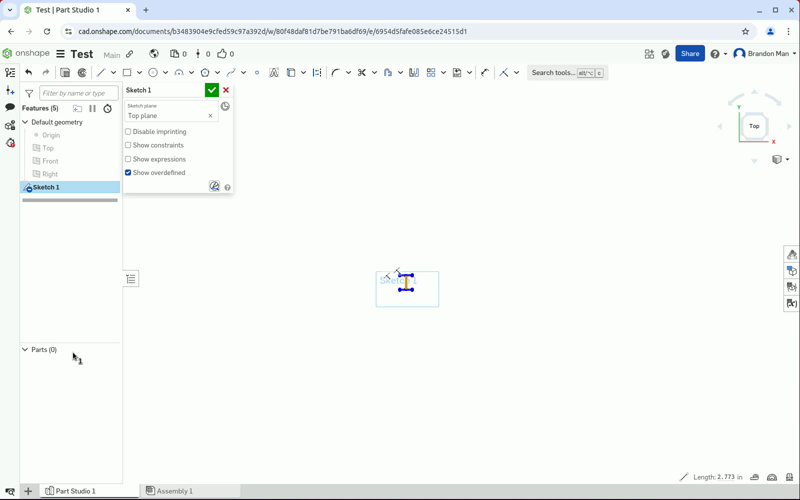
key(shift+y)
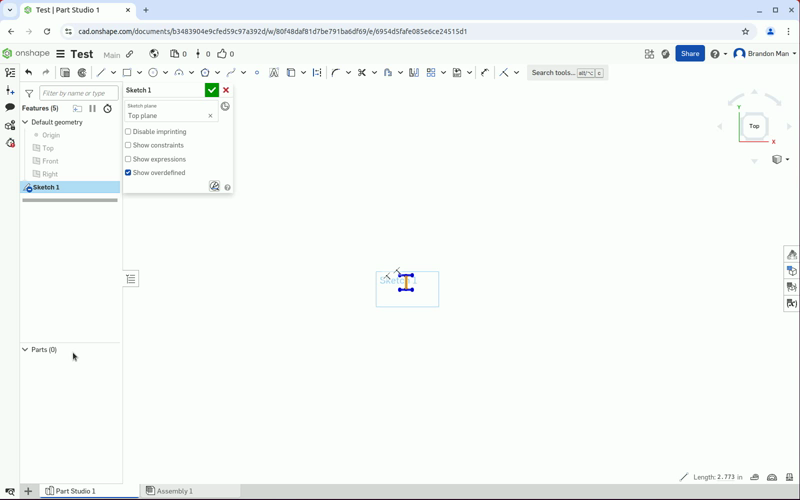
key(shift+e)
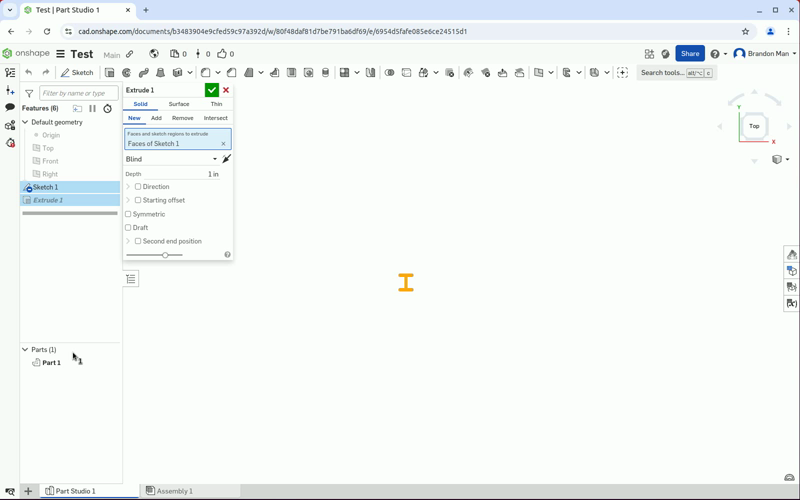
mouse_move(143, 106)
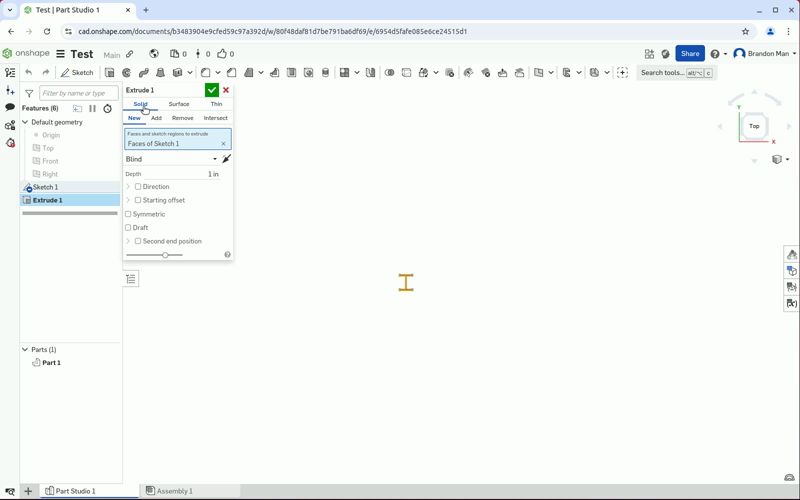
click(143, 106)
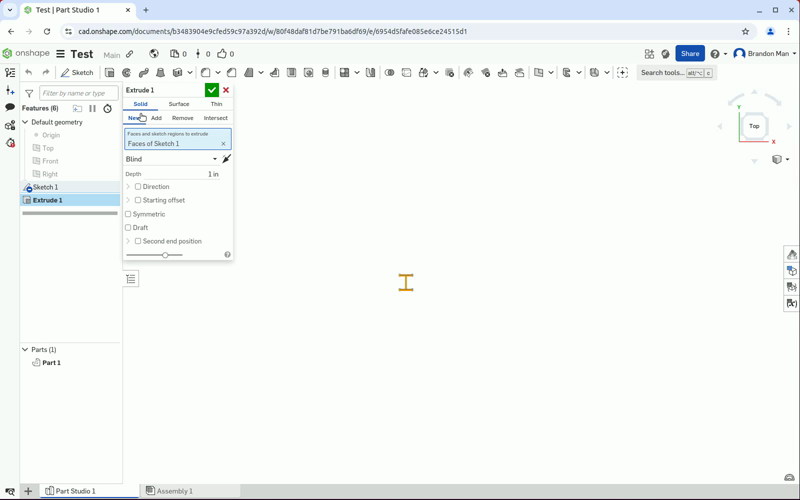
mouse_move(137, 120)
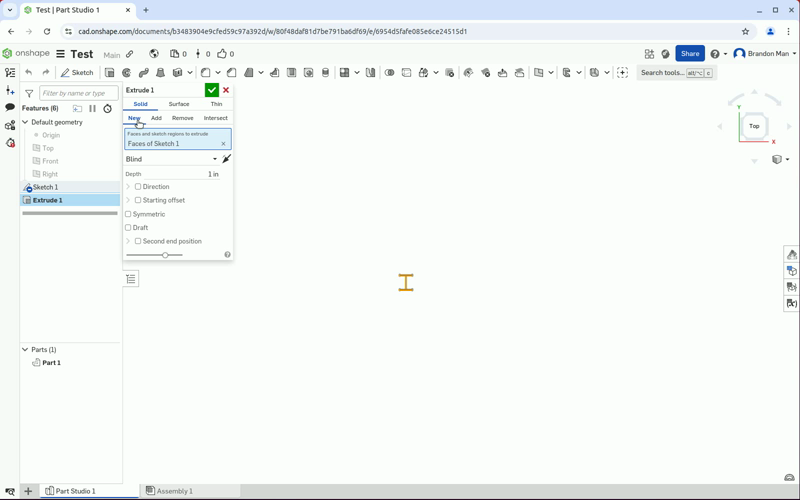
click(137, 120)
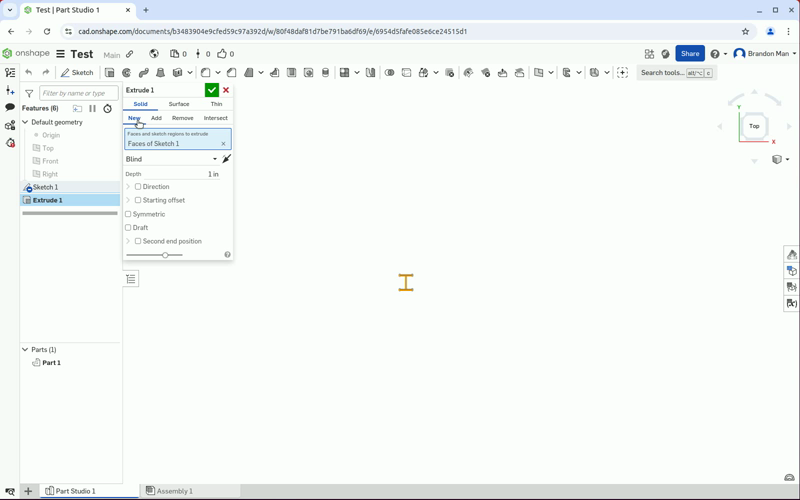
key(tab, 4)
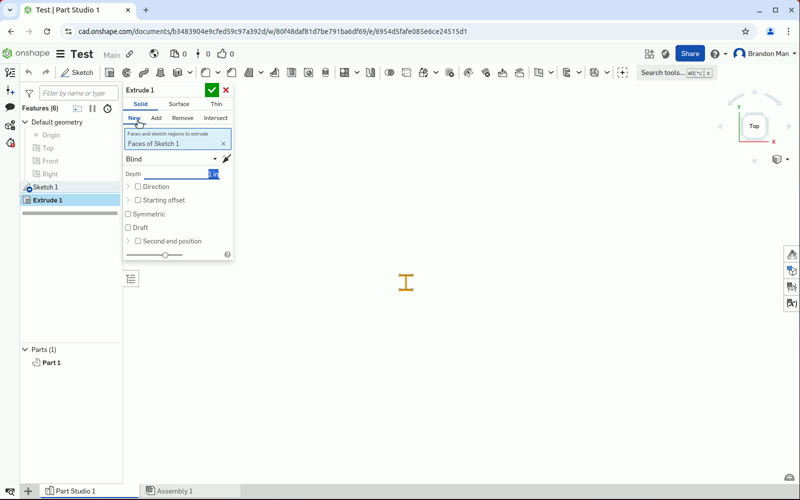
text(23.108)
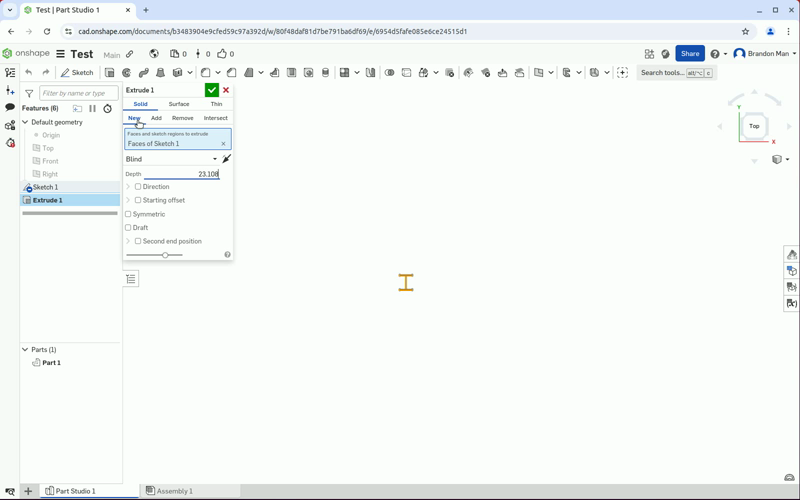
key(enter)
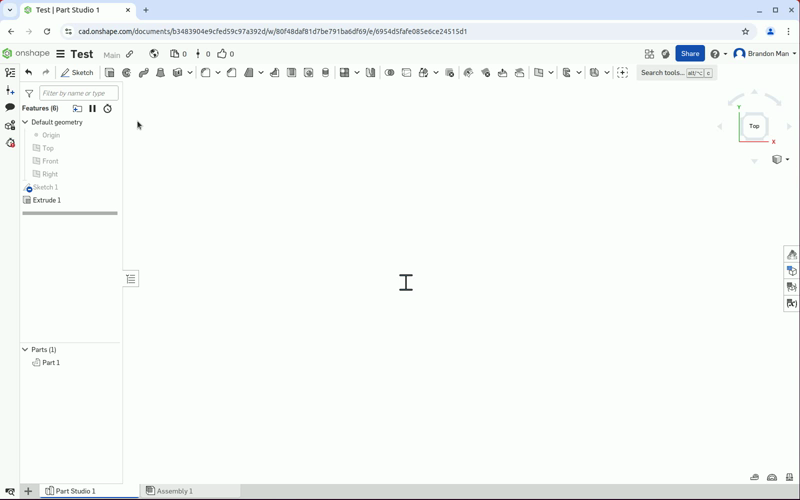
key(shift+h)
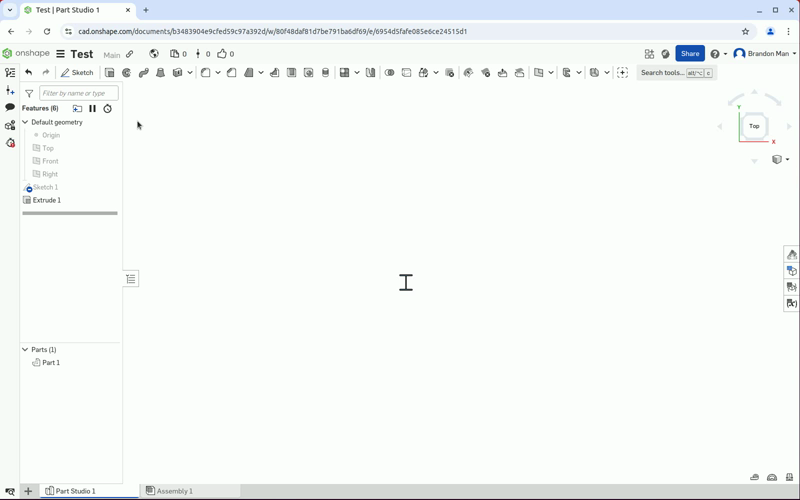
key(shift+h)
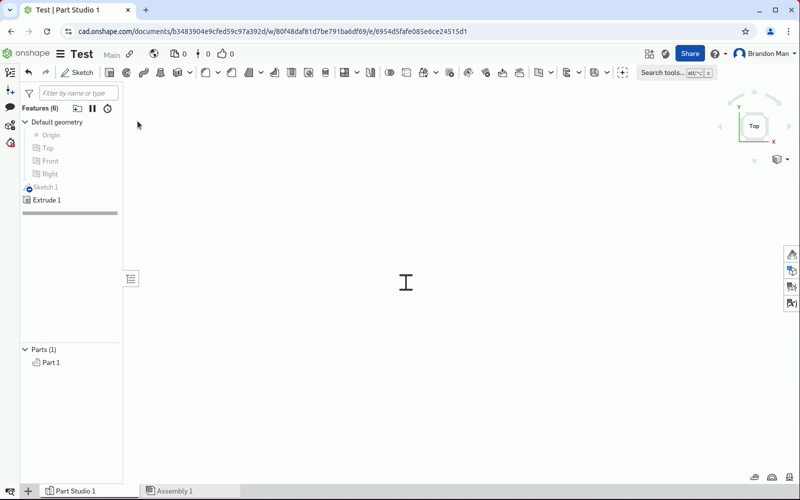
mouse_move(73, 189)
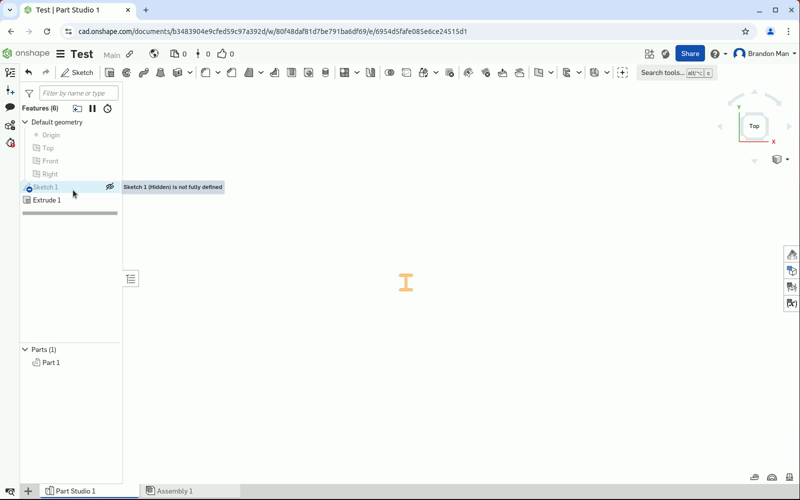
click(73, 189)
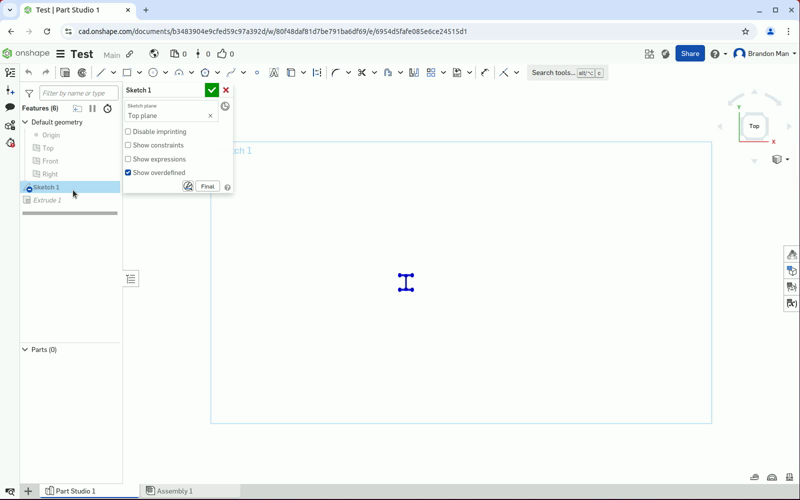
mouse_move(229, 92)
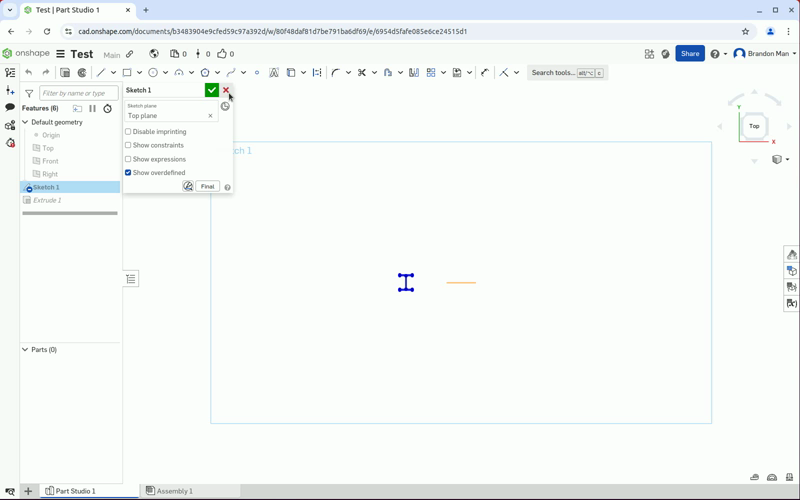
click(229, 92)
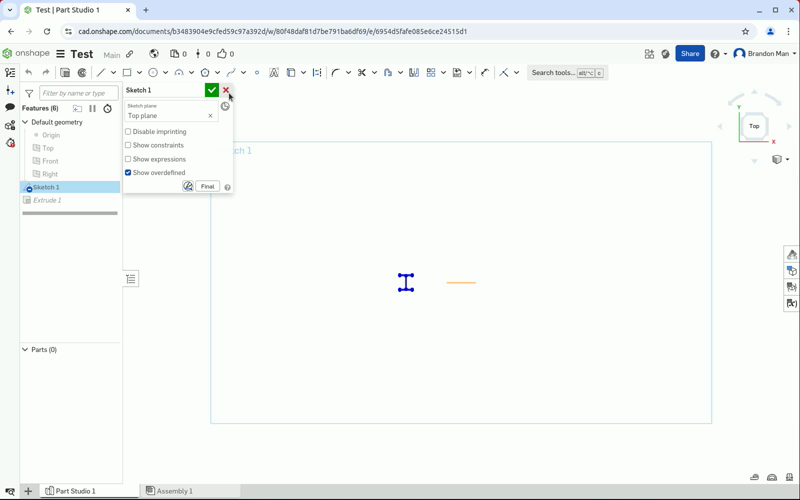
key(shift+s)
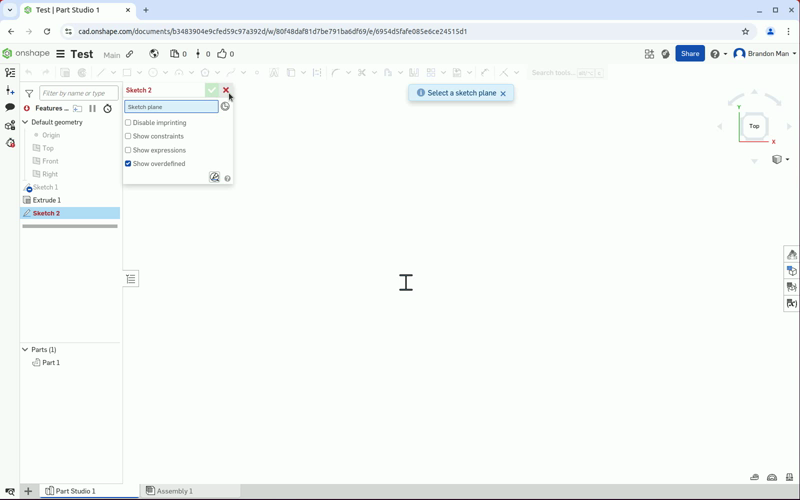
mouse_move(73, 150)
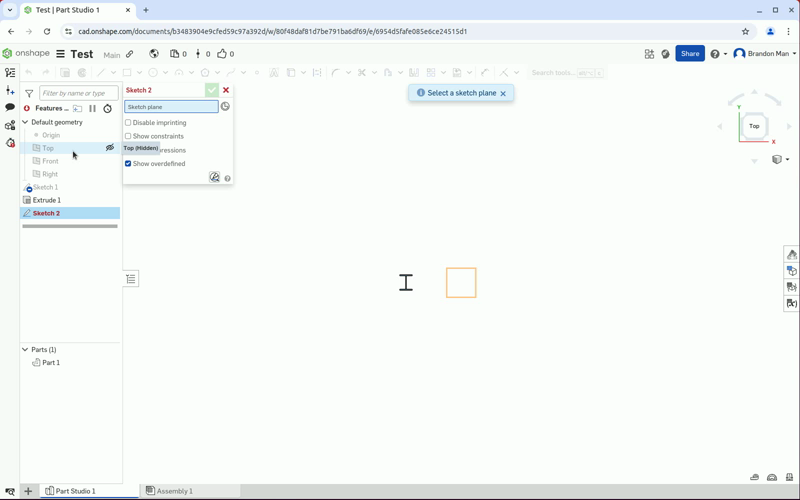
click(73, 150)
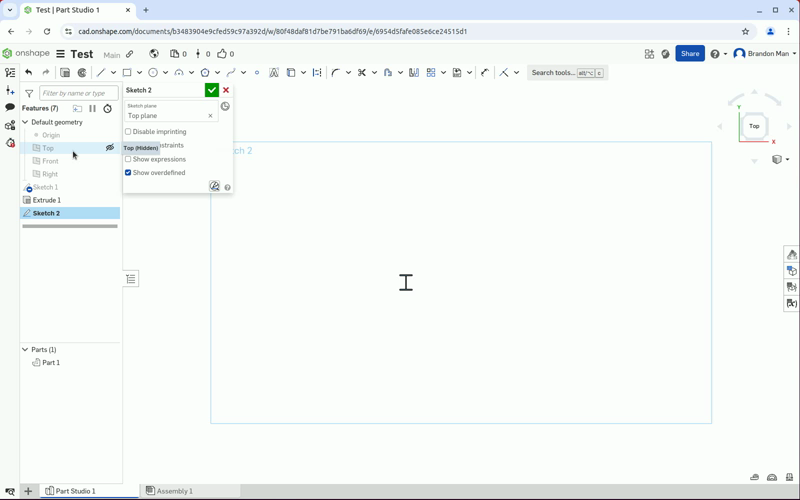
mouse_move(73, 352)
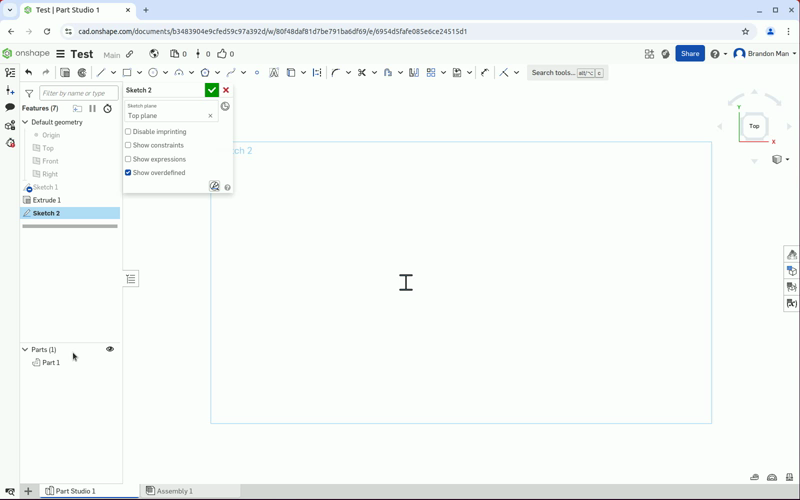
key(y)
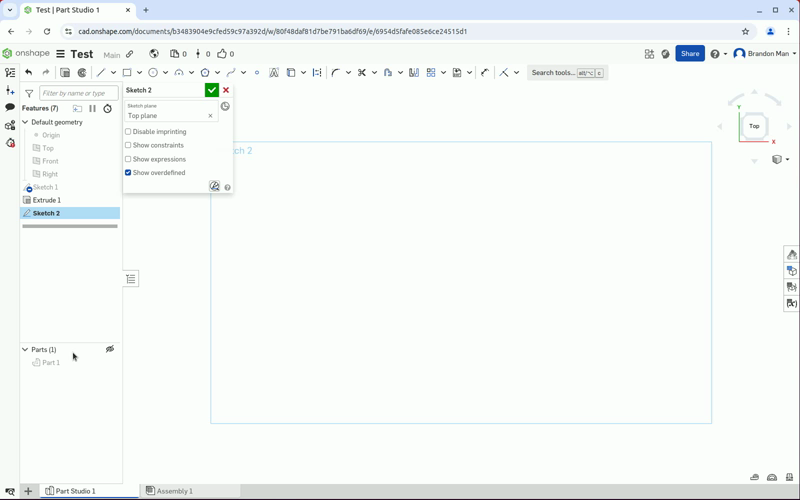
key(l)
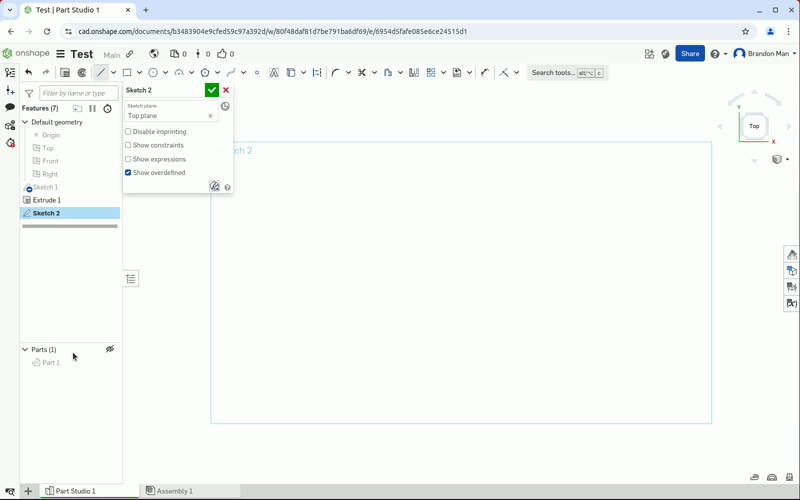
key_down(shift)
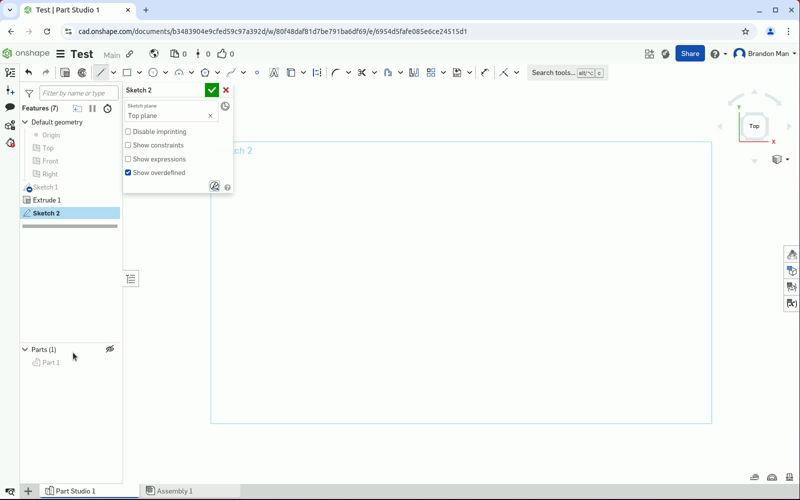
mouse_move(396, 293)
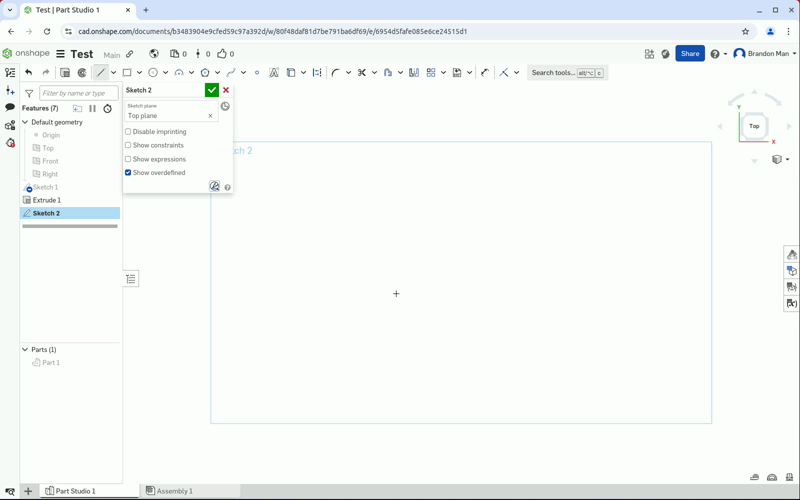
click(396, 293)
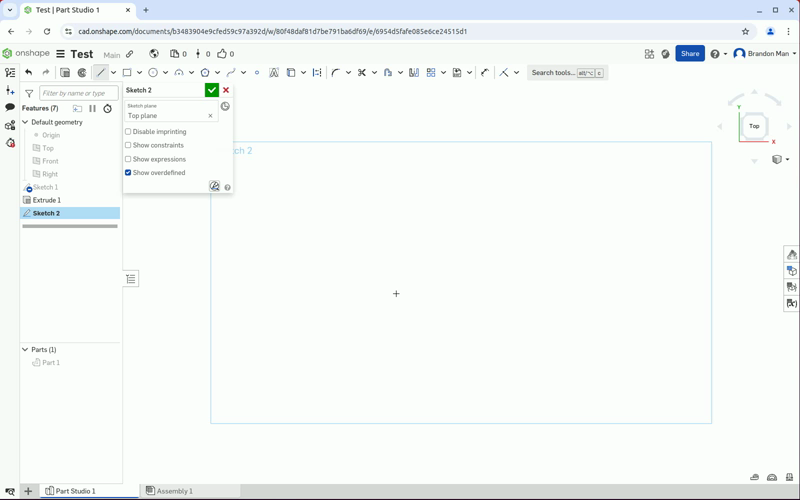
key_up(shift)
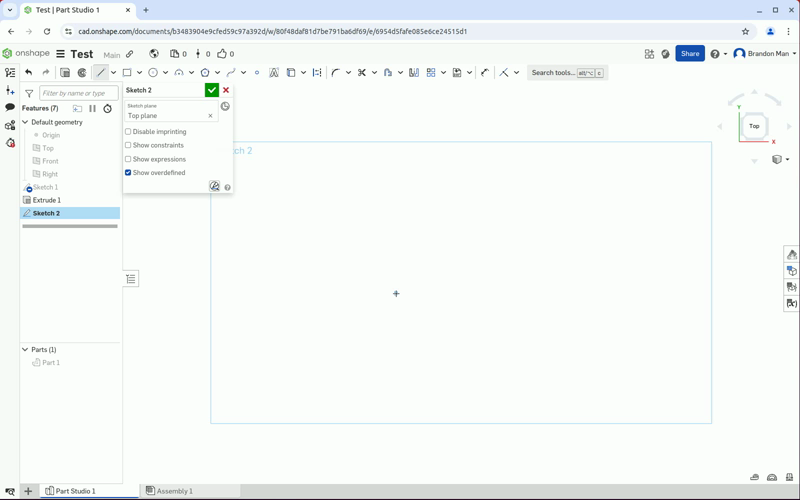
key_down(shift)
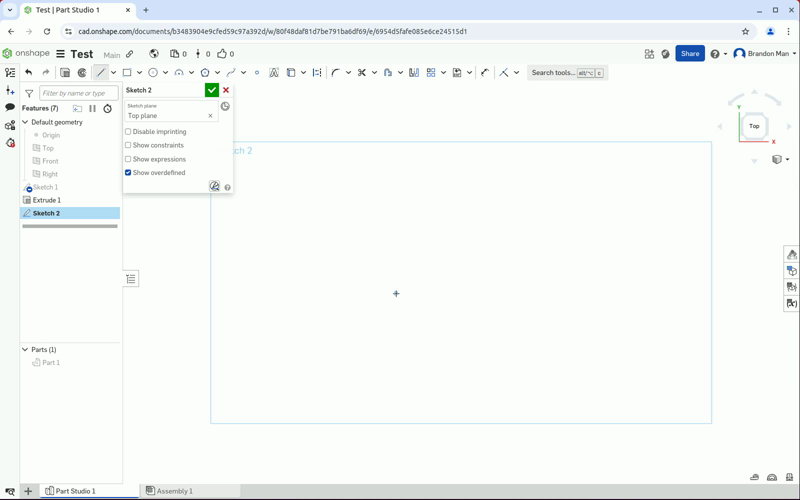
mouse_move(426, 293)
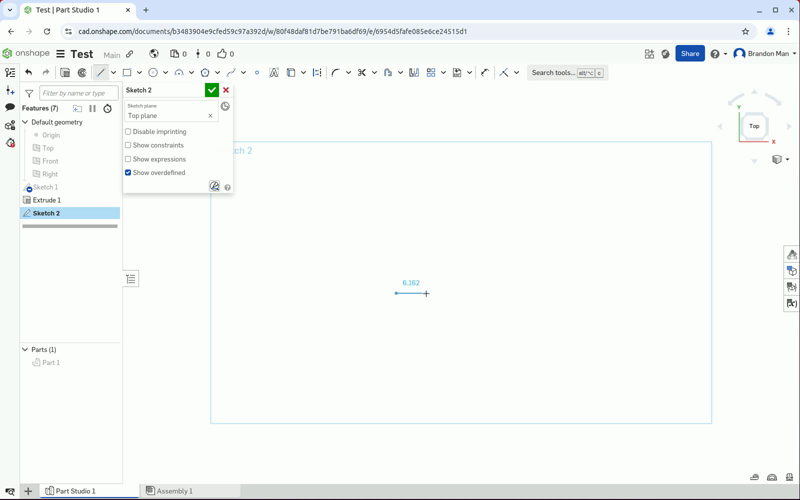
mouse_move(417, 293)
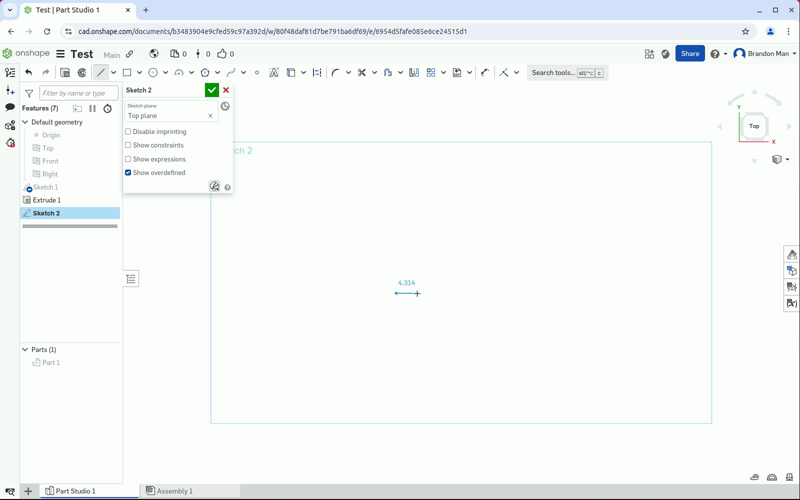
click(417, 293)
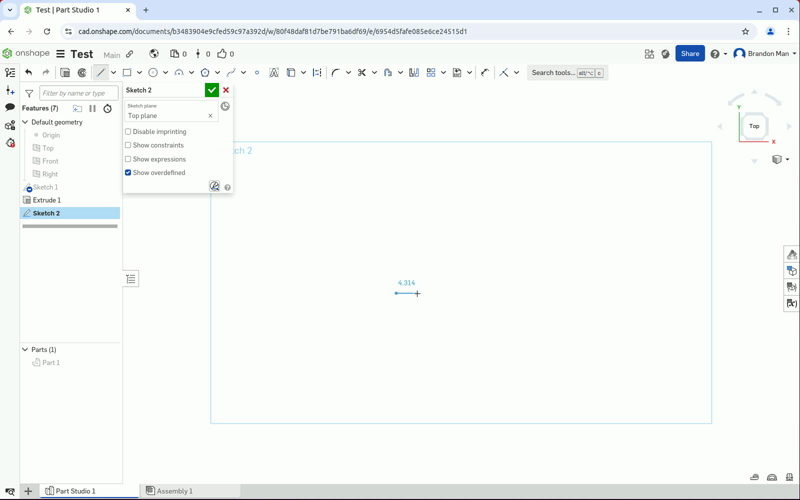
key_up(shift)
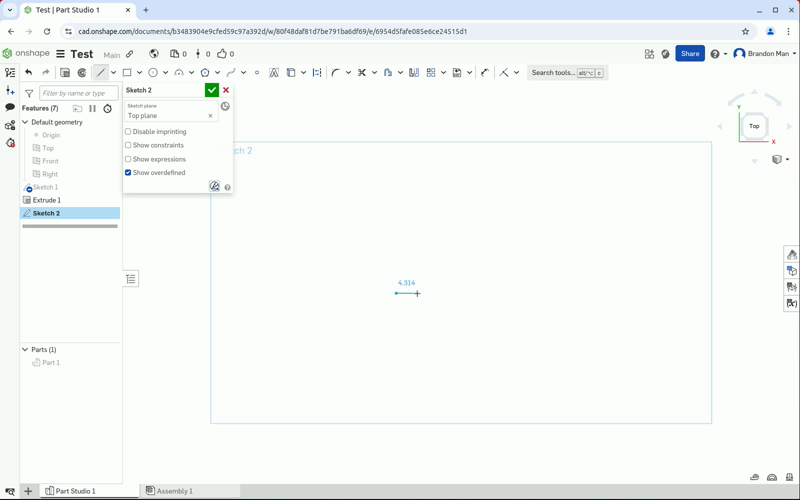
key_down(shift)
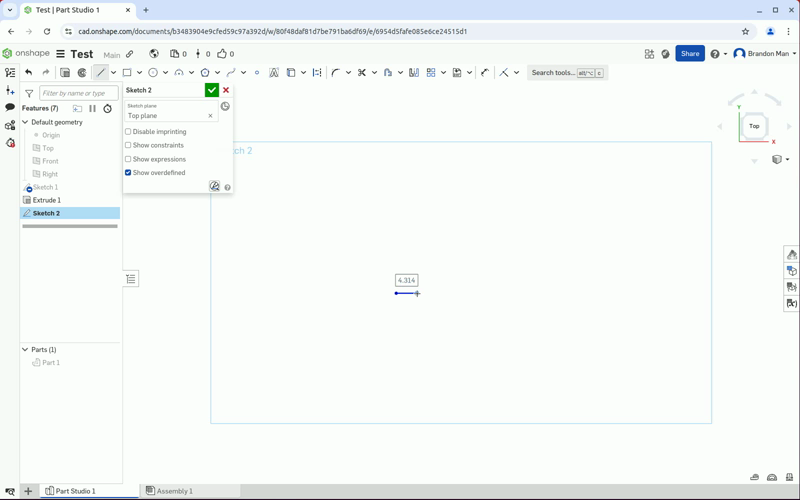
mouse_move(447, 293)
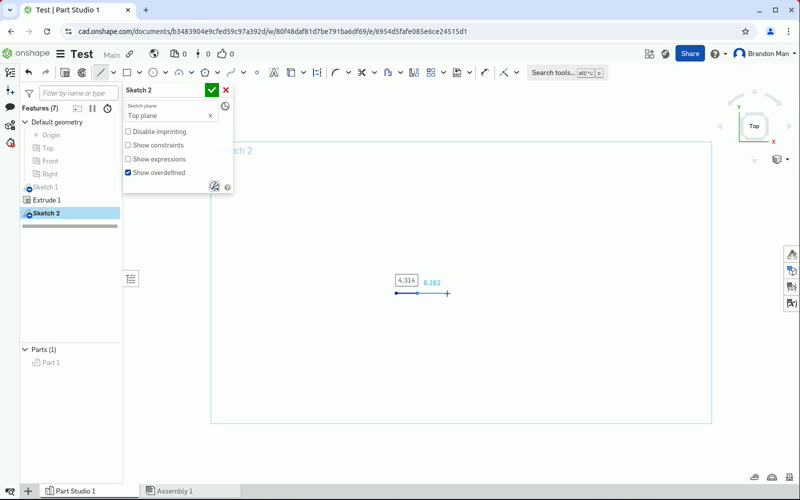
mouse_move(417, 272)
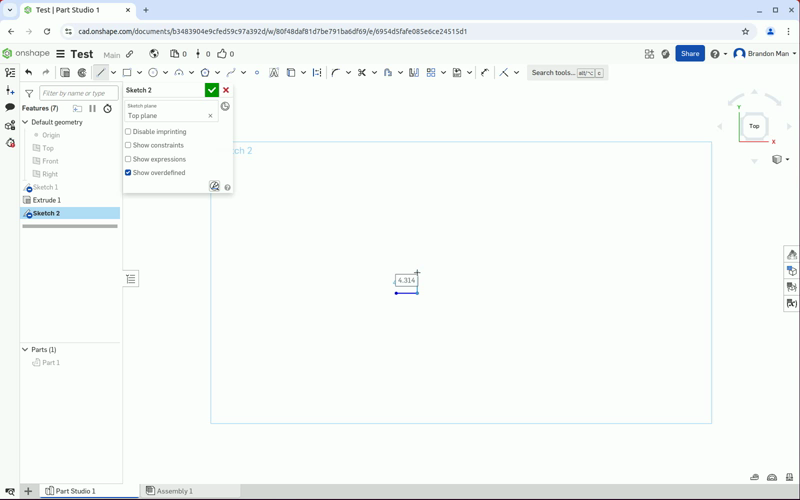
click(417, 272)
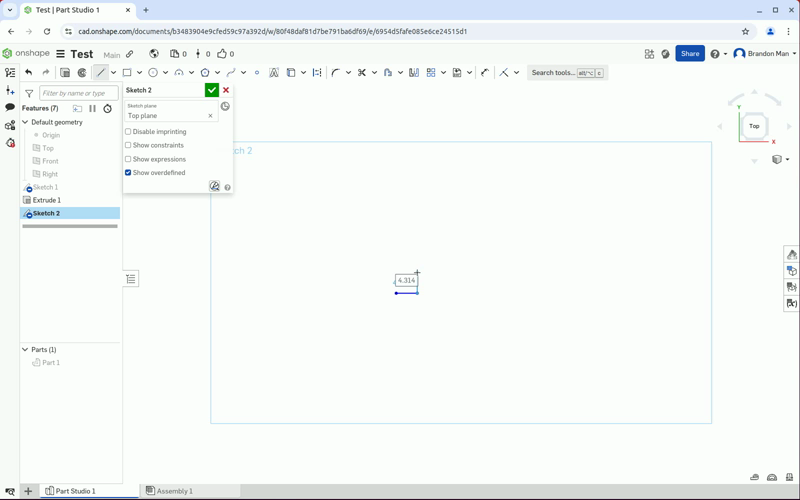
key_up(shift)
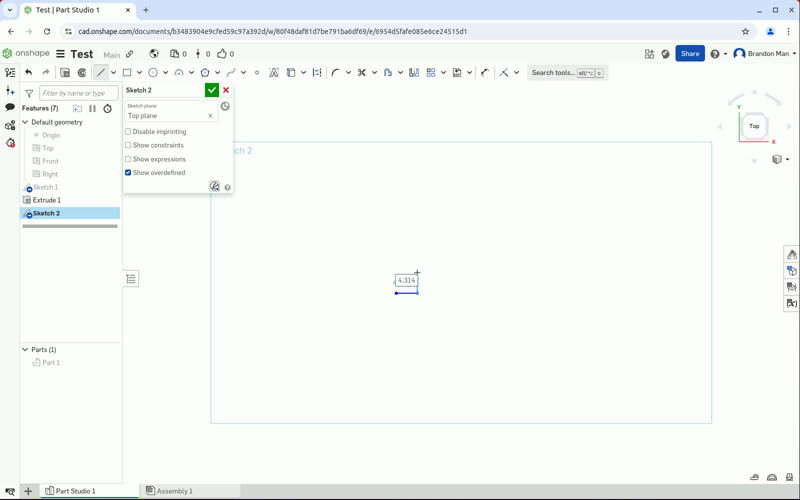
key_down(shift)
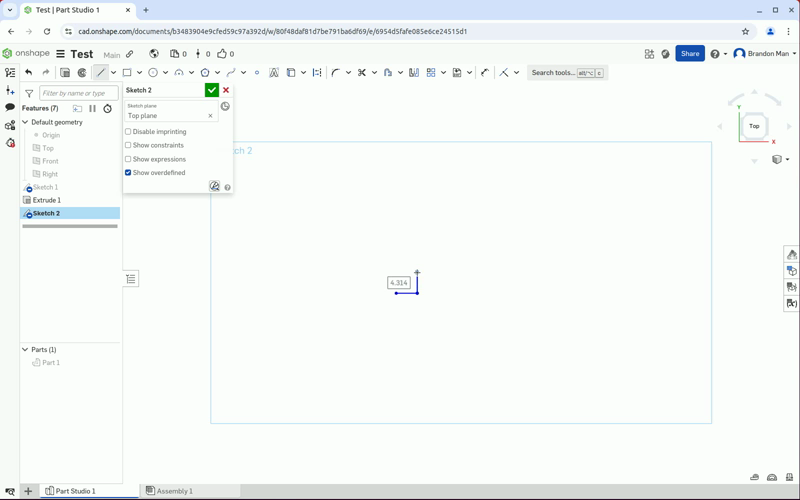
mouse_move(447, 272)
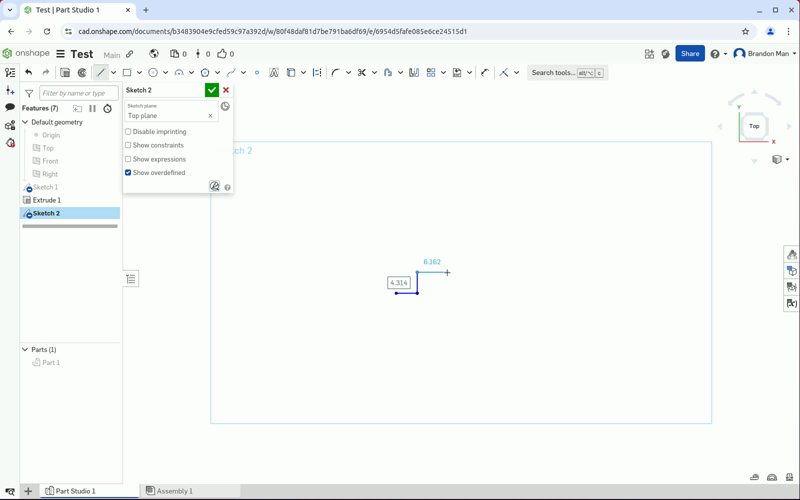
mouse_move(396, 272)
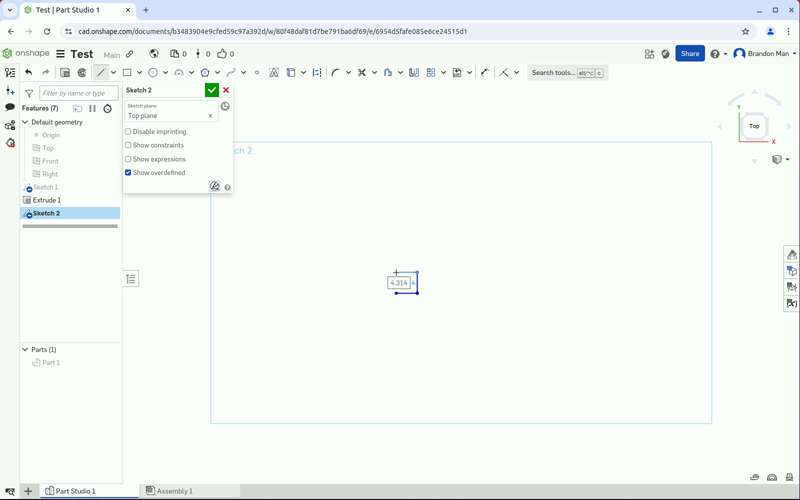
click(396, 272)
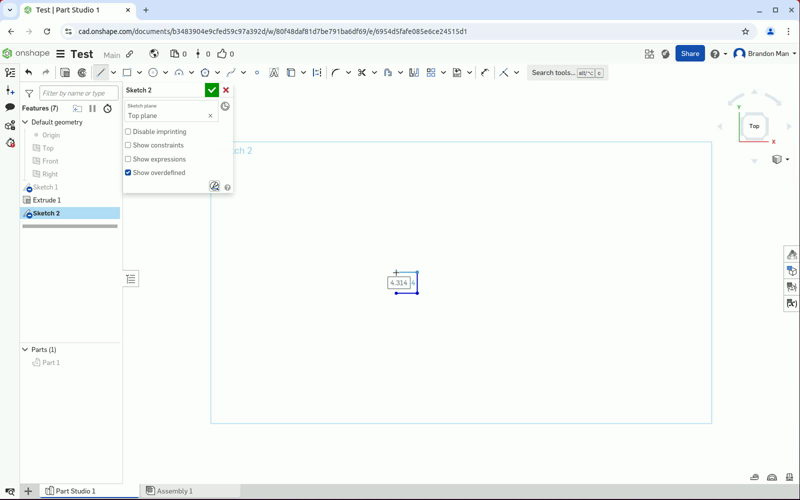
key_up(shift)
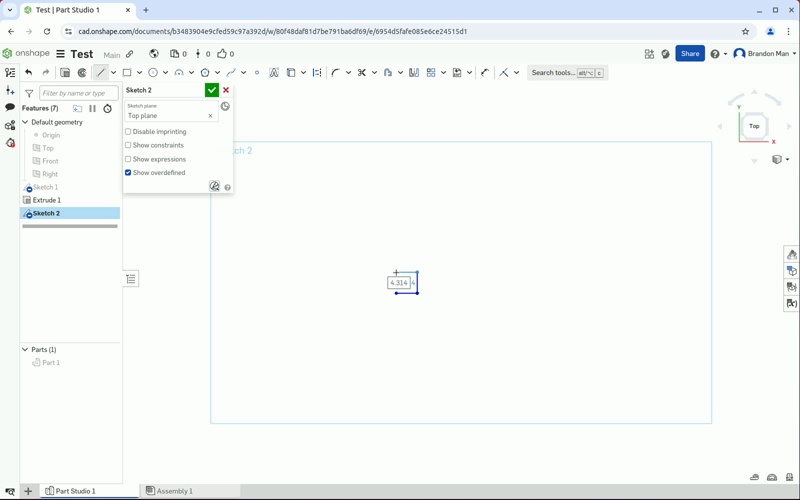
mouse_move(426, 272)
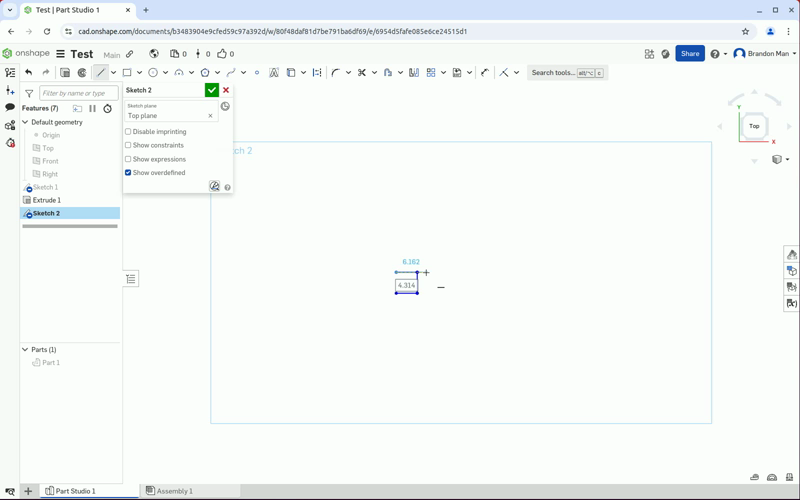
key_down(shift)
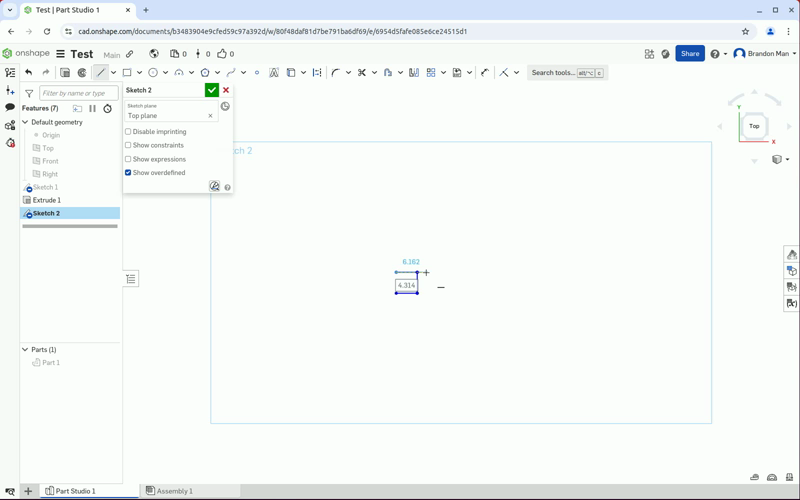
mouse_move(396, 293)
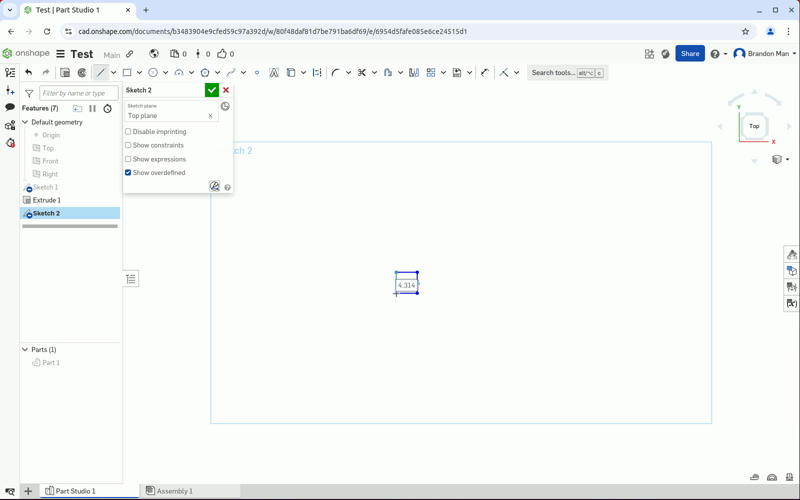
key_up(shift)
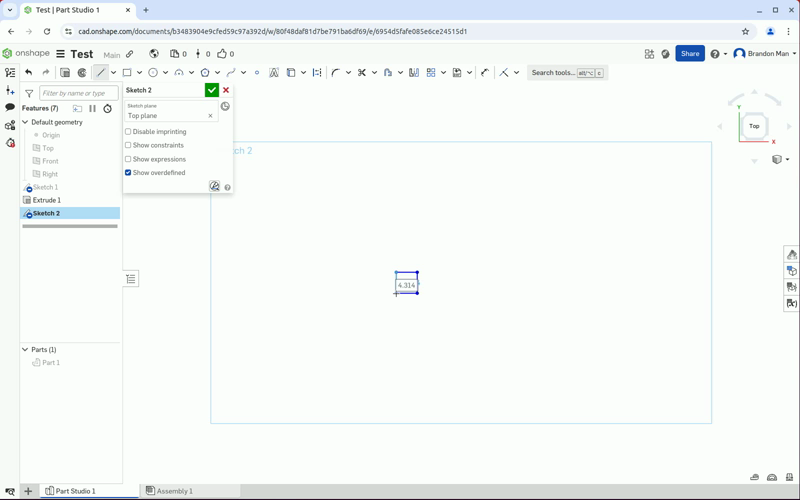
click(396, 293)
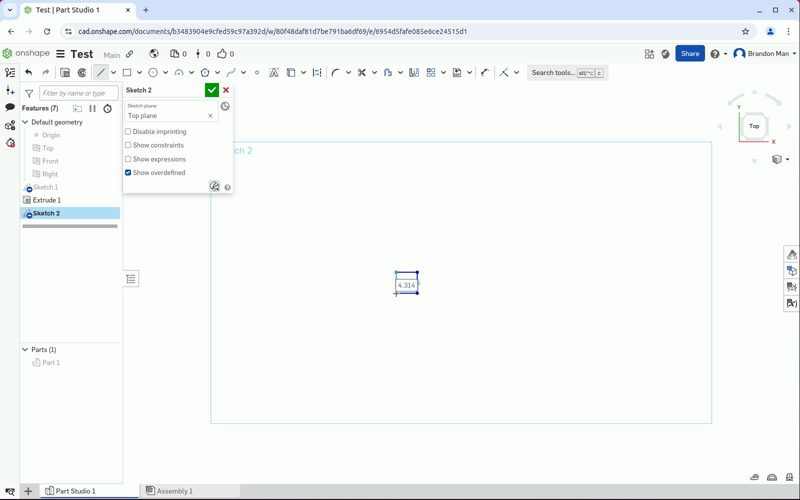
key(esc)
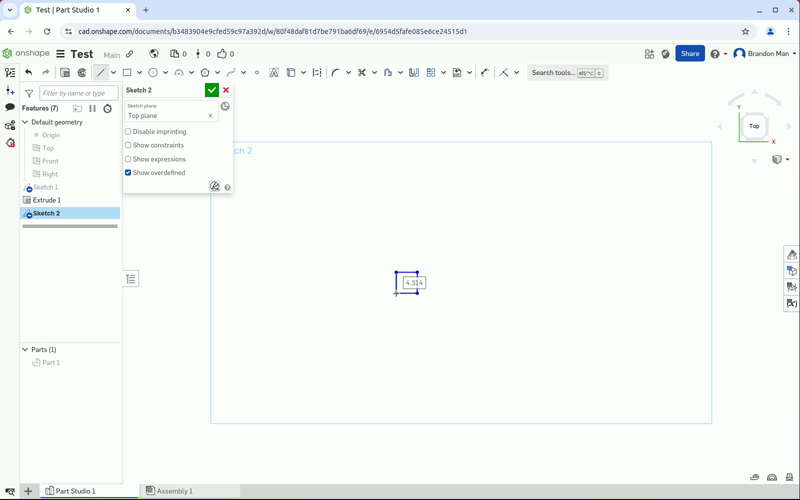
mouse_move(397, 284)
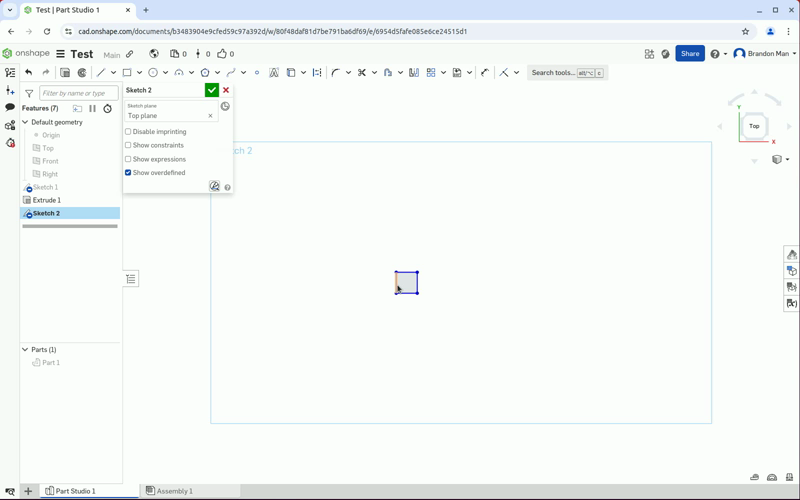
scroll(6)
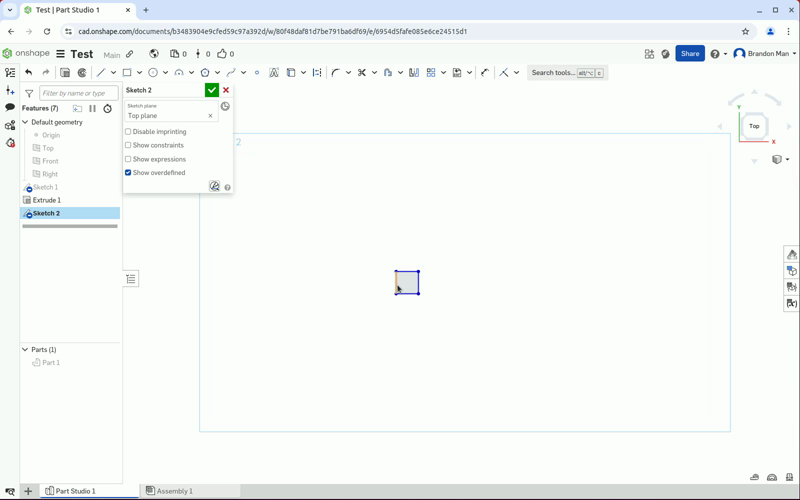
scroll(6)
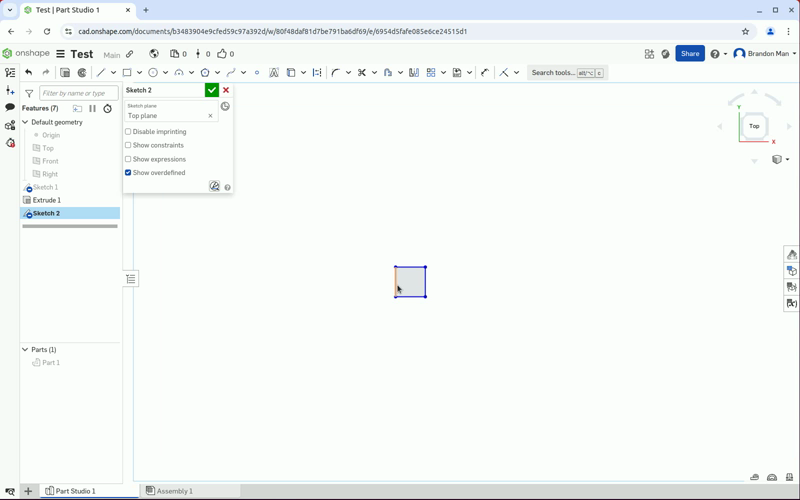
scroll(6)
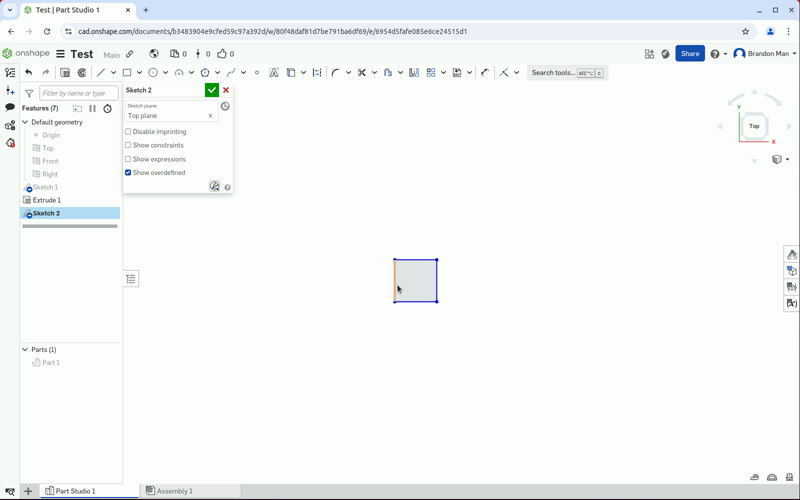
scroll(6)
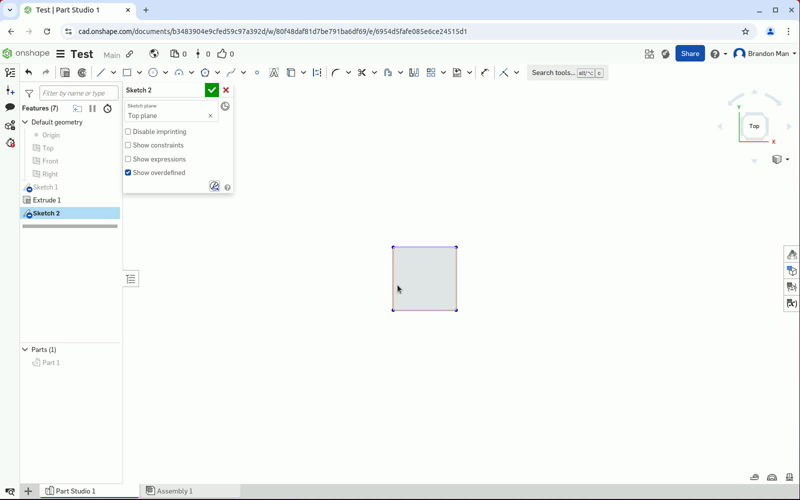
scroll(6)
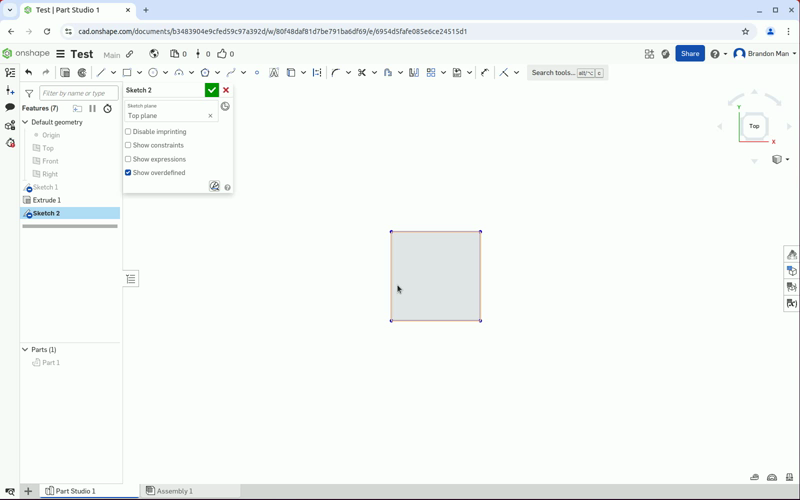
scroll(6)
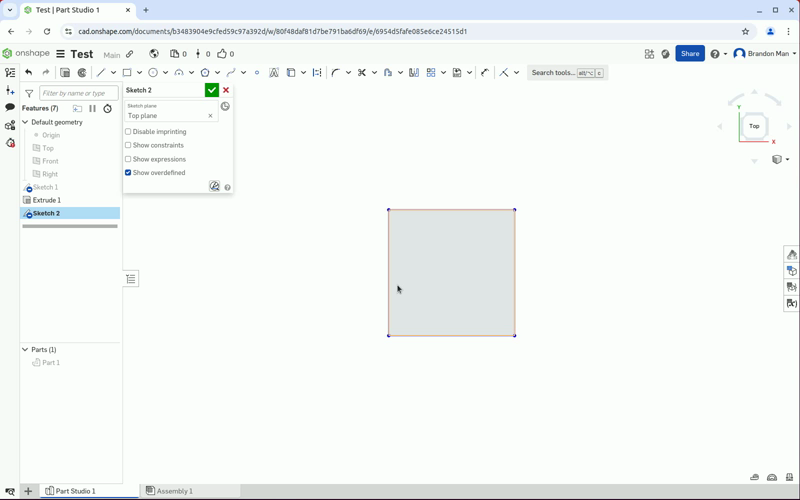
scroll(6)
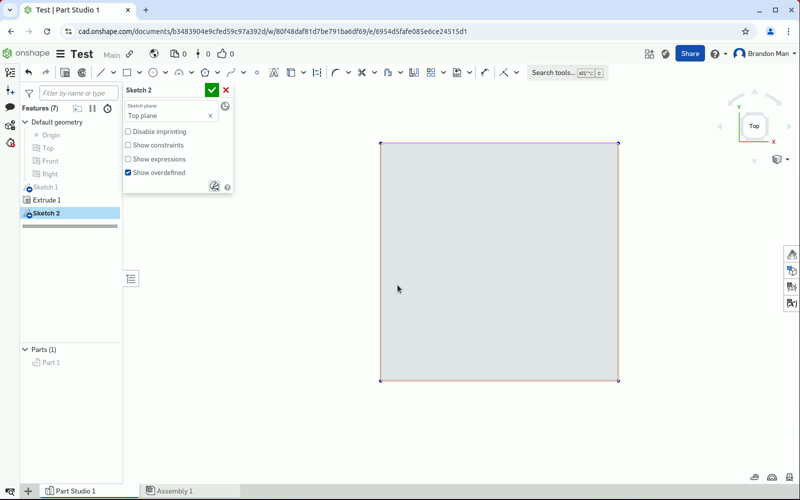
click(397, 284)
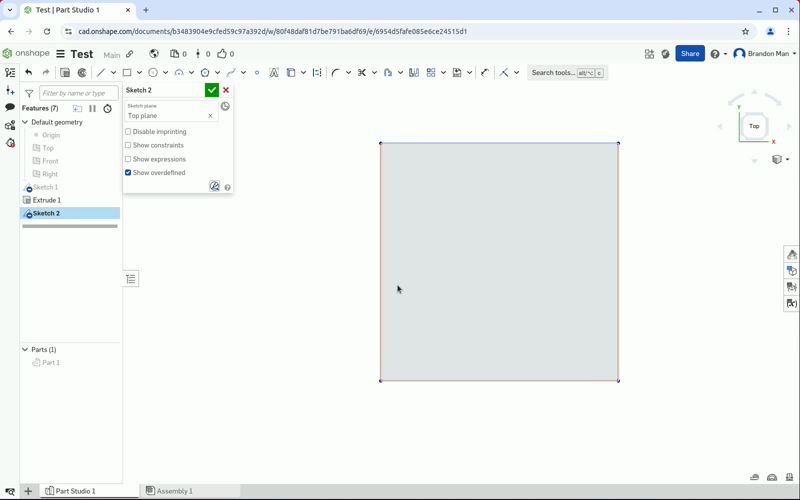
scroll(-6)
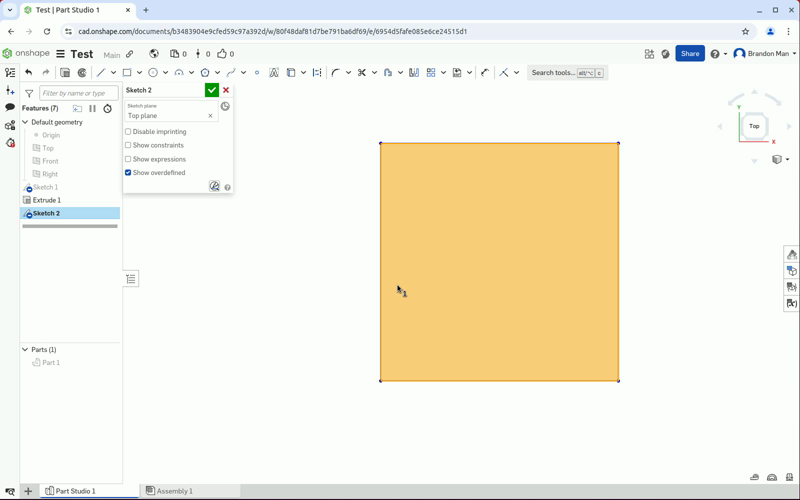
scroll(-6)
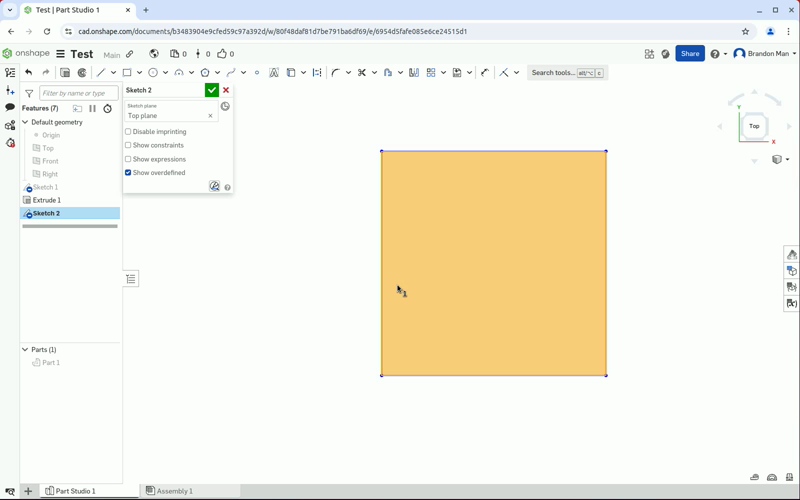
scroll(-6)
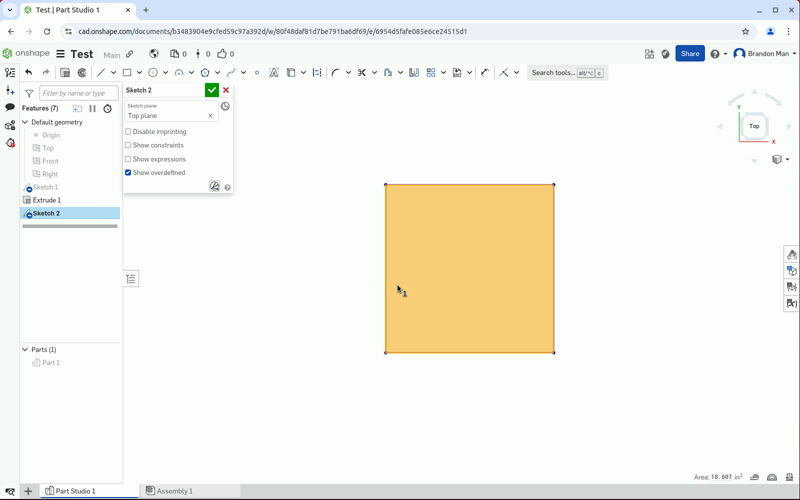
scroll(-6)
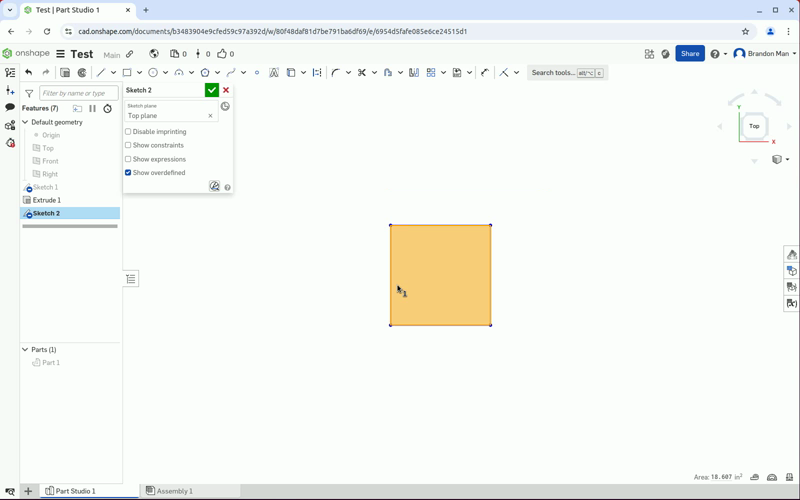
scroll(-6)
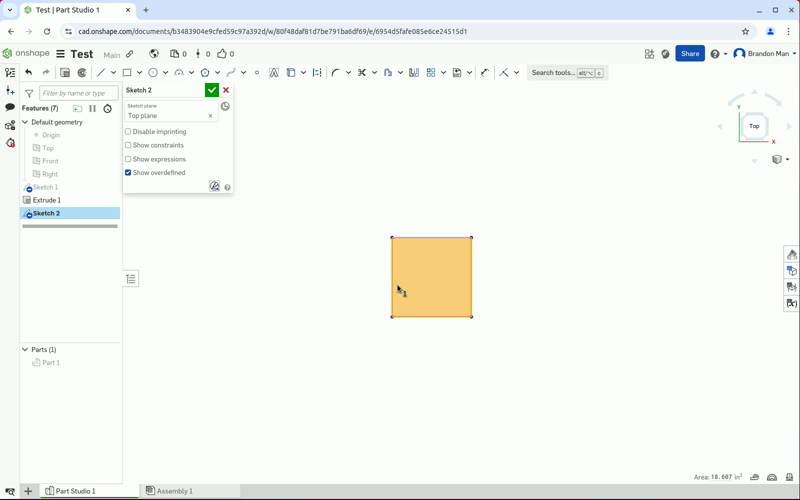
scroll(-6)
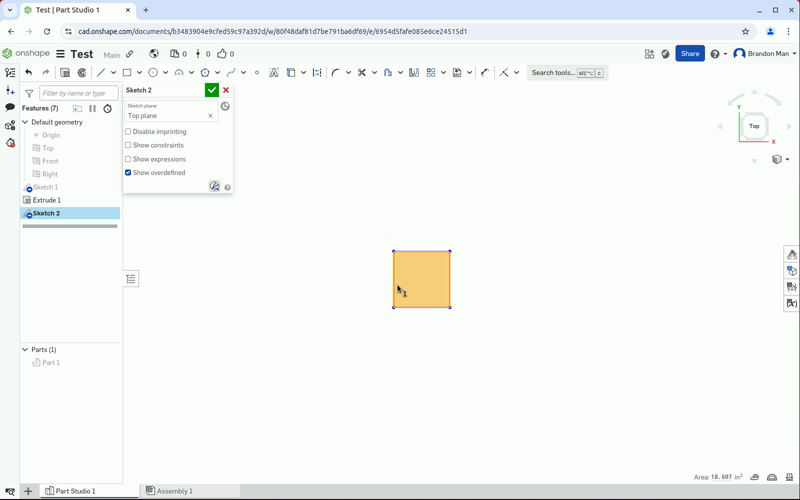
scroll(-6)
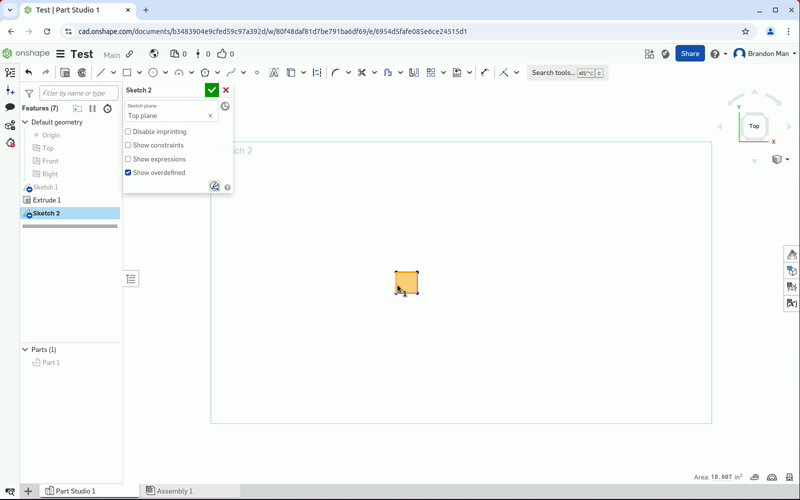
mouse_move(73, 352)
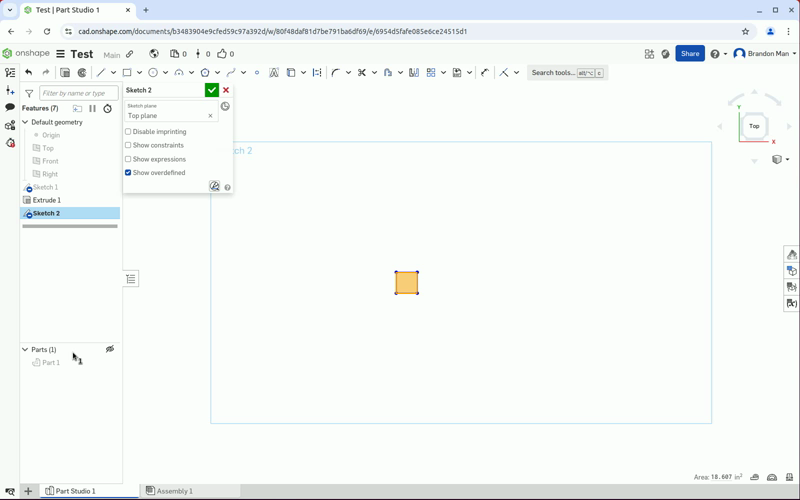
key(shift+y)
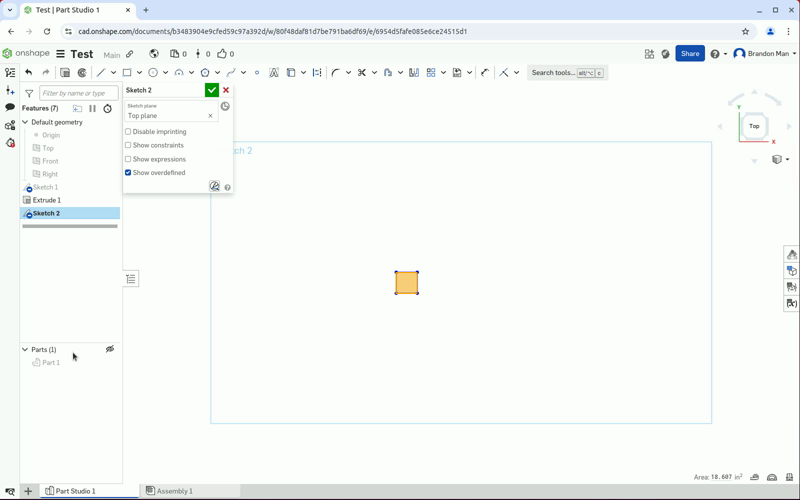
key(shift+e)
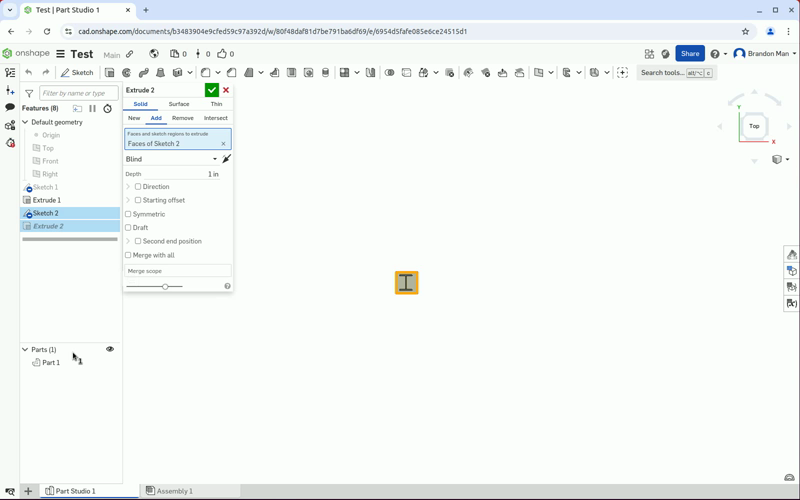
mouse_move(143, 106)
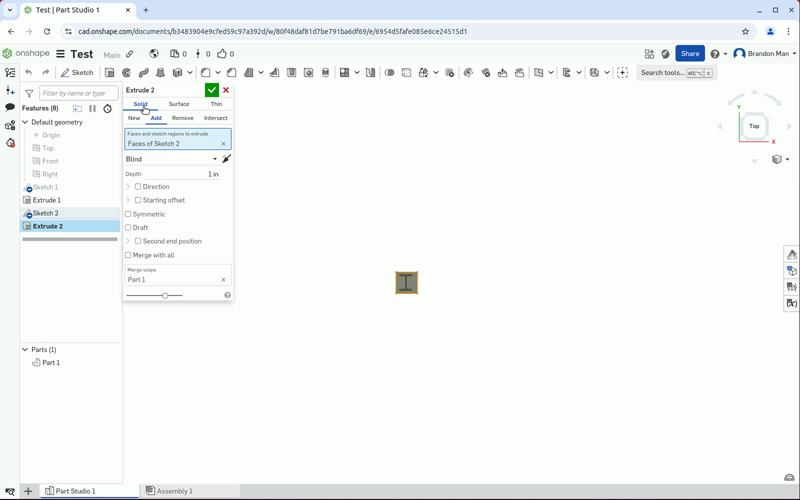
click(143, 106)
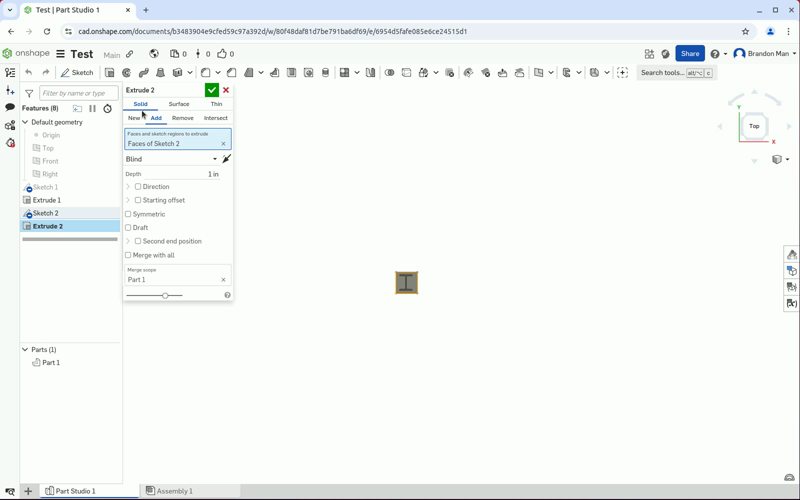
mouse_move(137, 120)
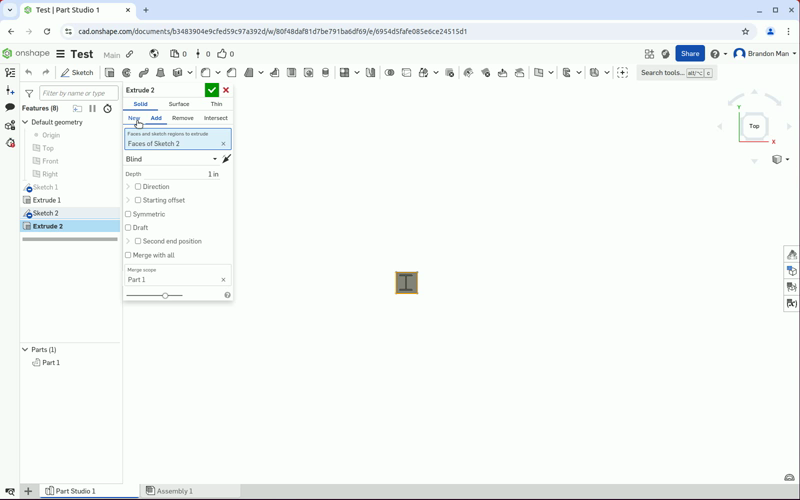
click(137, 120)
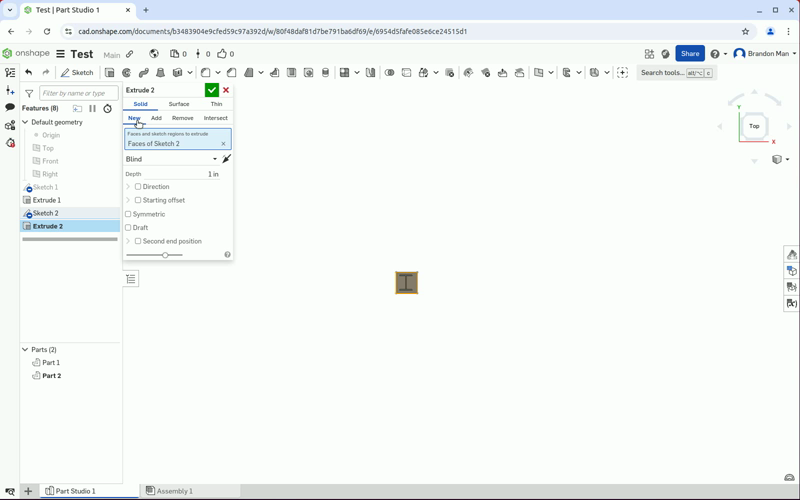
key(tab, 4)
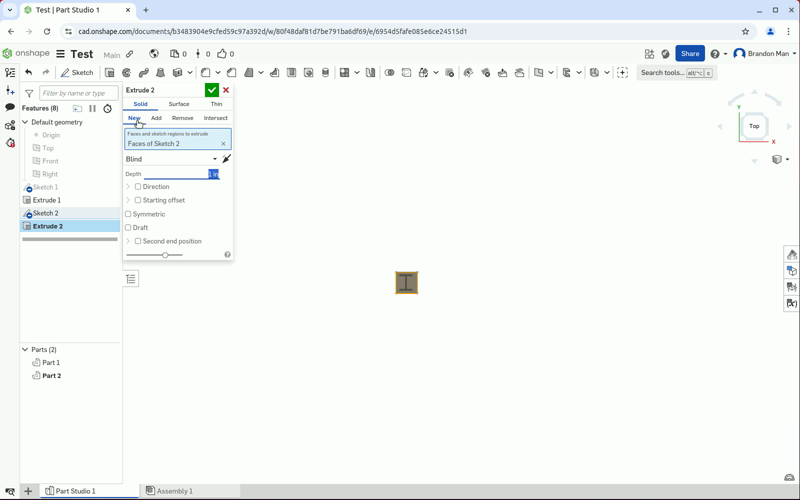
text(-0.241)
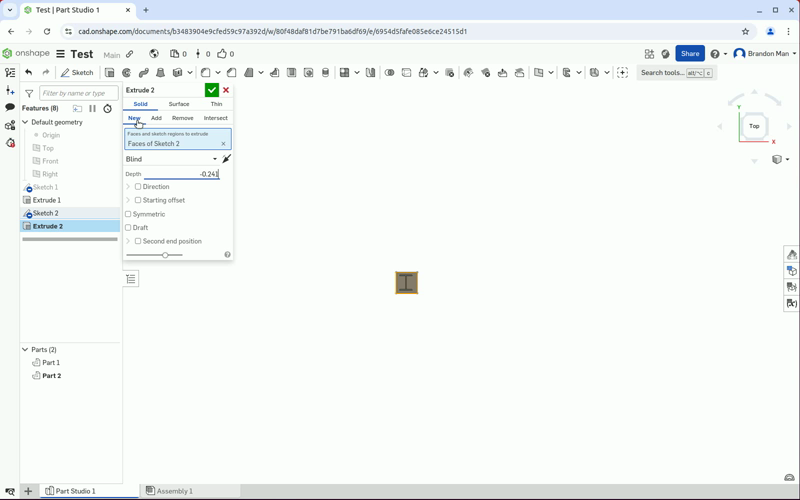
key(enter)
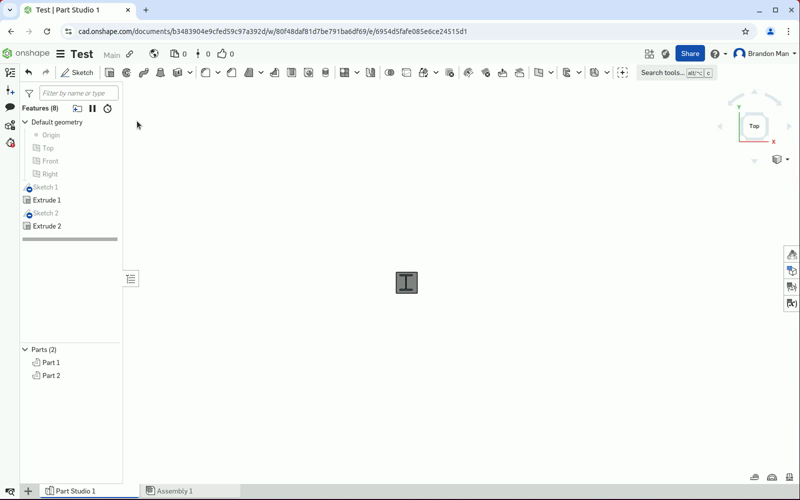
key(shift+h)
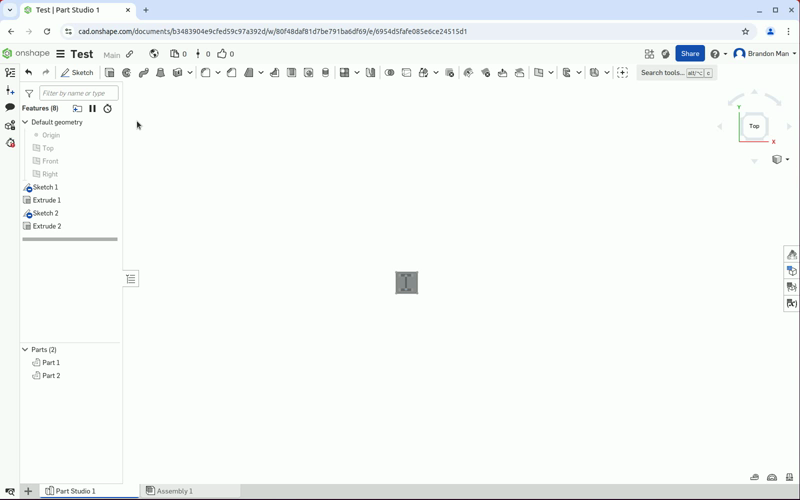
key(shift+h)
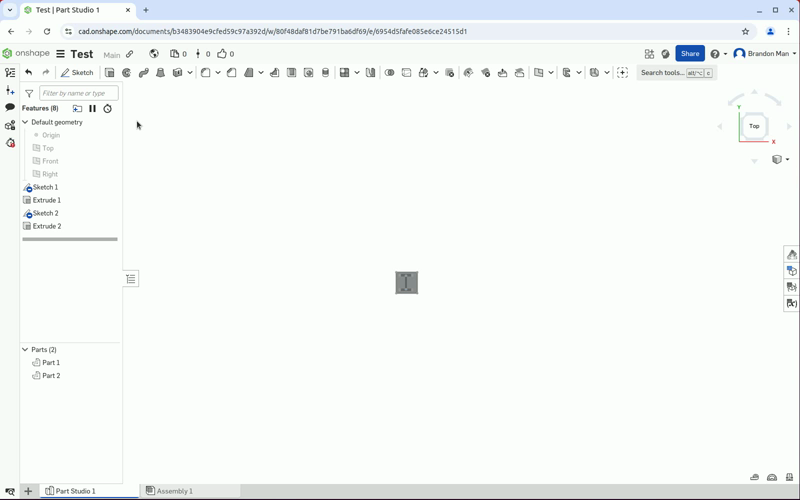
key(shift+7)
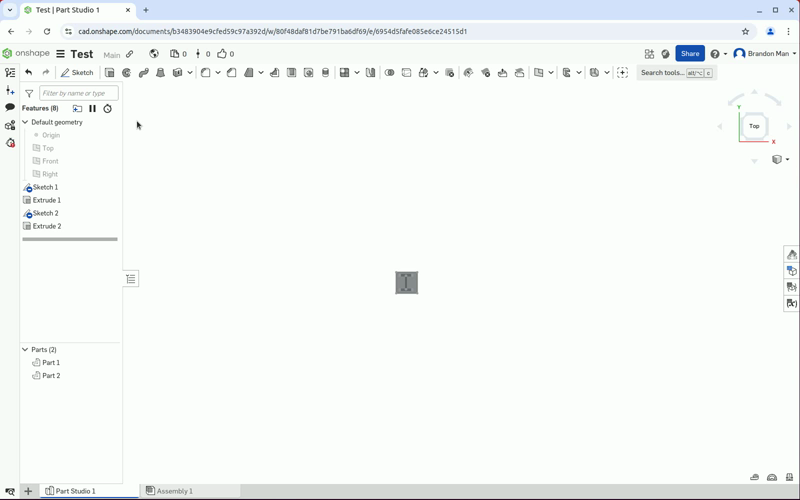
key(up, 3)
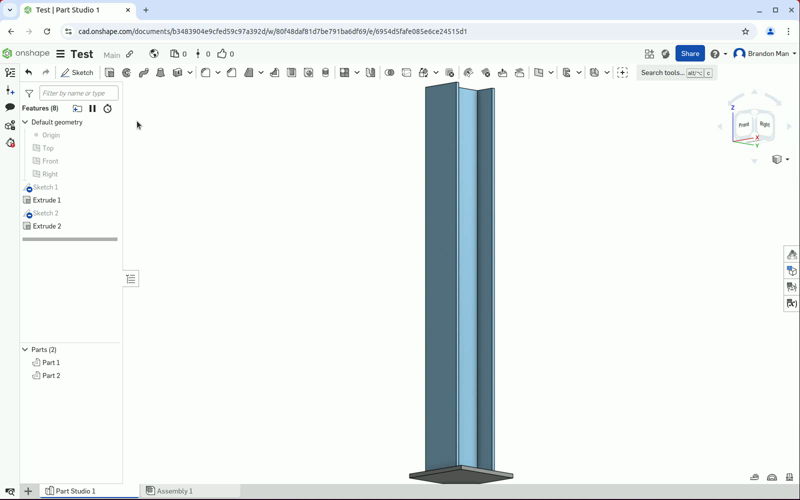
key(left, 3)
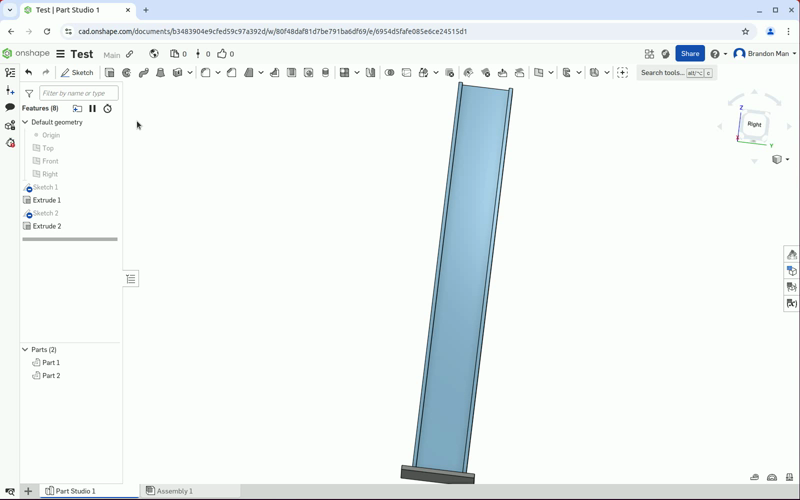
key(right, 3)
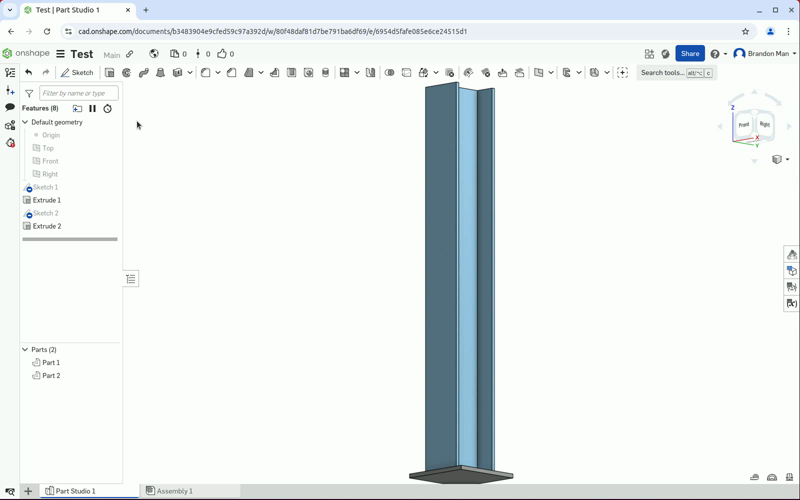
key(down, 3)
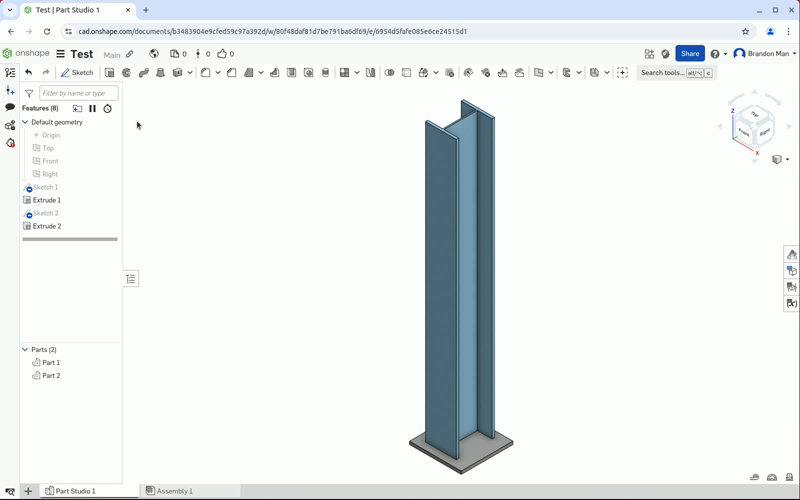
mouse_move(73, 189)
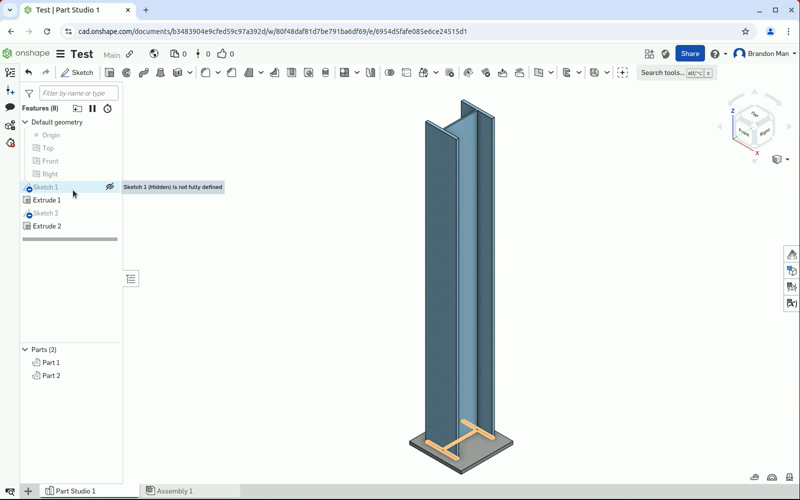
click(73, 189)